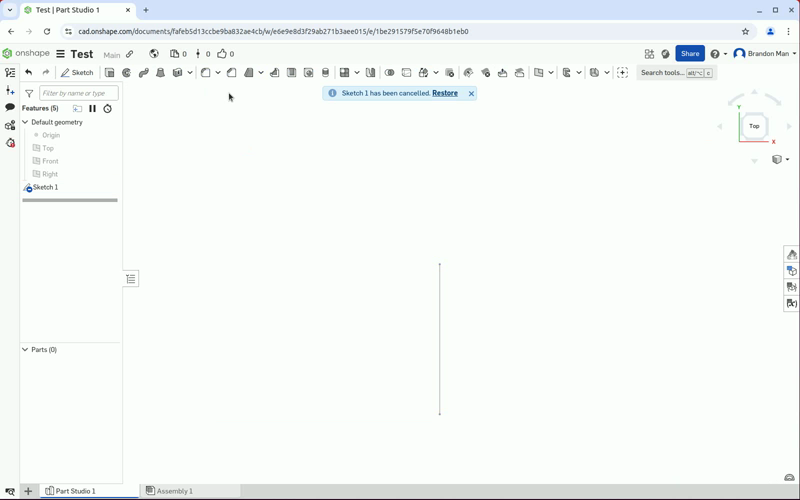
key(shift+h)
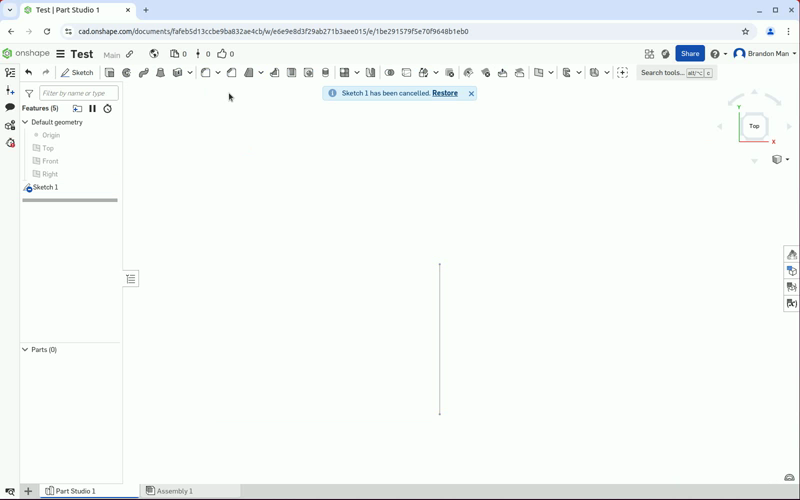
key(shift+s)
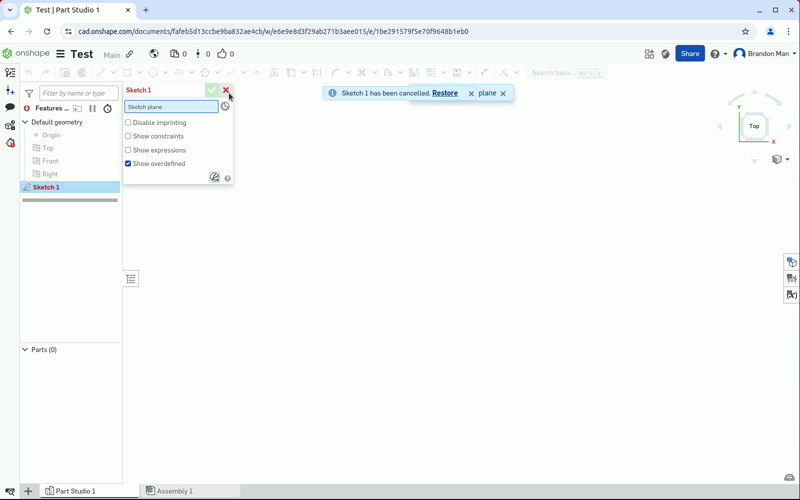
mouse_move(73, 150)
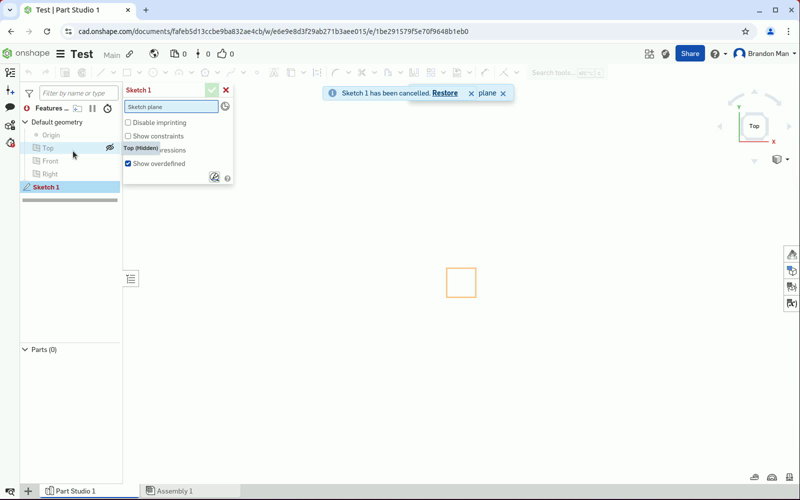
click(73, 150)
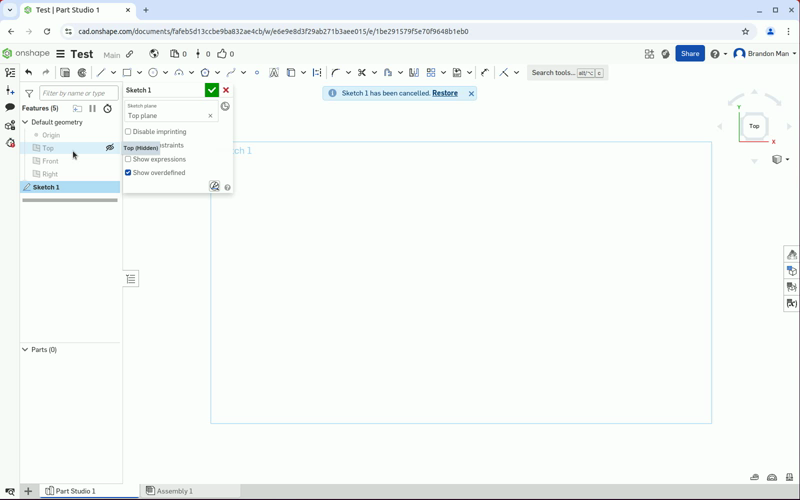
mouse_move(73, 352)
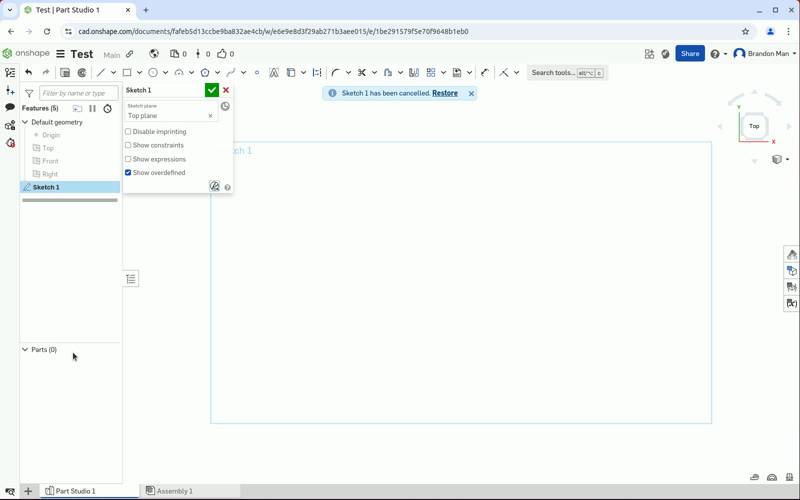
key(y)
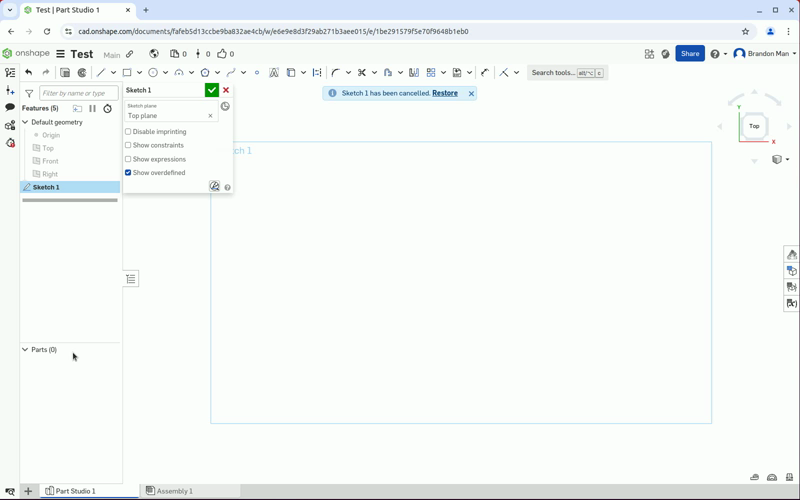
key(l)
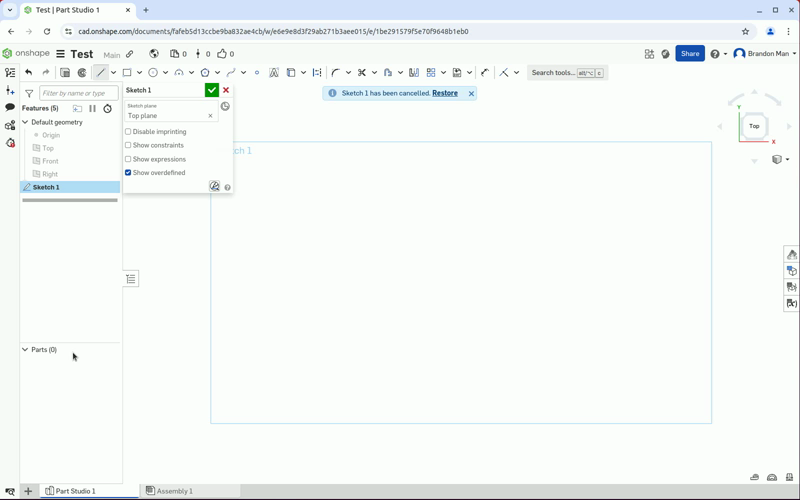
key_down(shift)
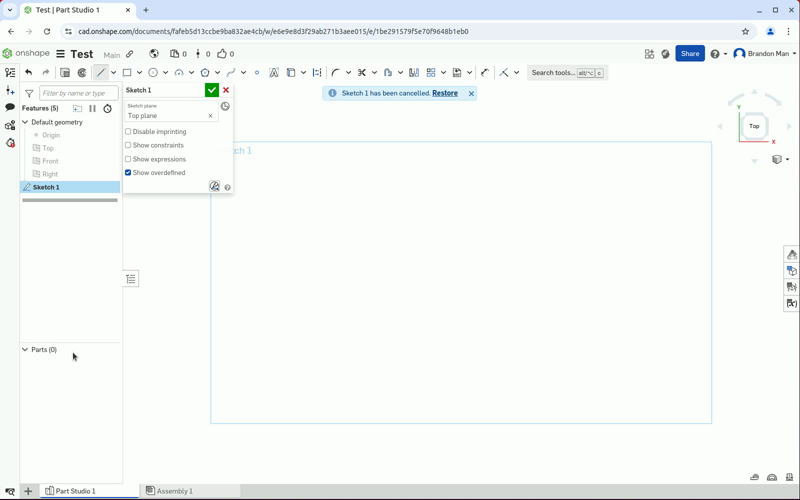
mouse_move(404, 339)
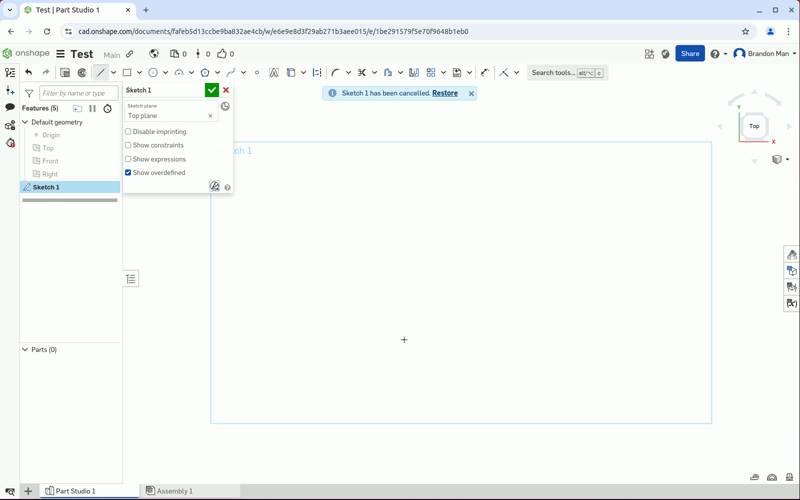
click(404, 339)
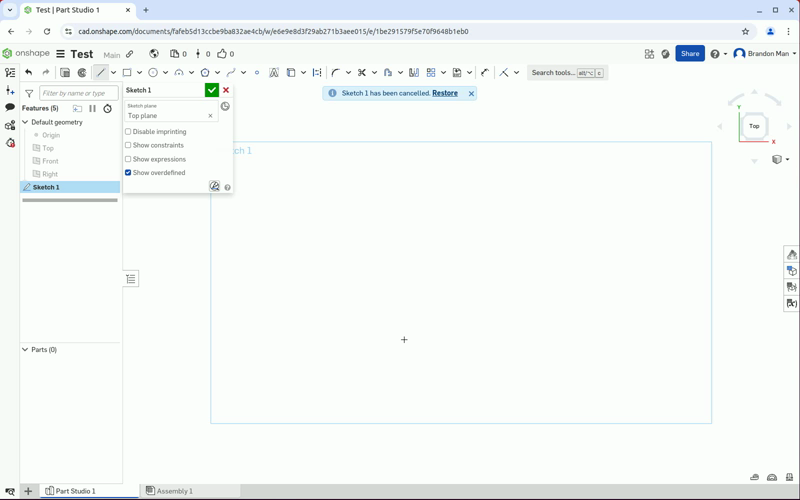
key_up(shift)
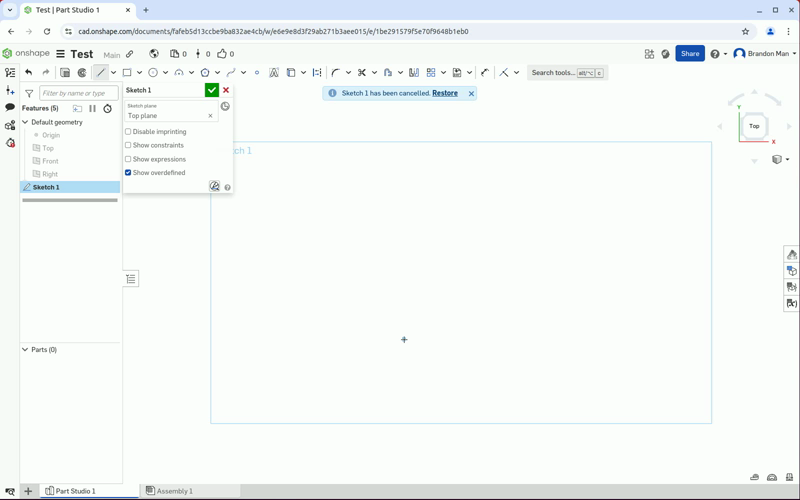
key_down(shift)
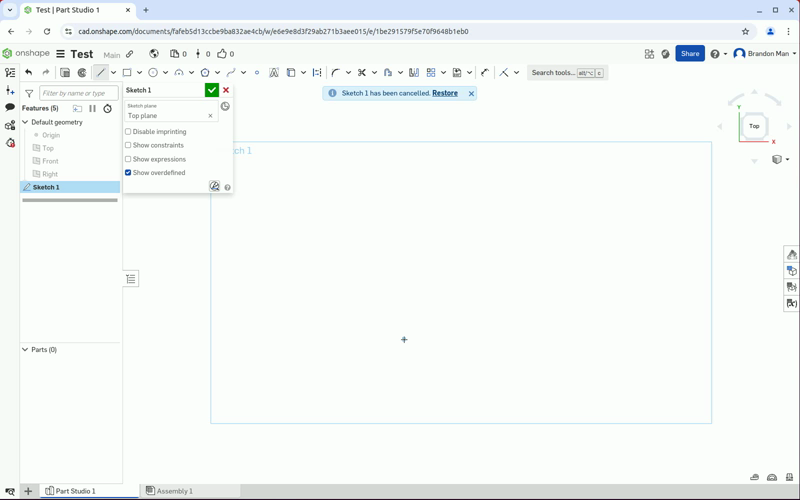
mouse_move(516, 339)
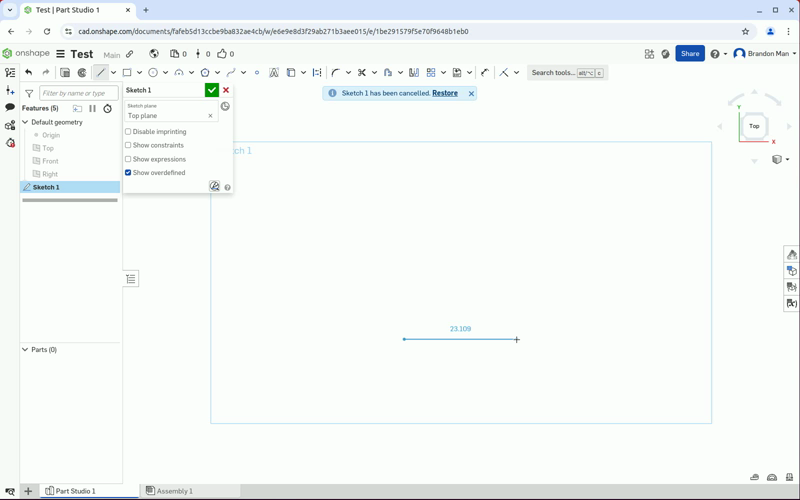
click(516, 339)
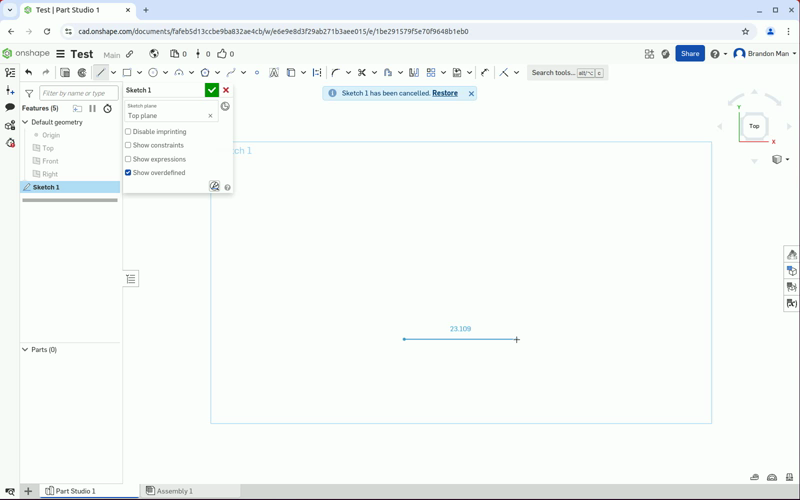
key_up(shift)
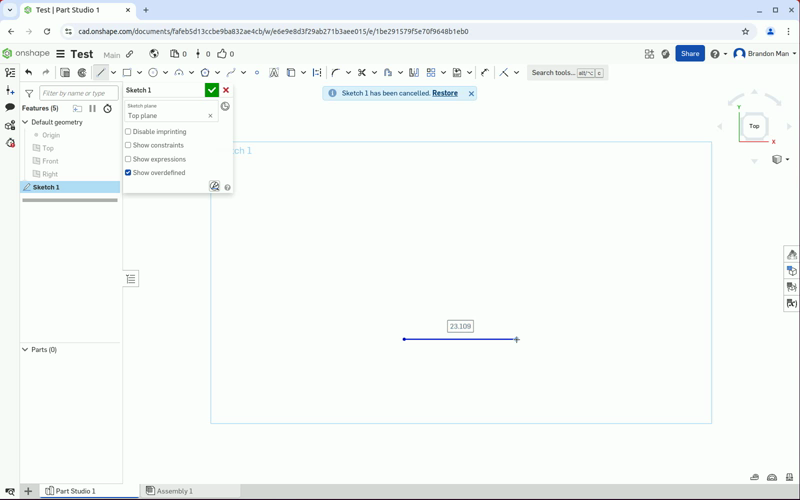
key_down(shift)
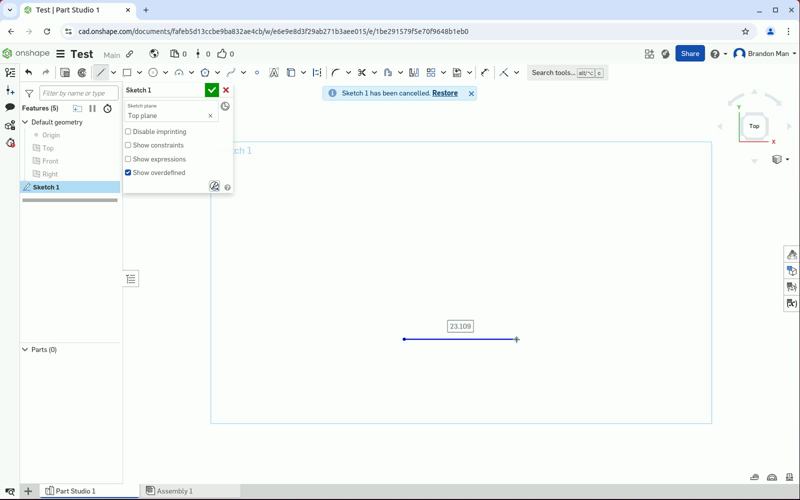
mouse_move(516, 226)
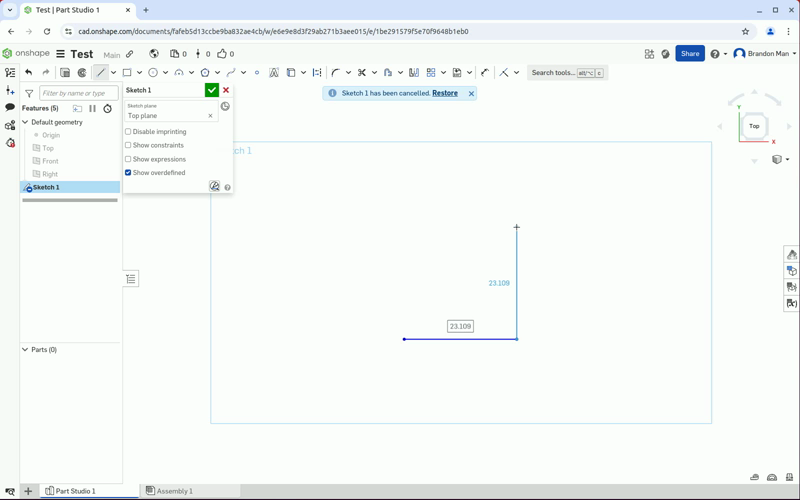
click(516, 226)
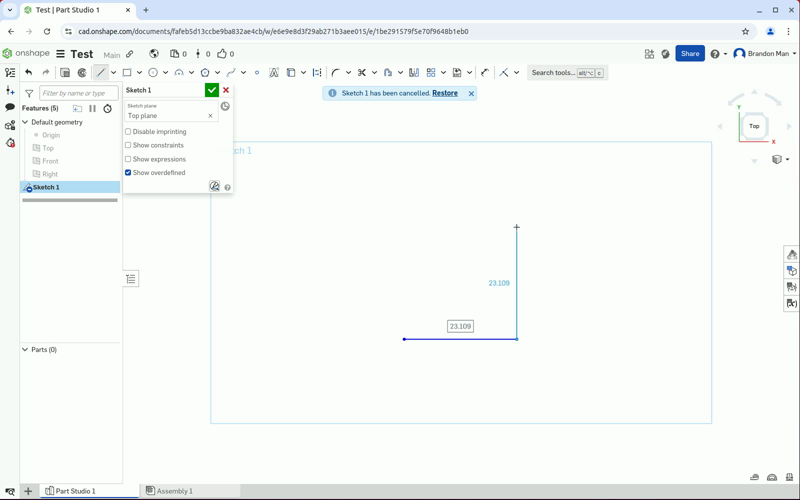
key_up(shift)
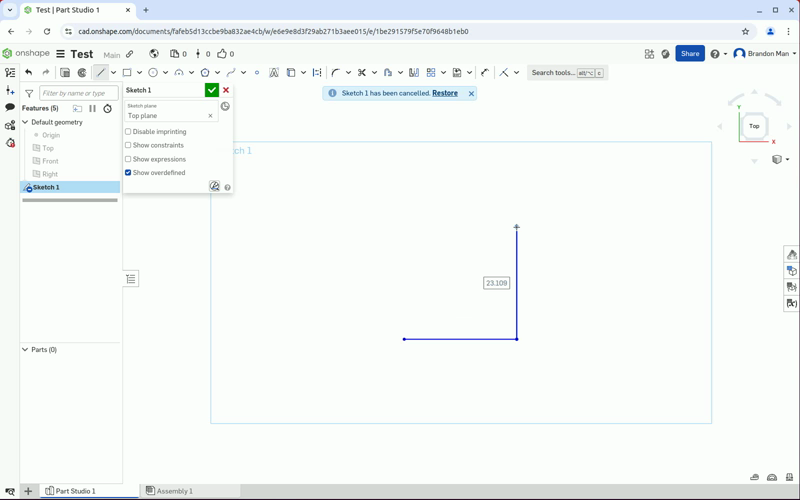
key_down(shift)
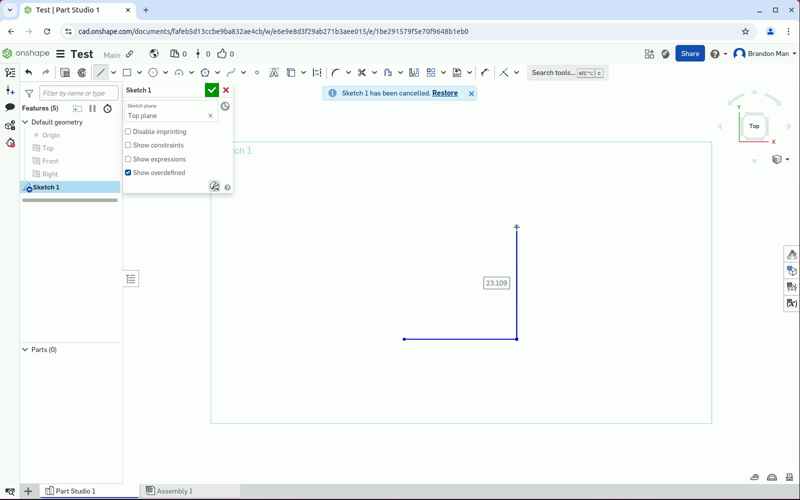
mouse_move(404, 226)
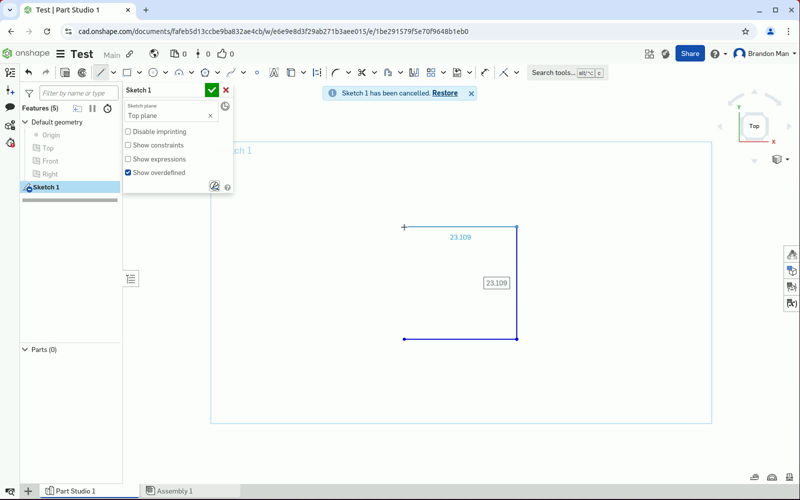
click(404, 226)
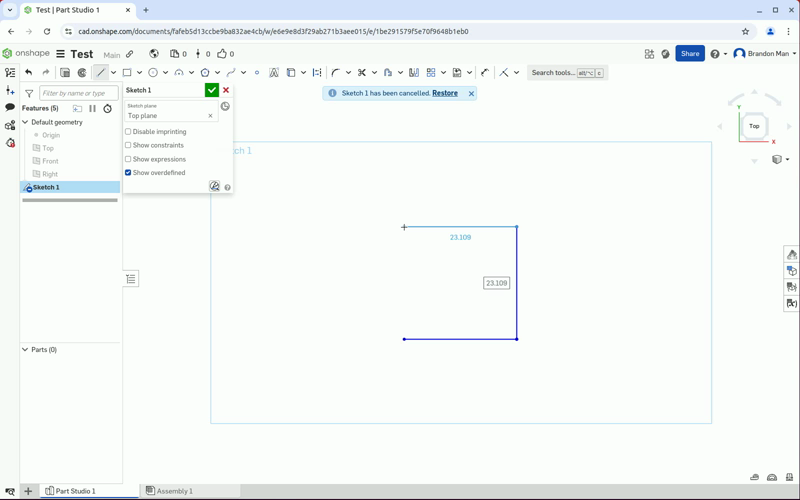
key_up(shift)
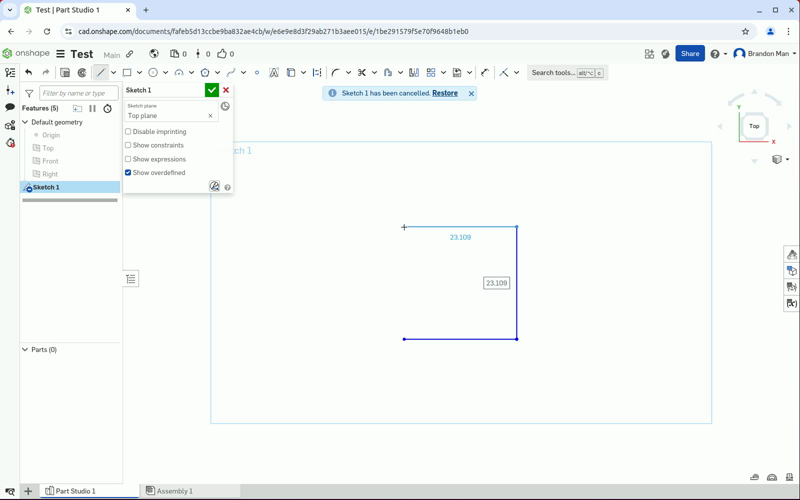
key_down(shift)
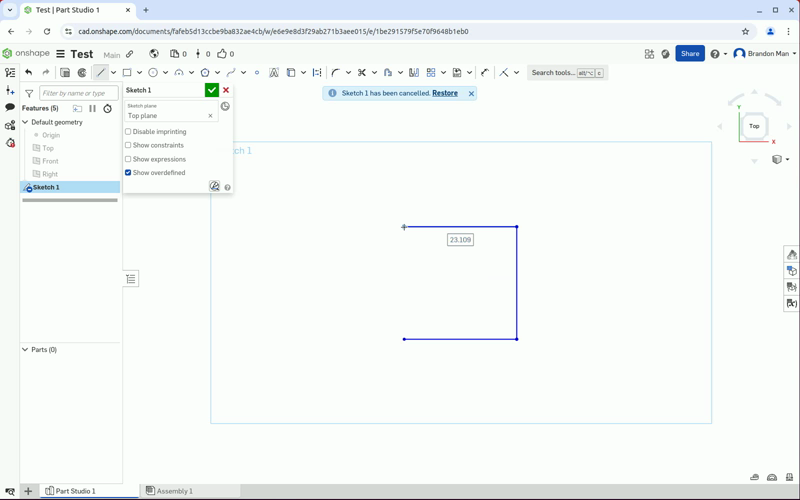
mouse_move(404, 339)
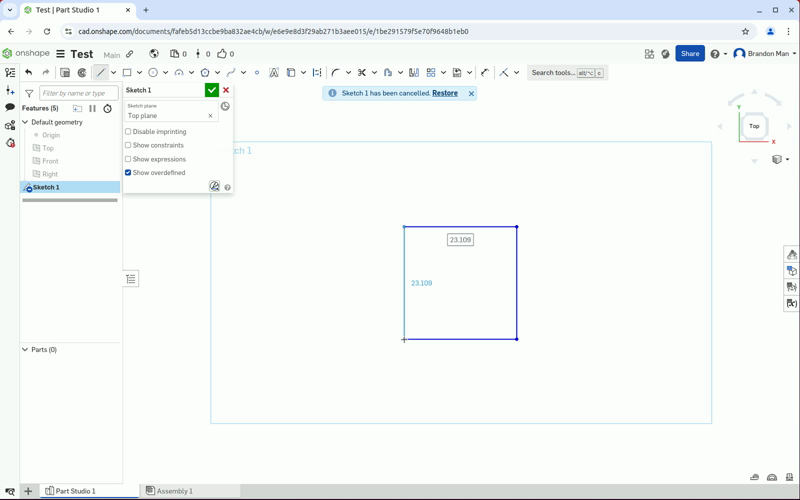
key_up(shift)
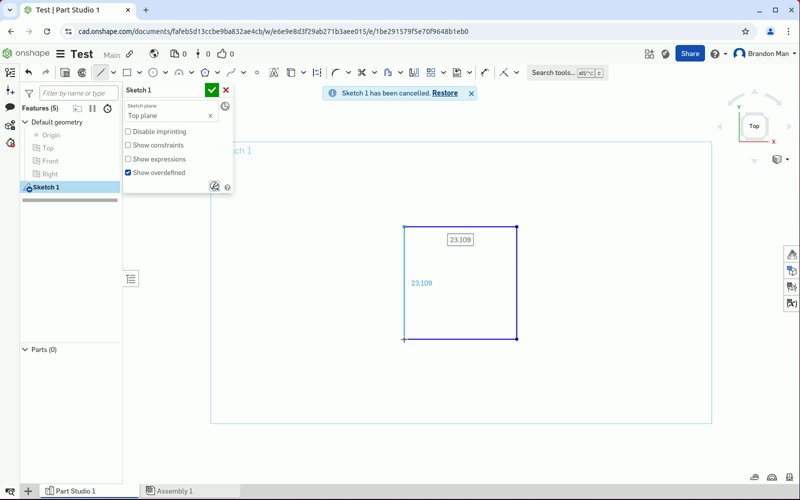
click(404, 339)
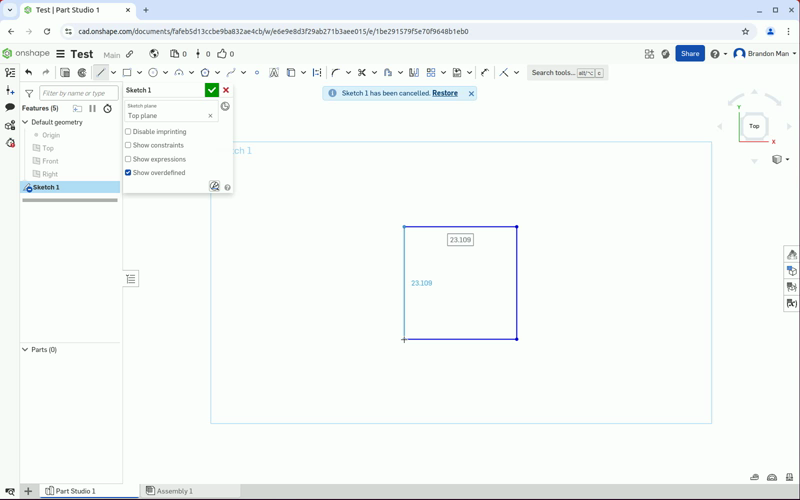
key(esc)
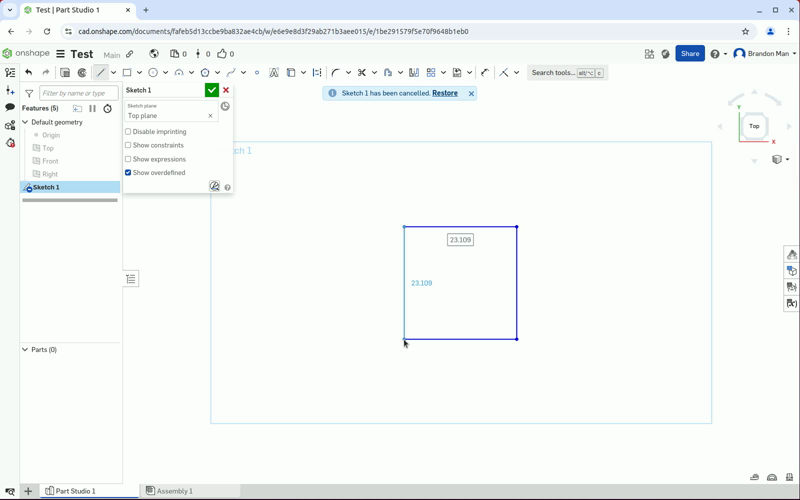
mouse_move(447, 261)
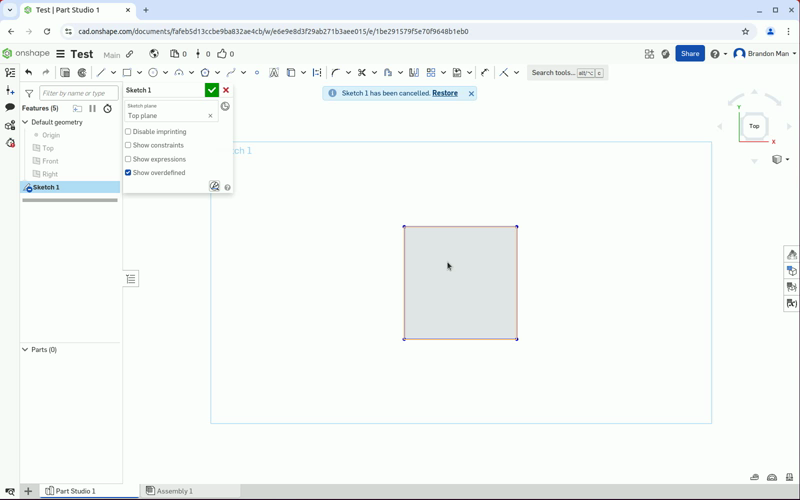
click(447, 261)
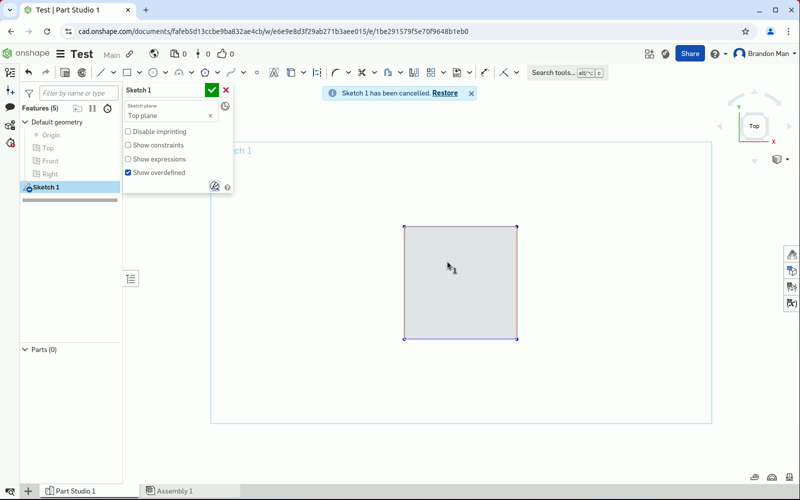
mouse_move(73, 352)
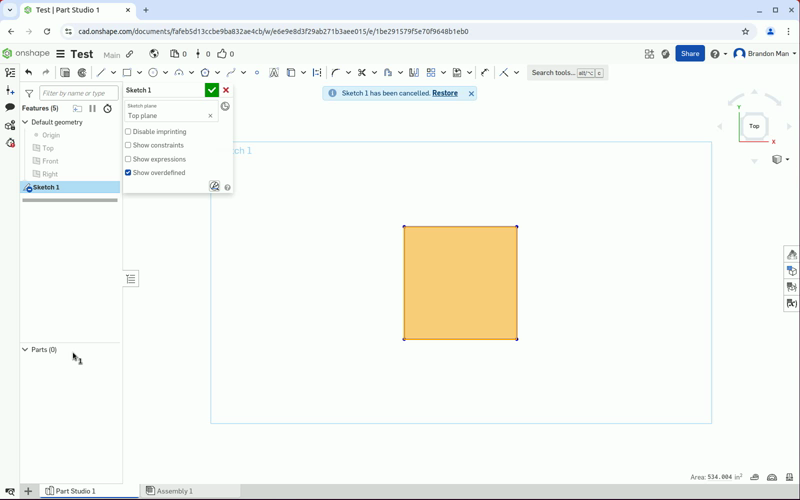
key(shift+y)
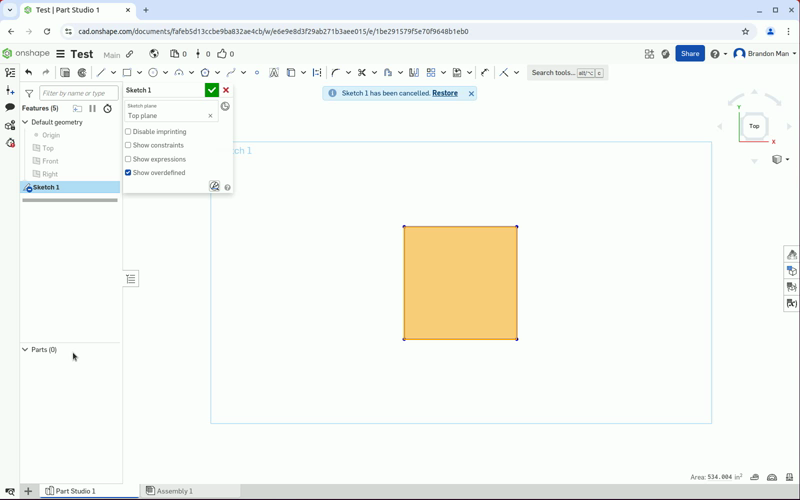
key(shift+e)
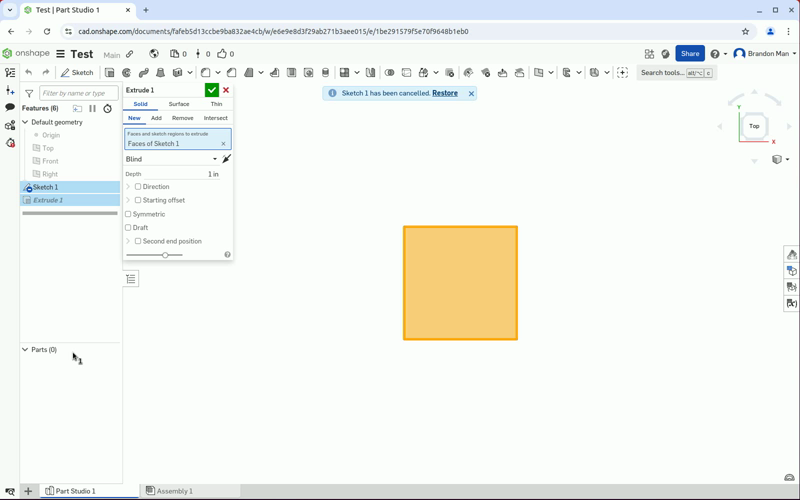
mouse_move(143, 106)
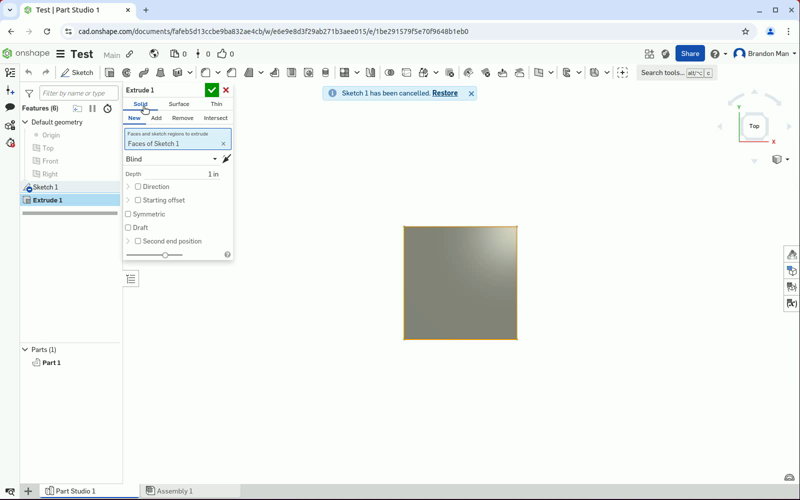
click(143, 106)
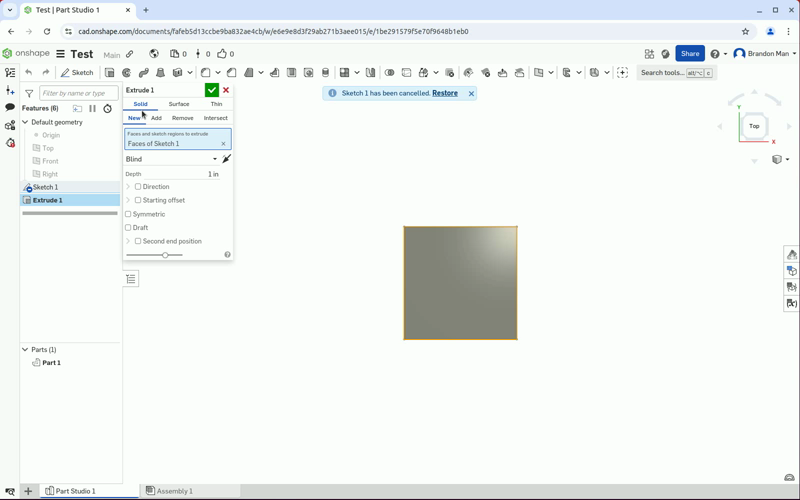
mouse_move(137, 120)
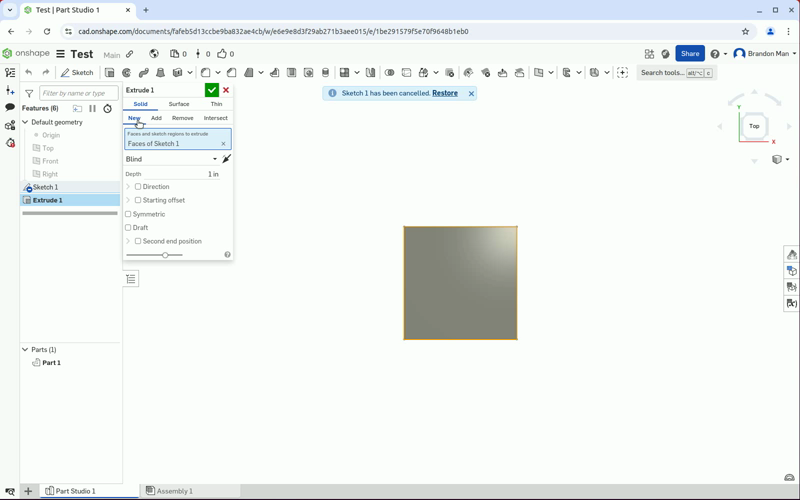
click(137, 120)
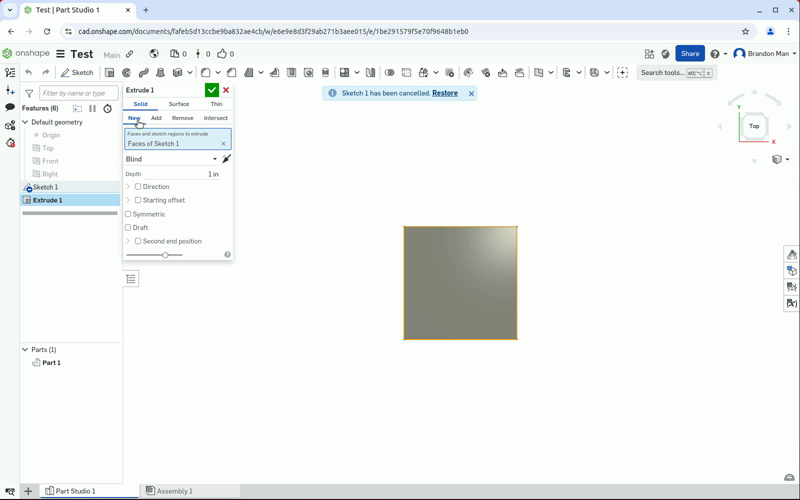
key(tab, 4)
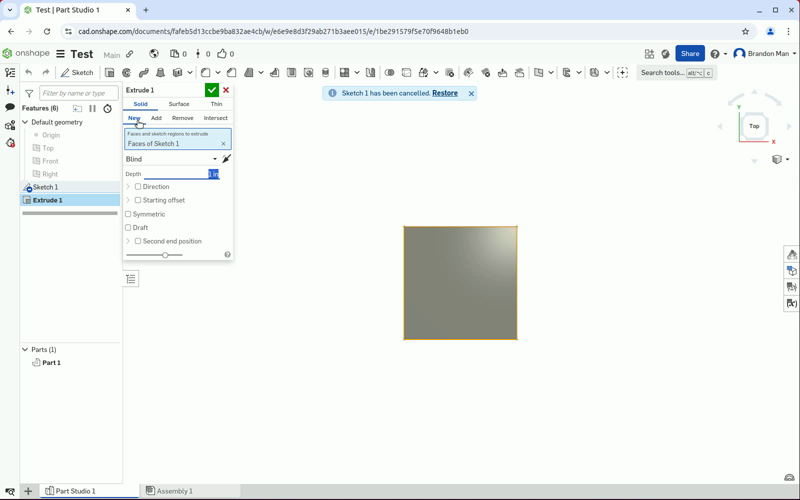
text(23.108)
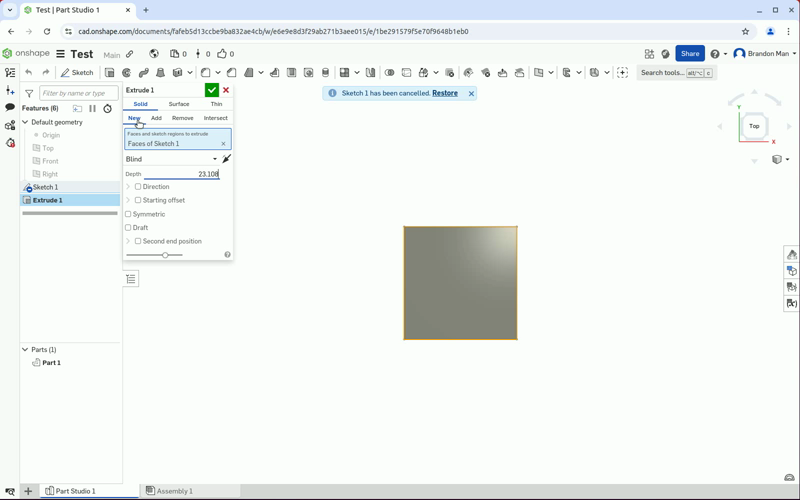
key(enter)
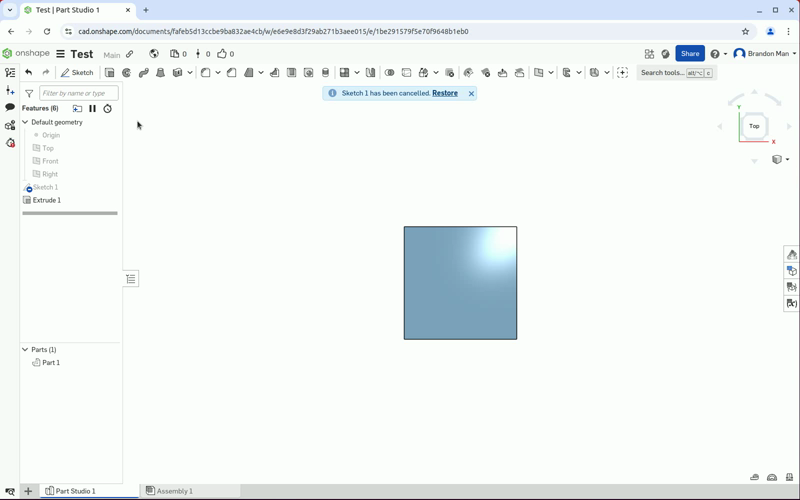
key(shift+h)
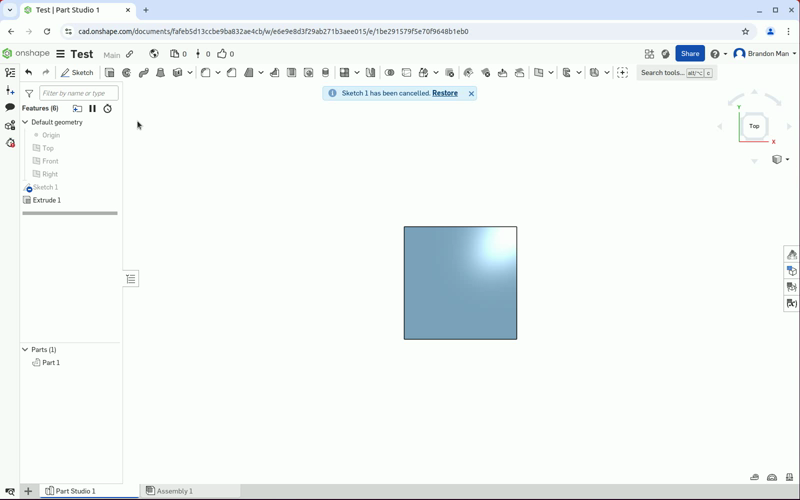
key(shift+h)
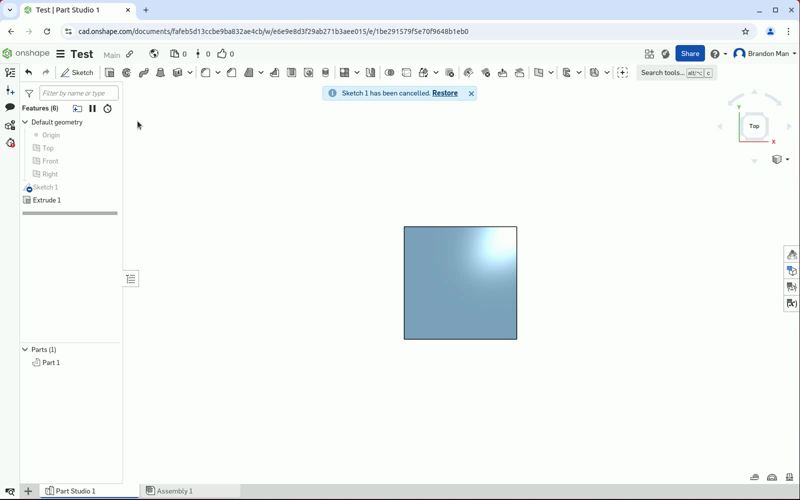
mouse_move(73, 189)
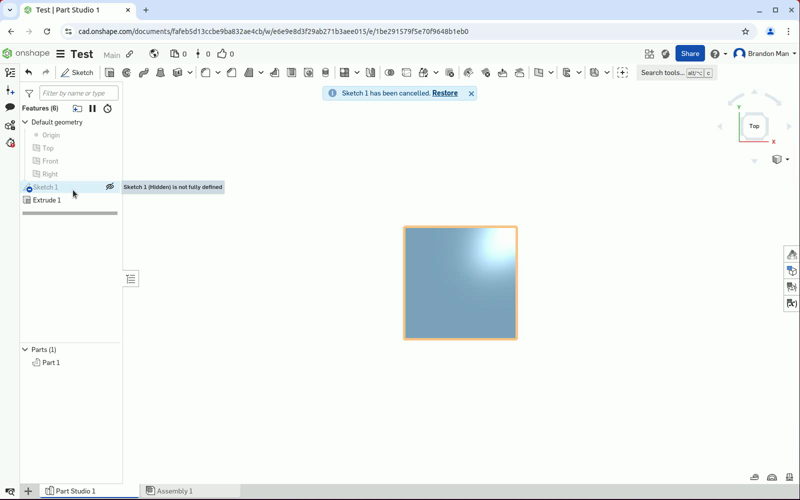
click(73, 189)
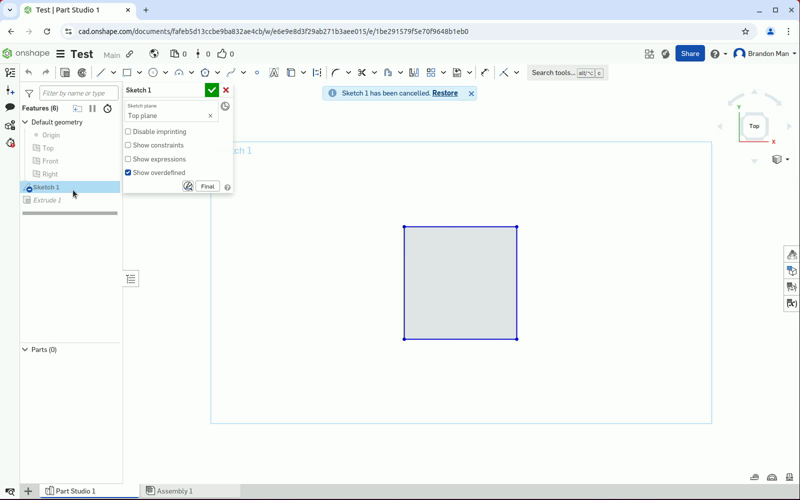
mouse_move(229, 92)
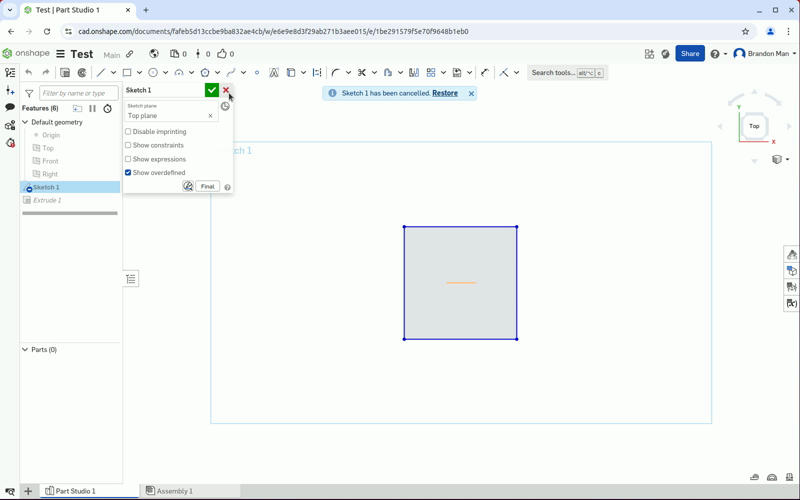
click(229, 92)
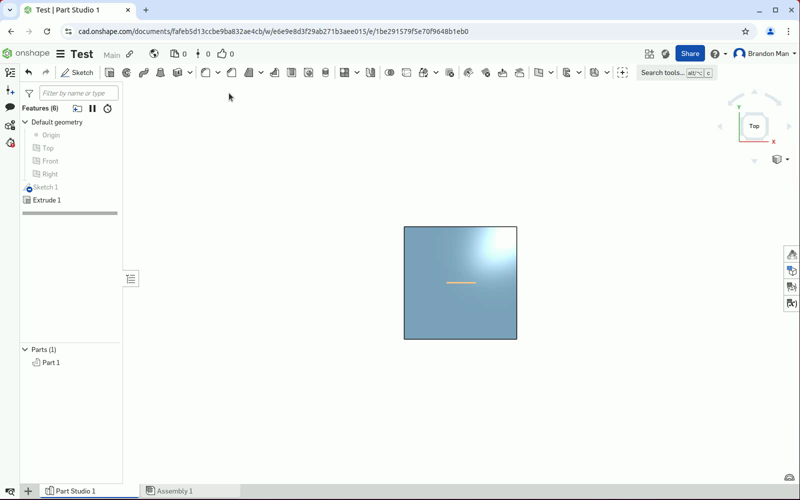
mouse_move(541, 75)
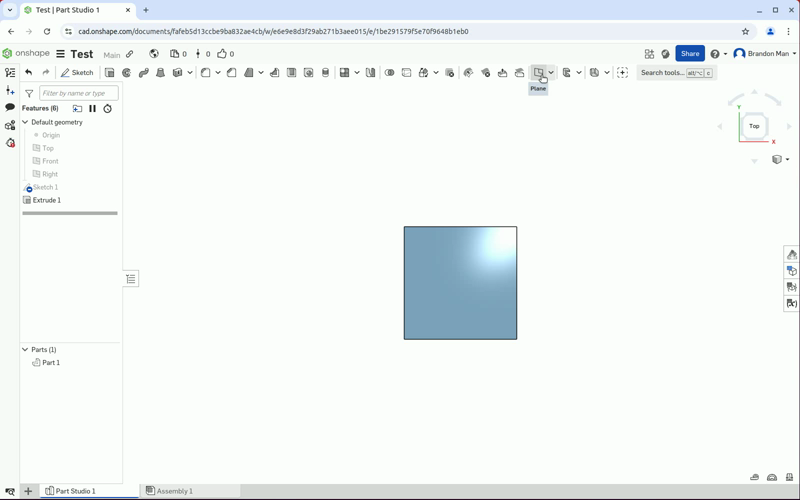
click(541, 75)
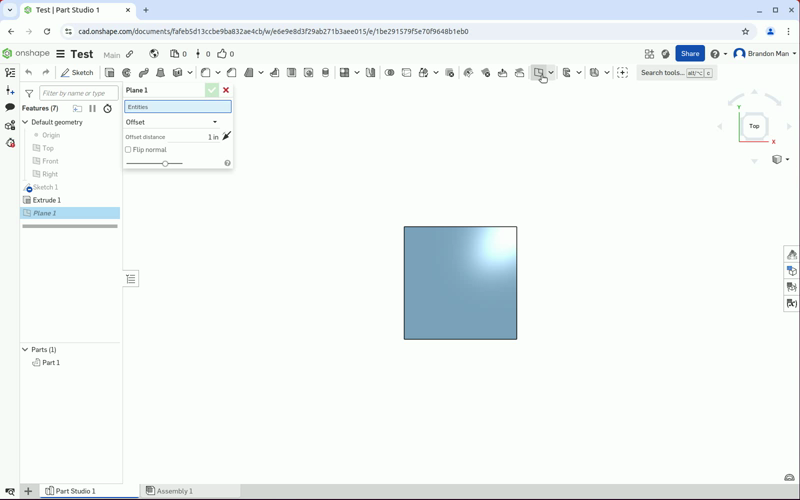
mouse_move(73, 150)
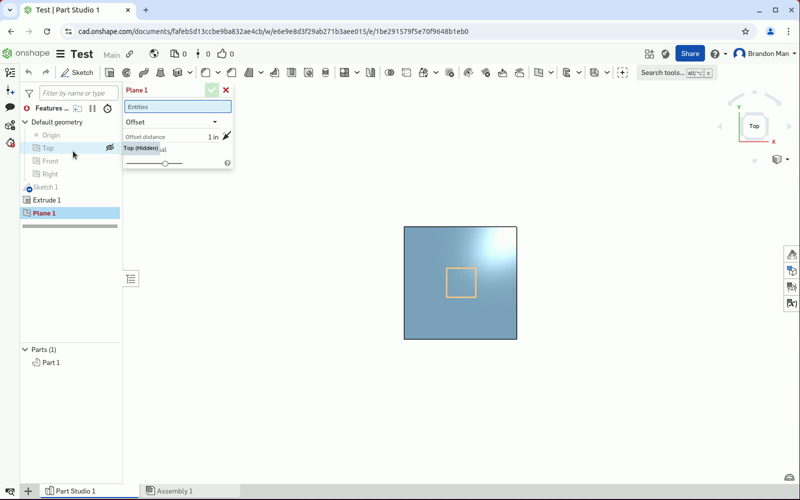
click(73, 150)
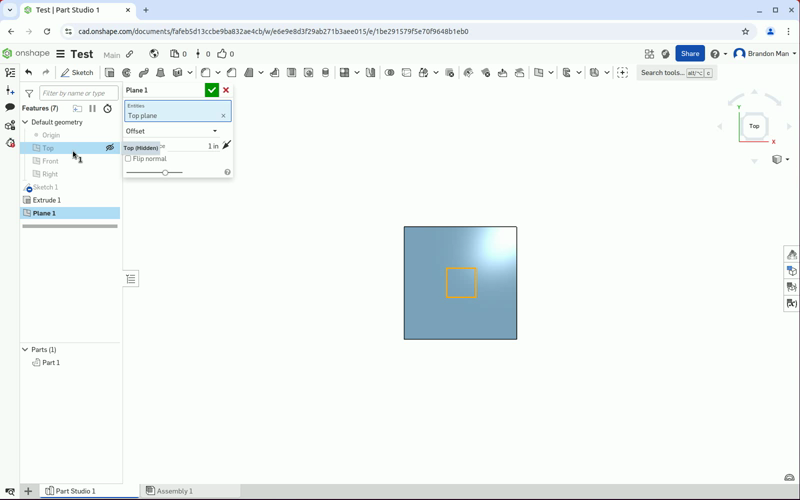
key(tab, 2)
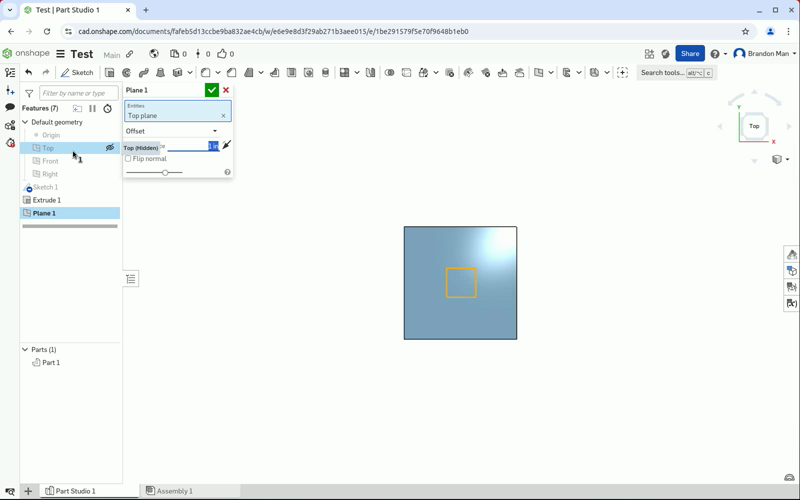
text(23.108)
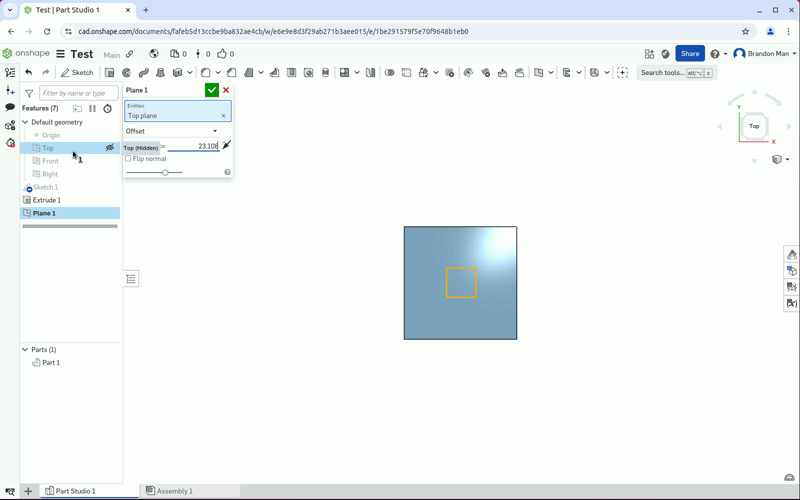
key(enter, 2)
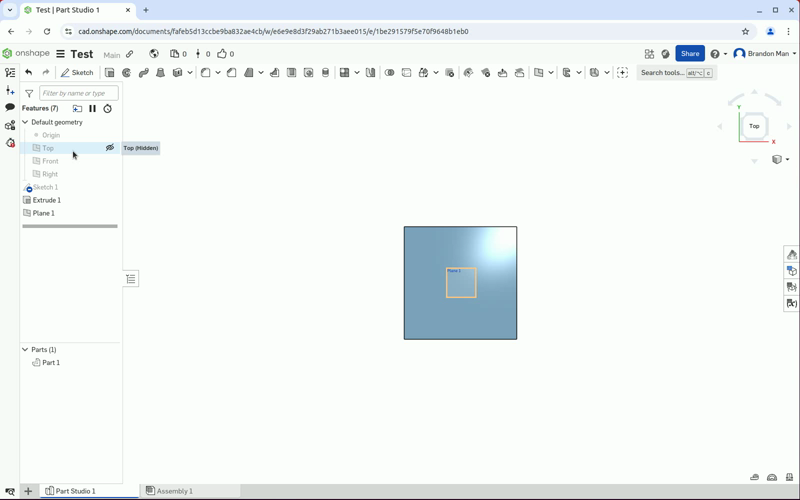
key(shift+s)
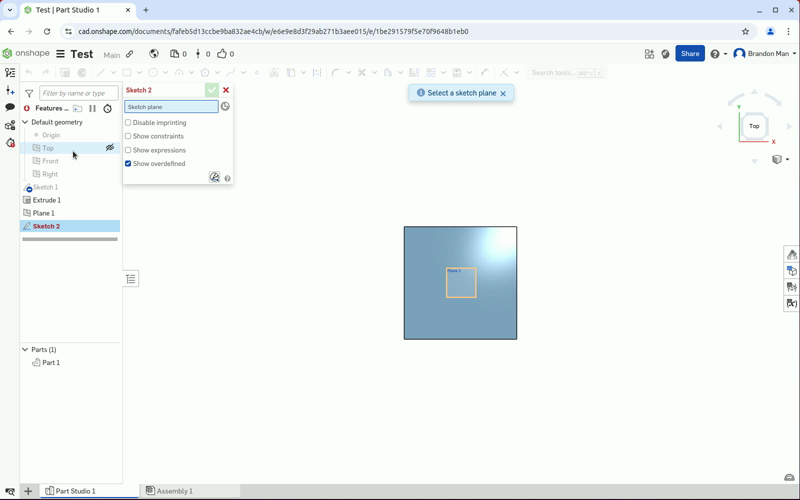
mouse_move(73, 215)
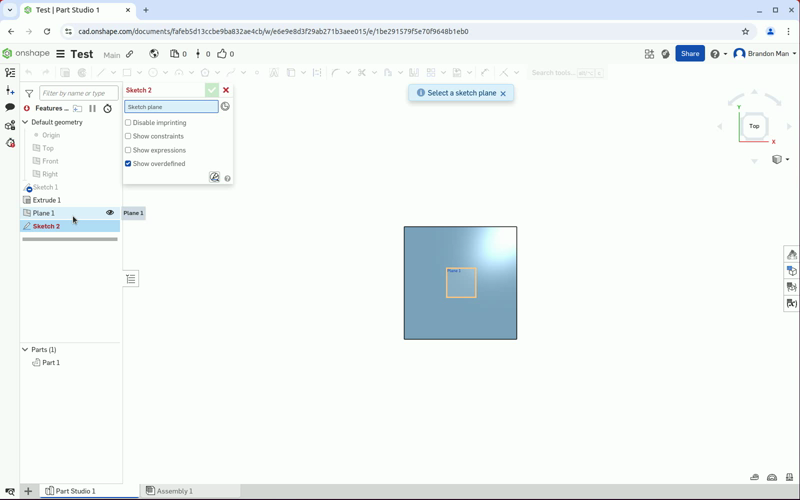
click(73, 215)
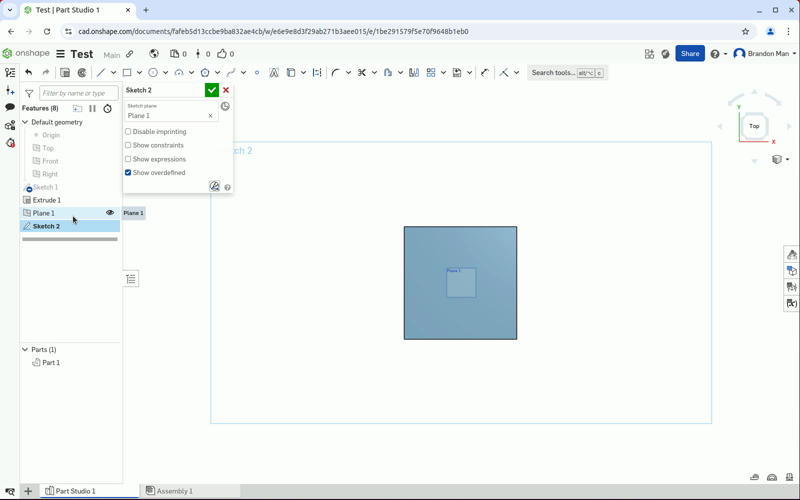
mouse_move(73, 352)
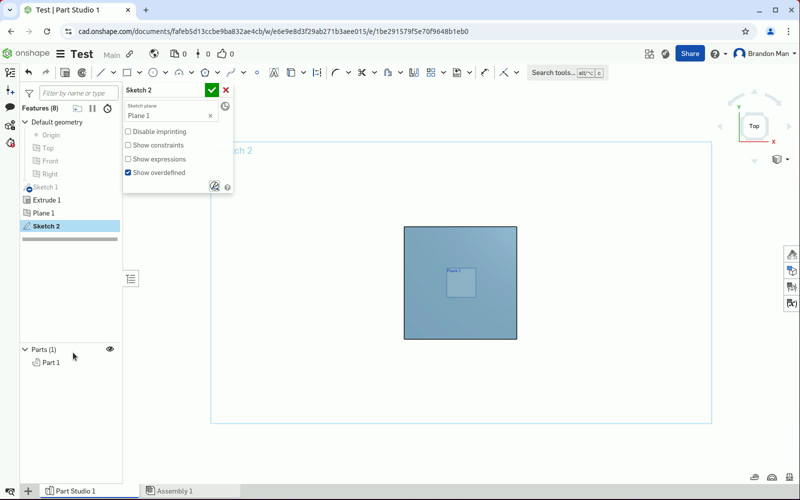
key(y)
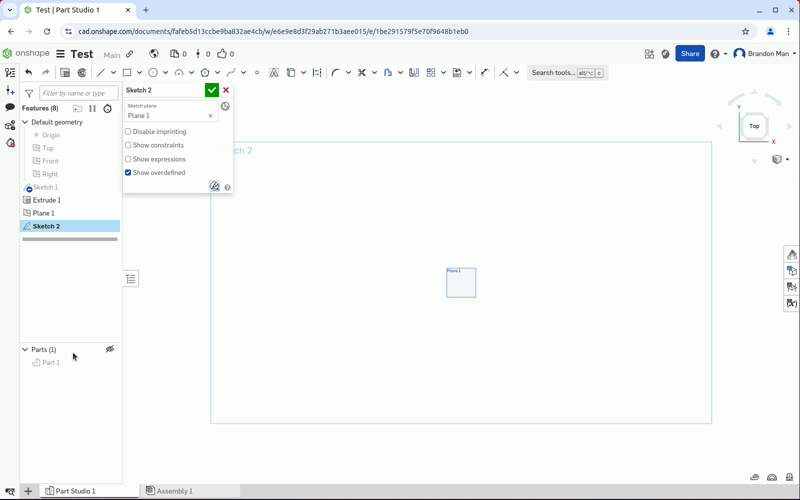
key(c)
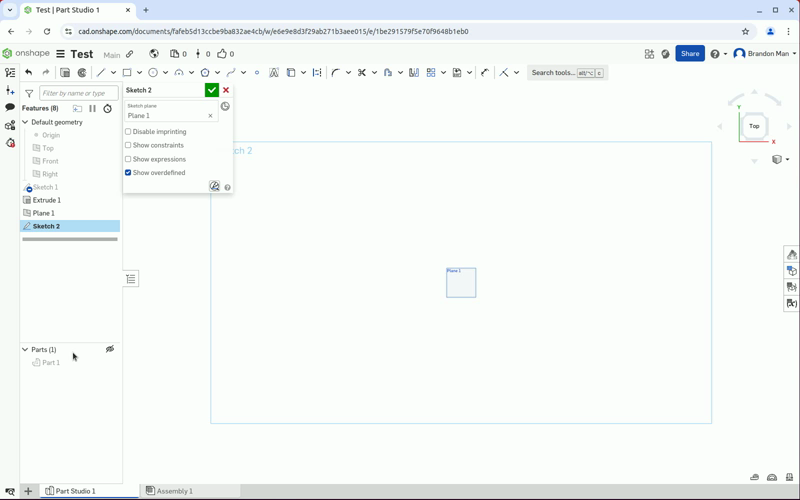
key_down(shift)
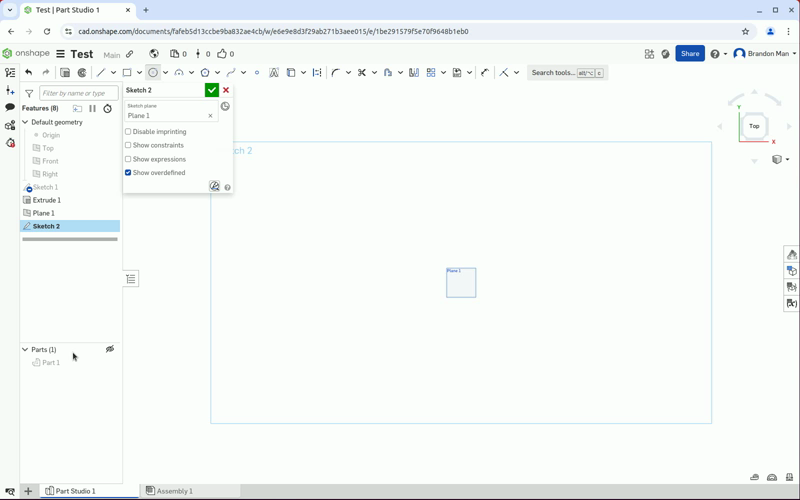
mouse_move(460, 282)
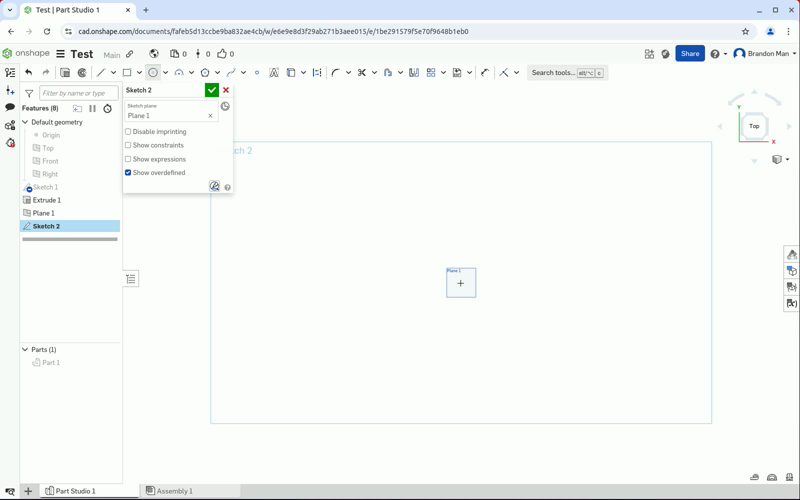
click(460, 282)
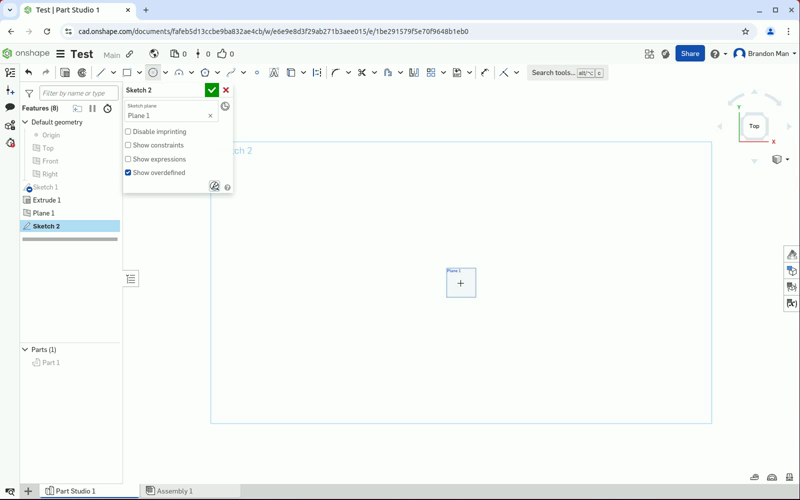
key_up(shift)
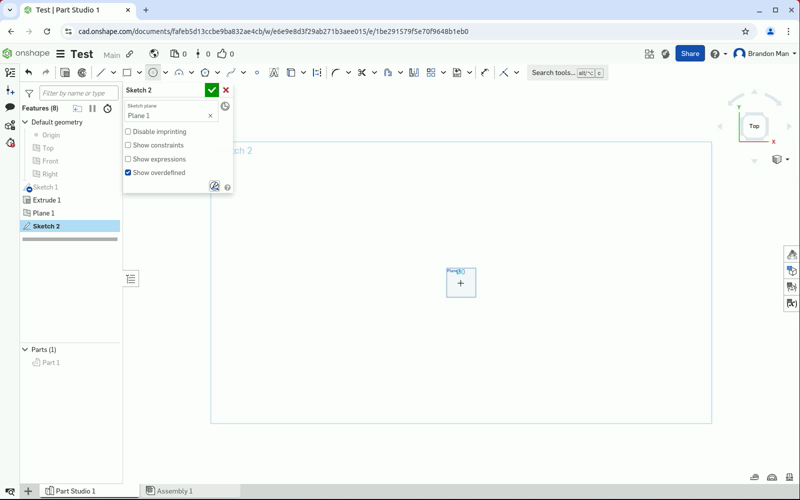
mouse_move(500, 282)
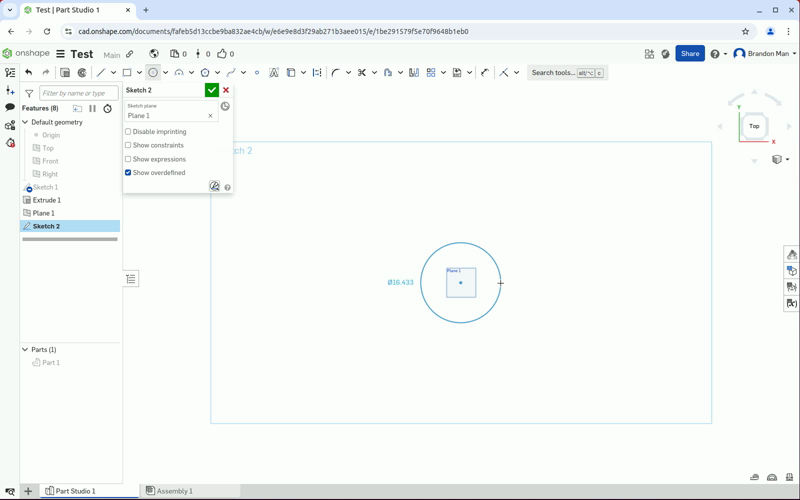
click(500, 282)
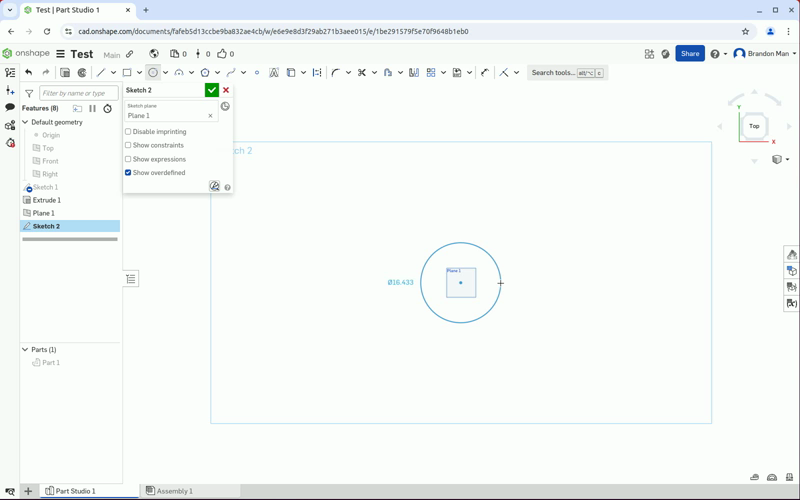
key(esc)
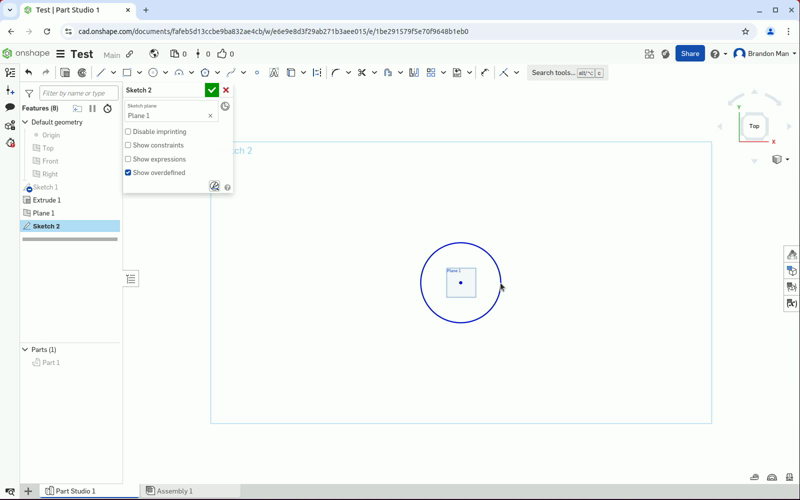
mouse_move(453, 264)
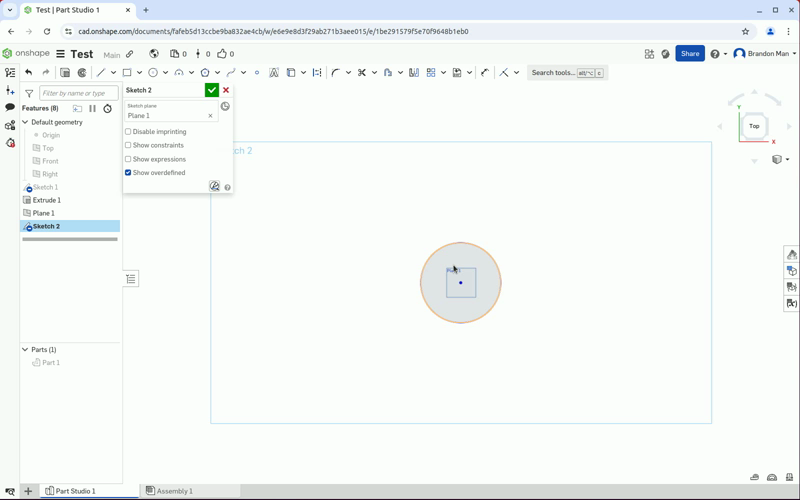
click(453, 264)
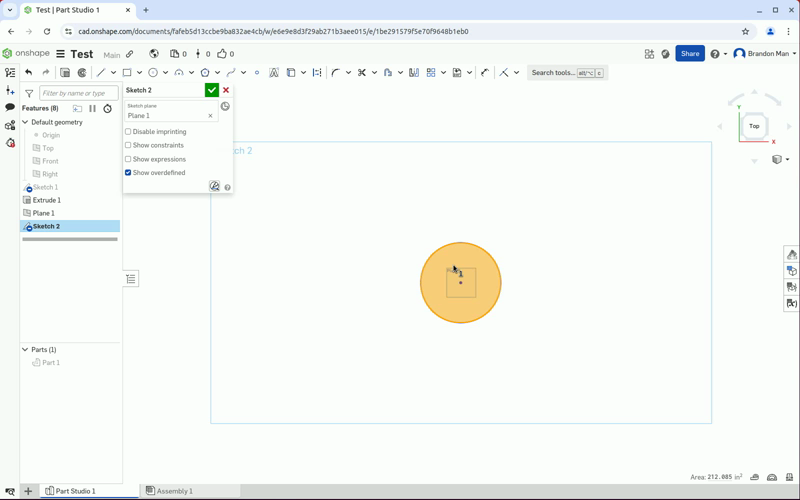
mouse_move(73, 352)
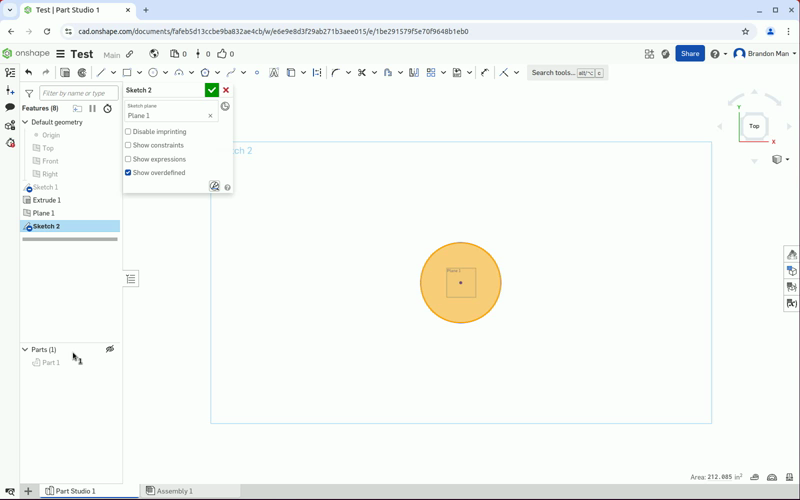
key(shift+y)
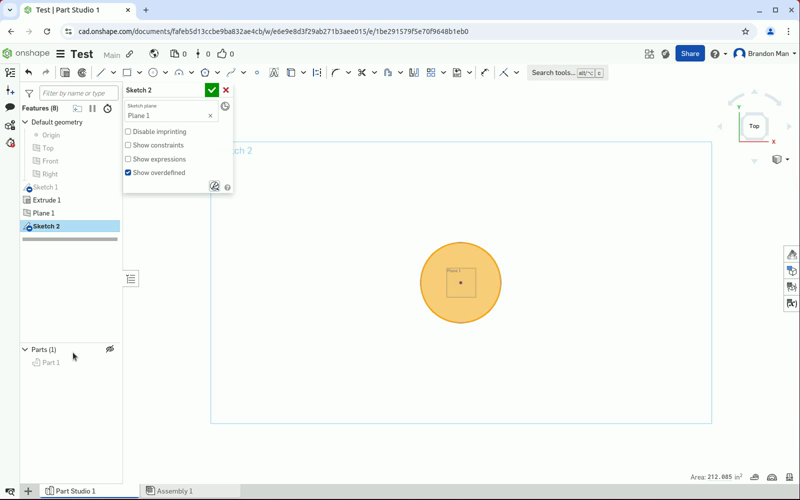
key(shift+e)
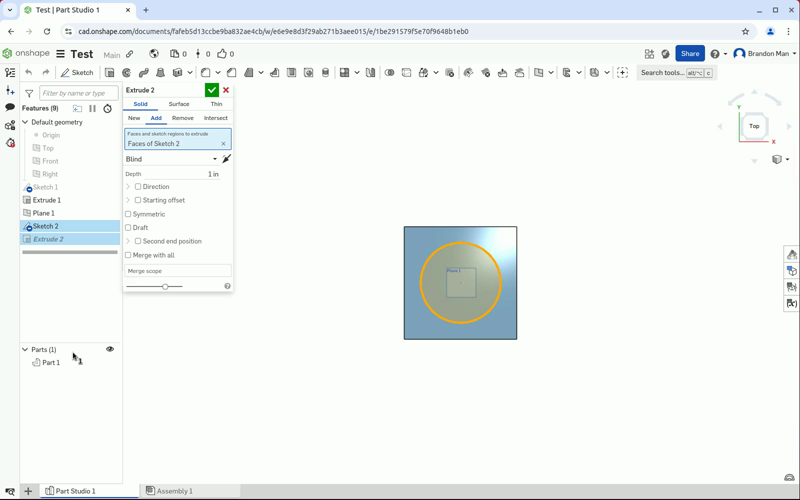
mouse_move(143, 106)
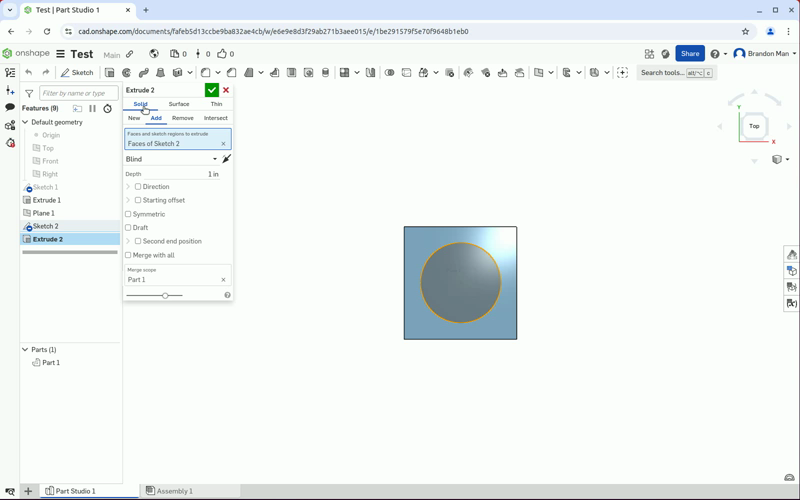
click(143, 106)
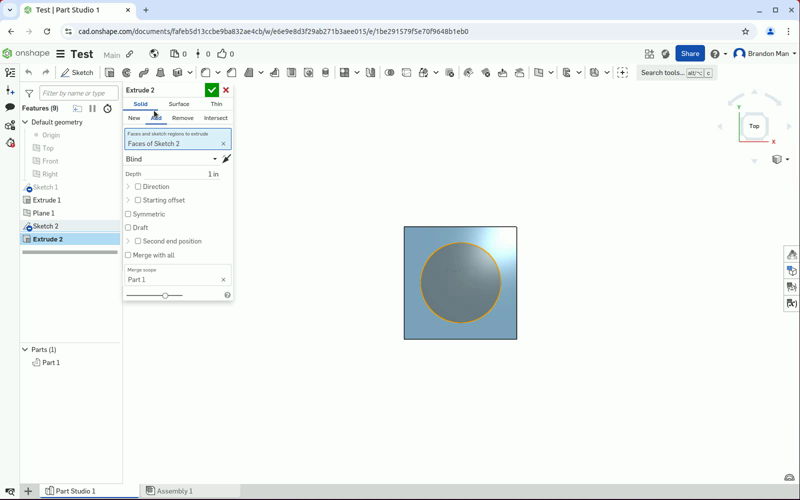
mouse_move(186, 120)
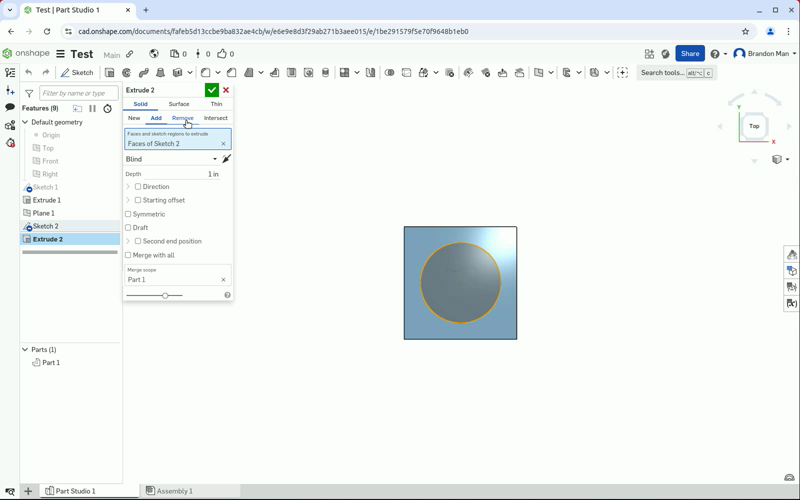
click(186, 120)
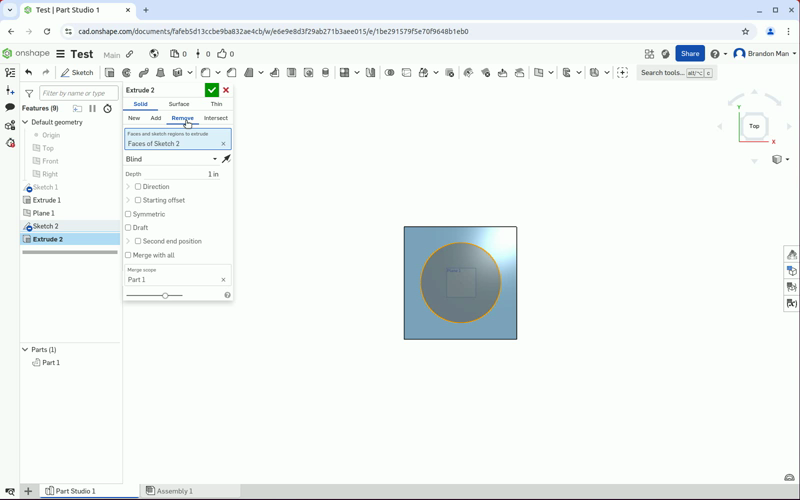
key(tab, 4)
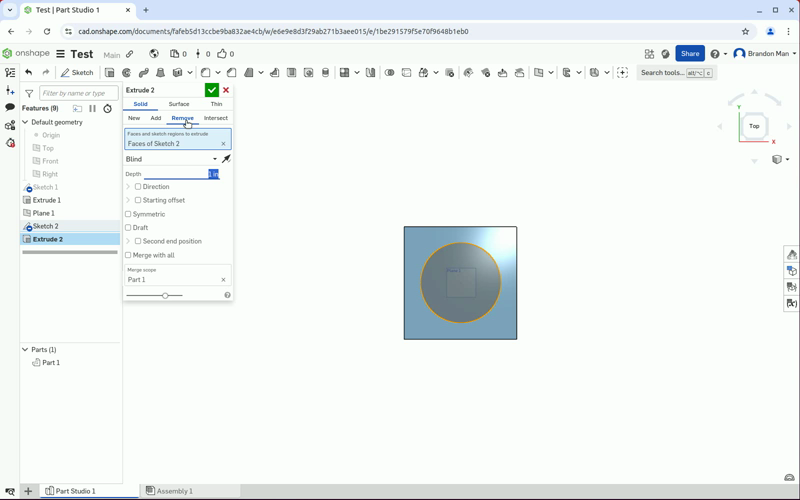
text(23.108)
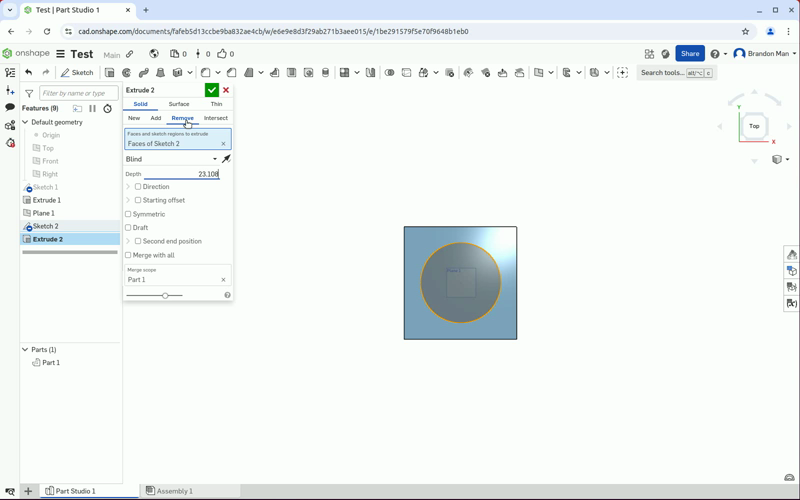
key(tab, 6)
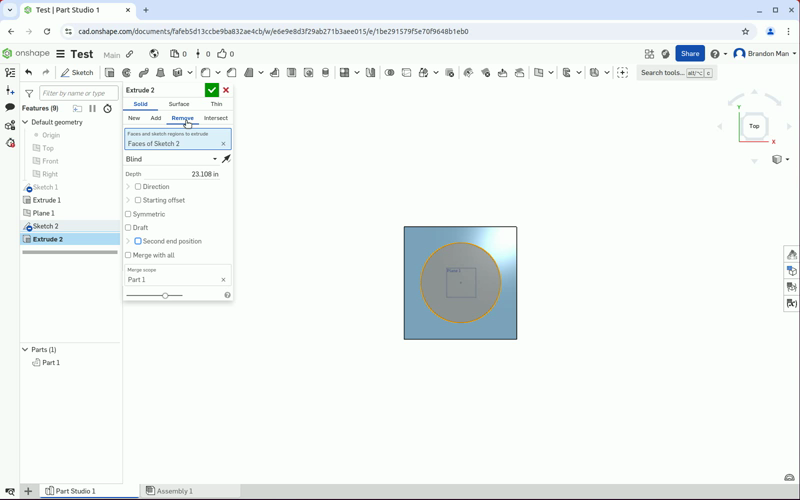
key(space)
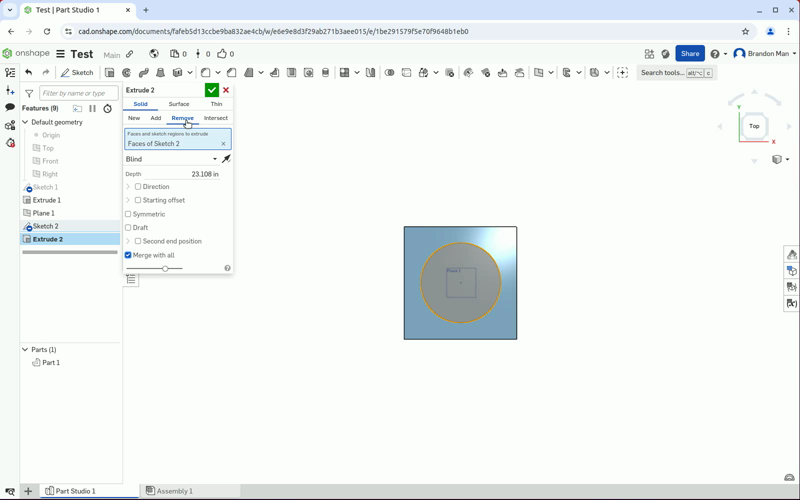
key(enter)
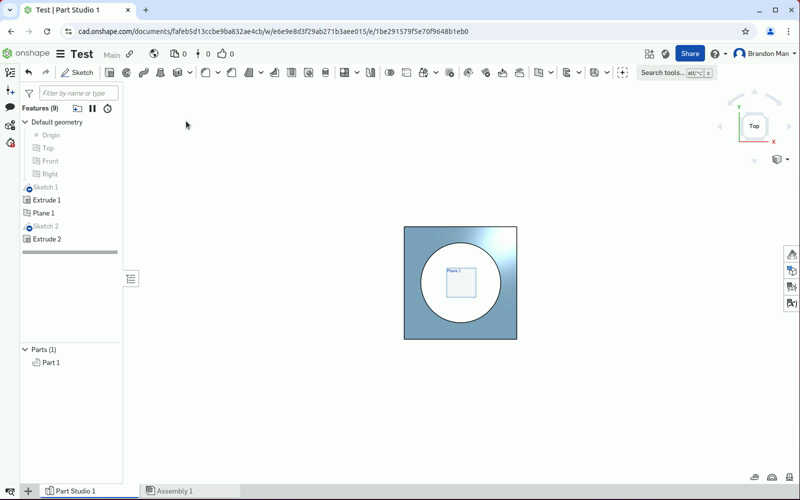
key(shift+h)
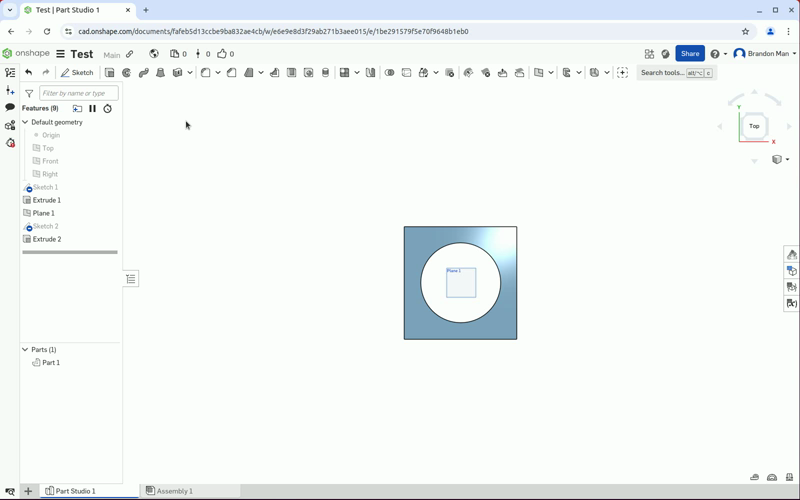
key(shift+h)
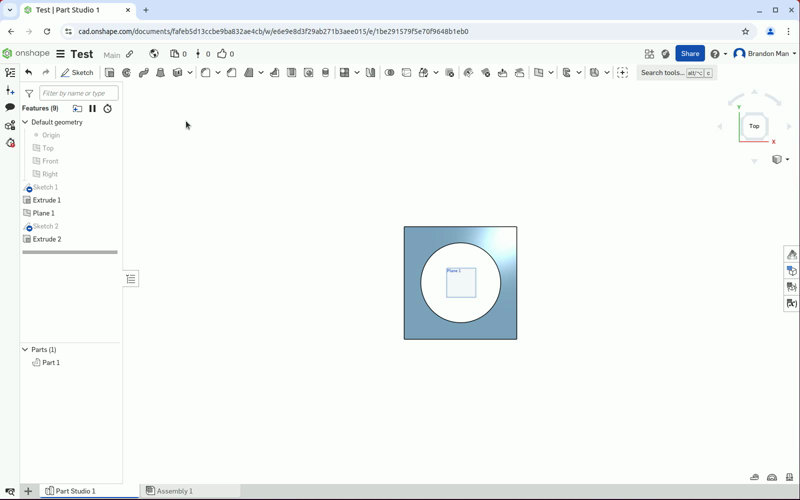
mouse_move(73, 189)
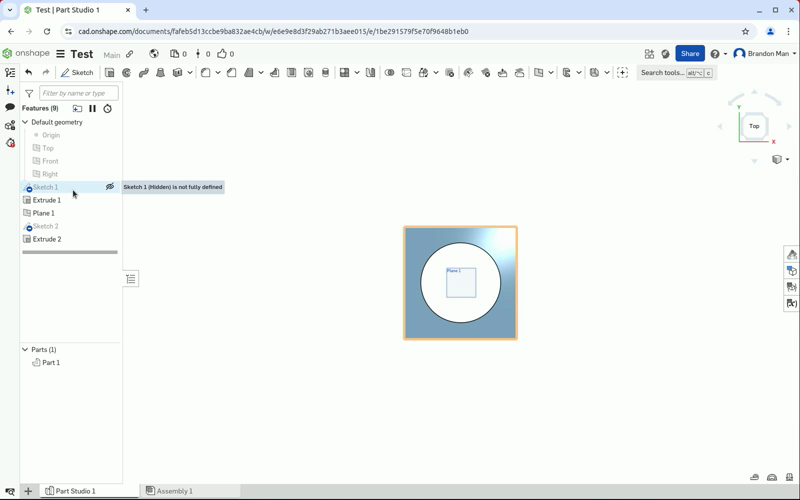
click(73, 189)
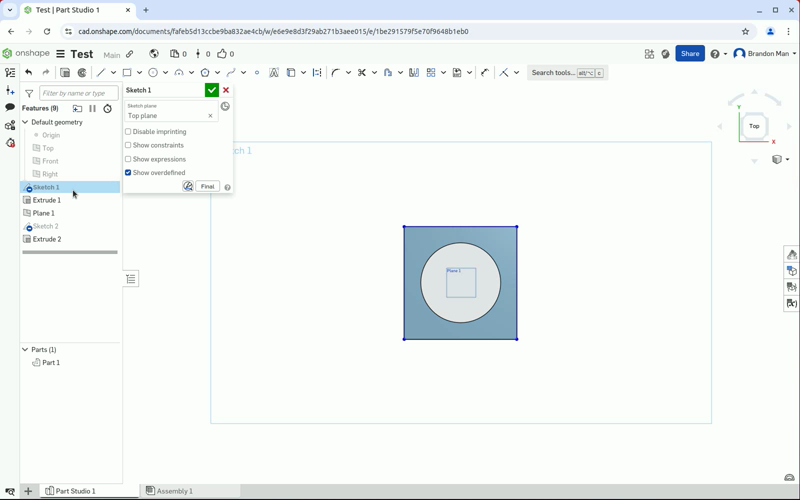
mouse_move(229, 92)
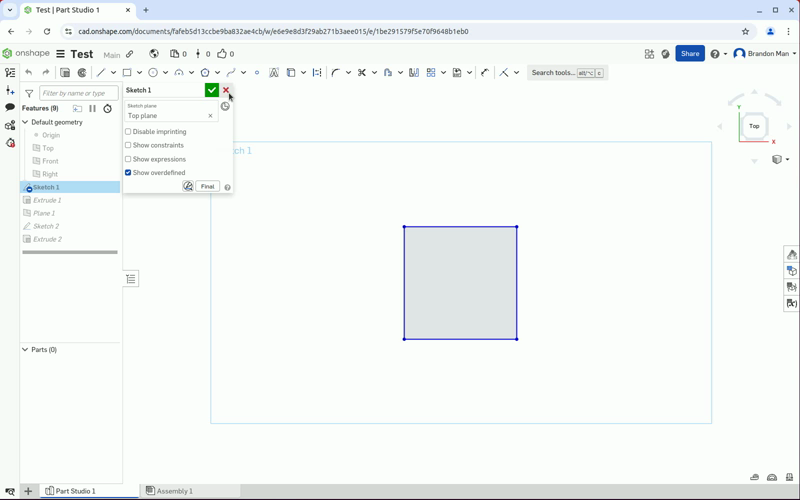
click(229, 92)
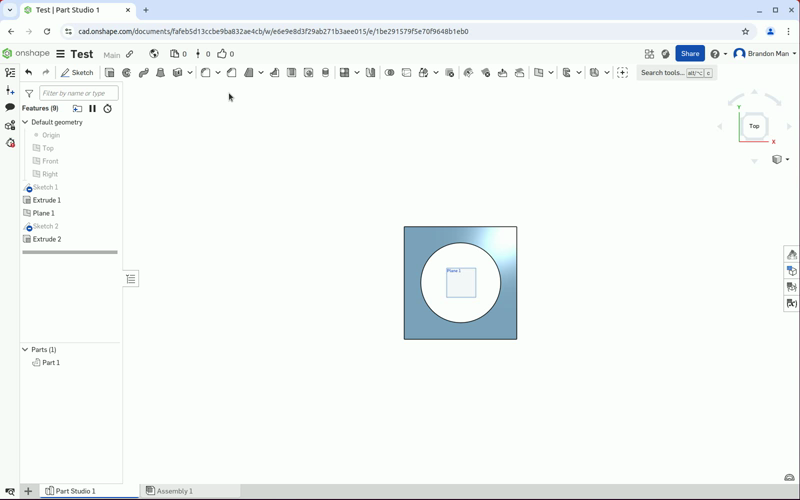
mouse_move(73, 352)
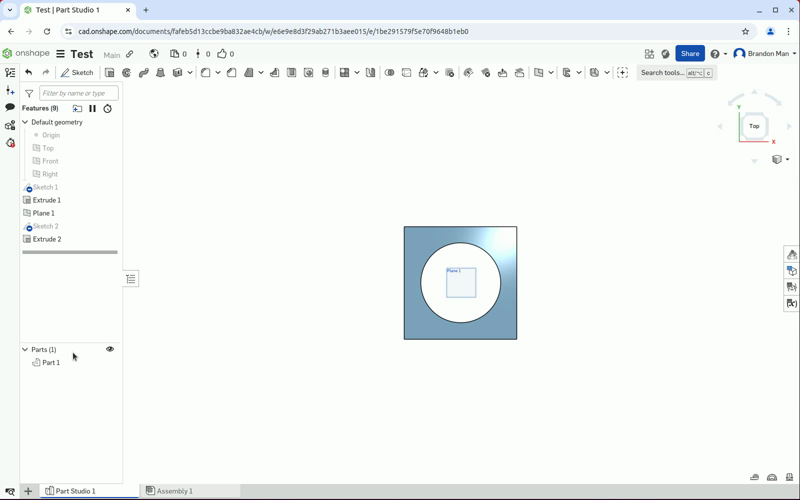
key(y)
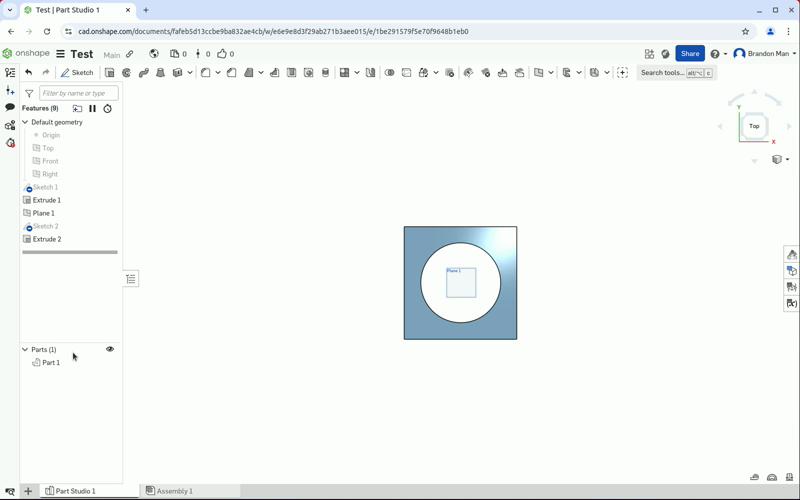
key(shift+p)
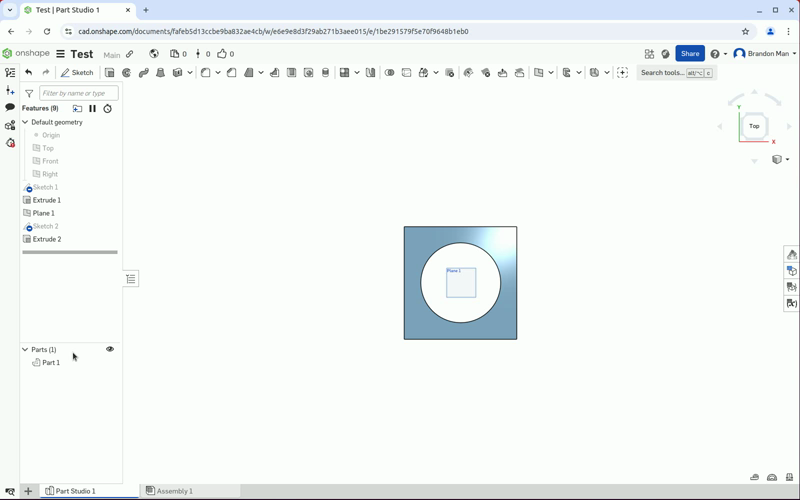
key(space)
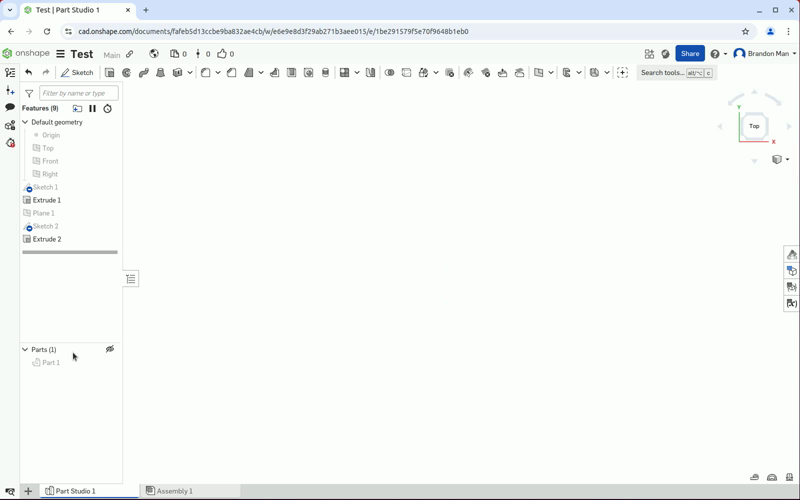
key_down(shift)
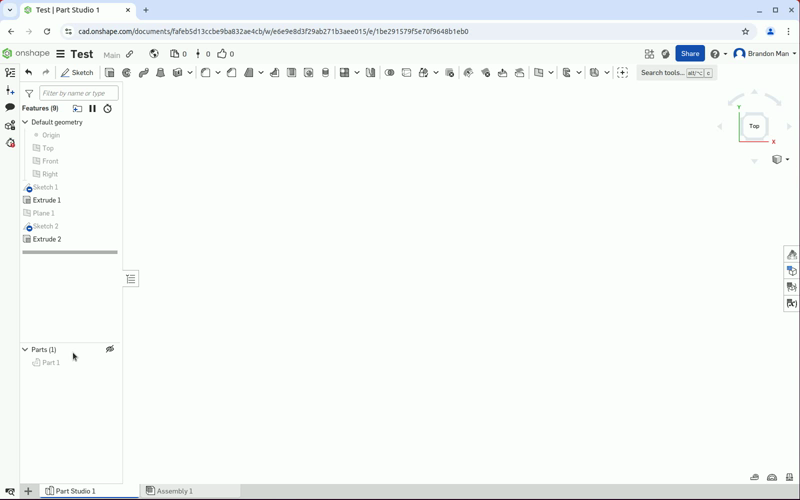
key(up)
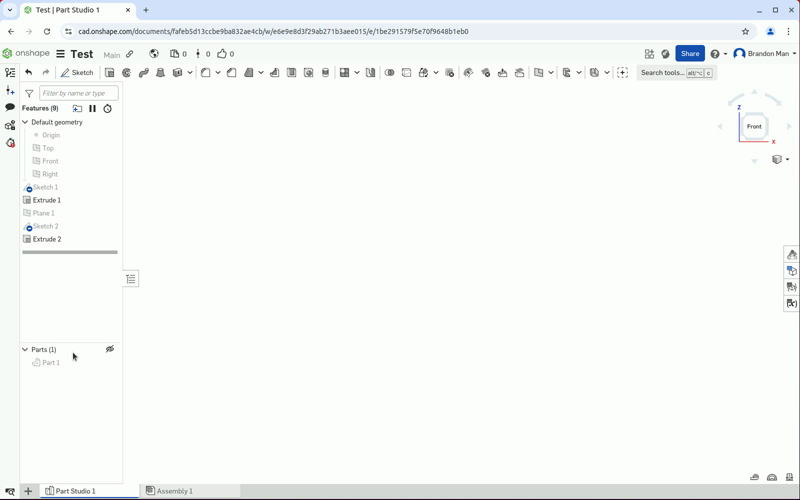
key_up(shift)
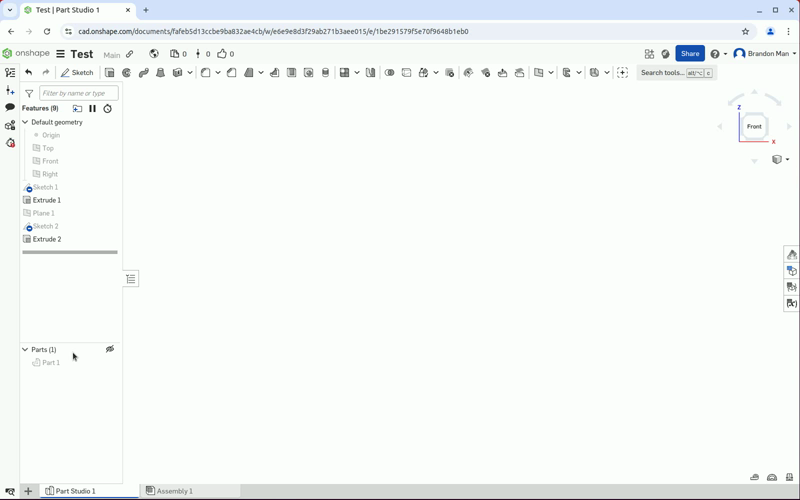
mouse_move(73, 352)
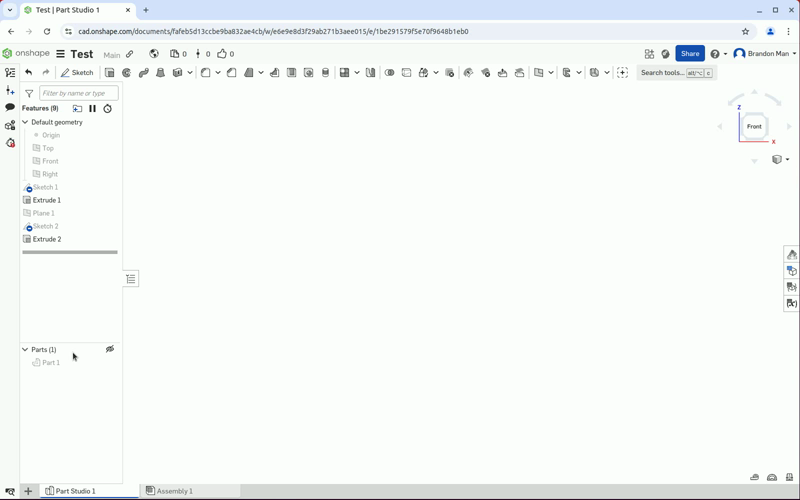
key(shift+y)
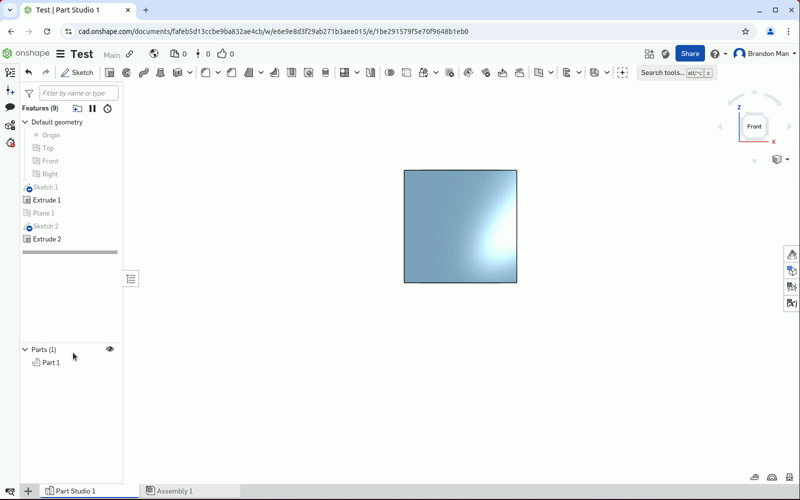
mouse_move(541, 75)
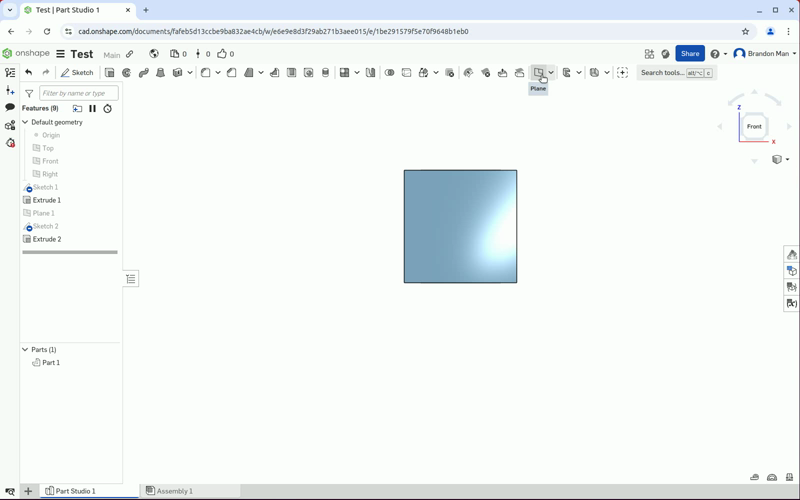
click(541, 75)
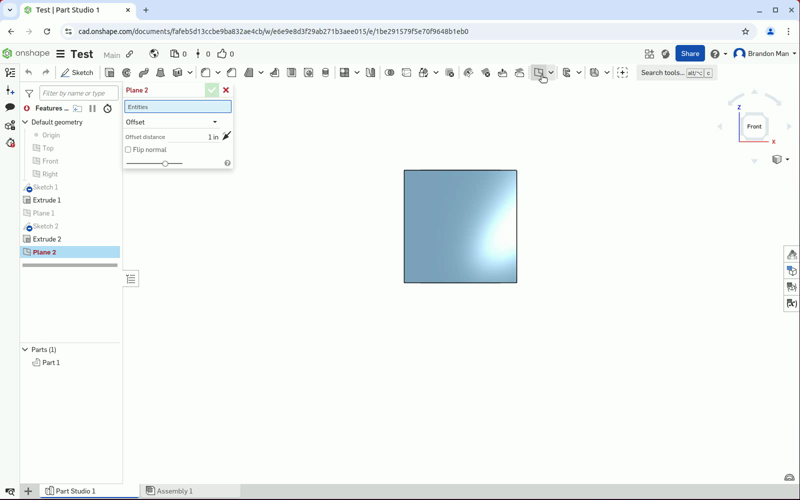
mouse_move(73, 163)
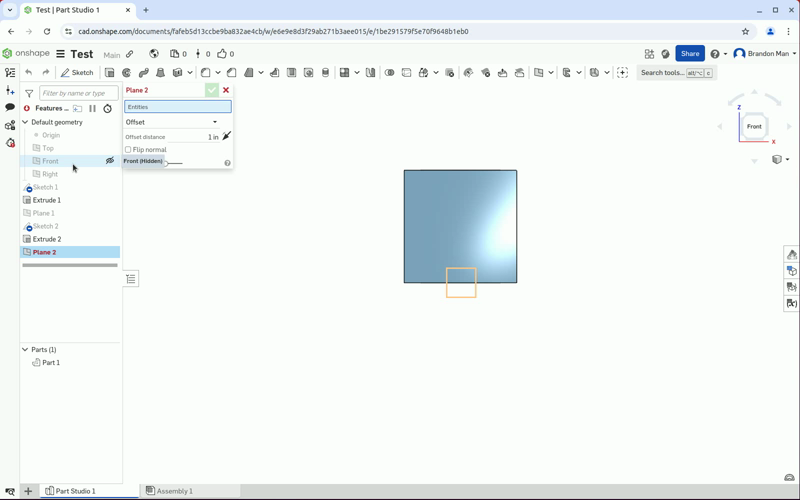
click(73, 163)
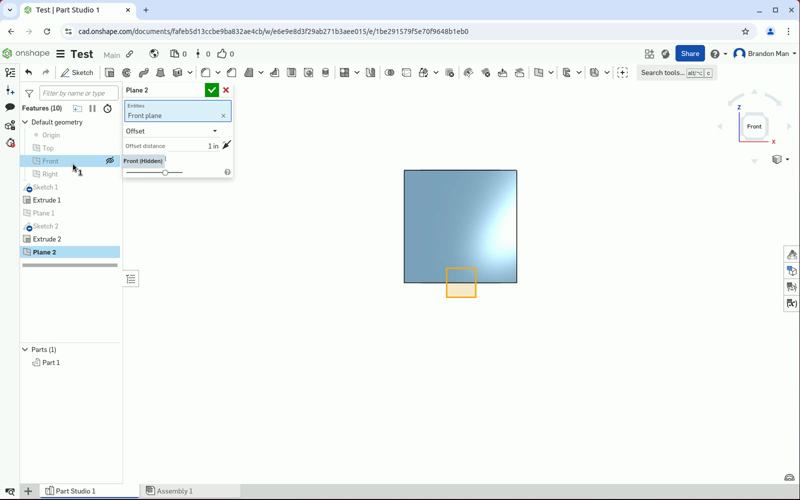
key(tab, 2)
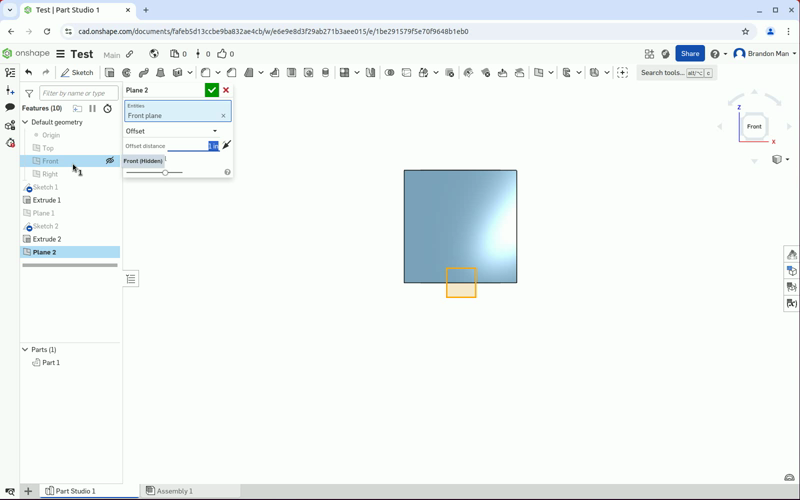
text(11.554)
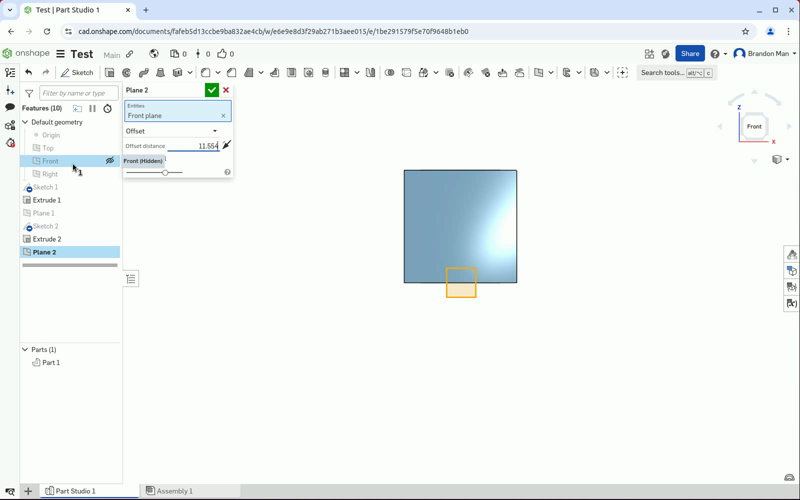
key(enter, 2)
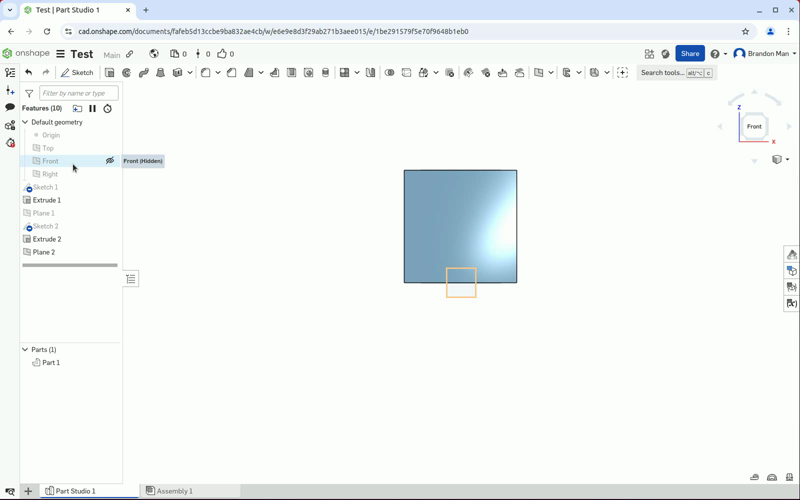
key(shift+s)
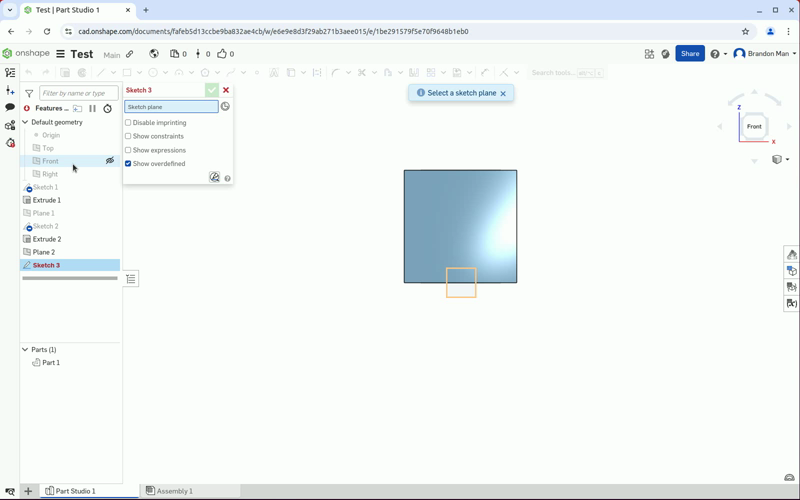
mouse_move(73, 254)
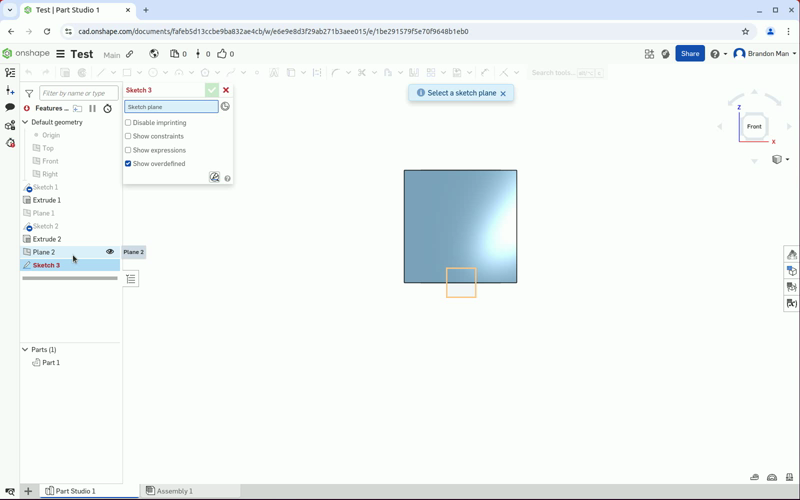
click(73, 254)
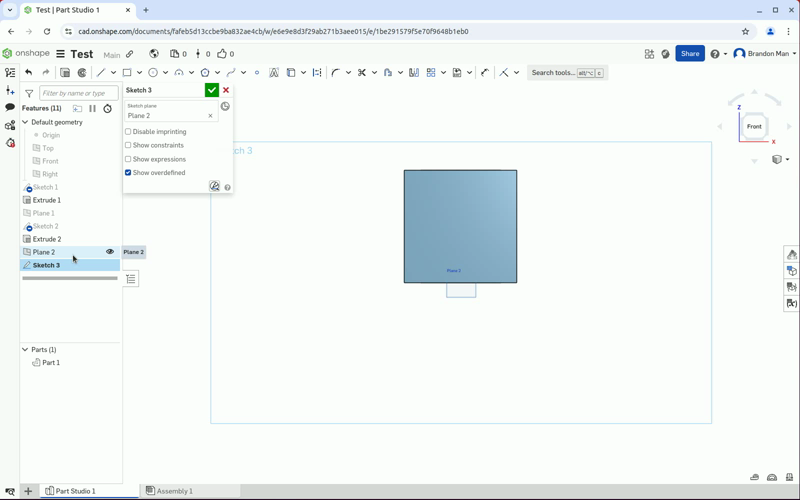
mouse_move(73, 352)
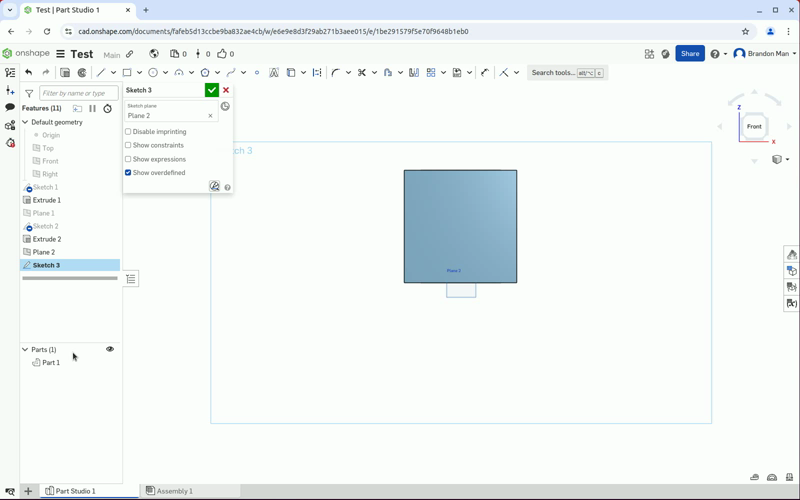
key(y)
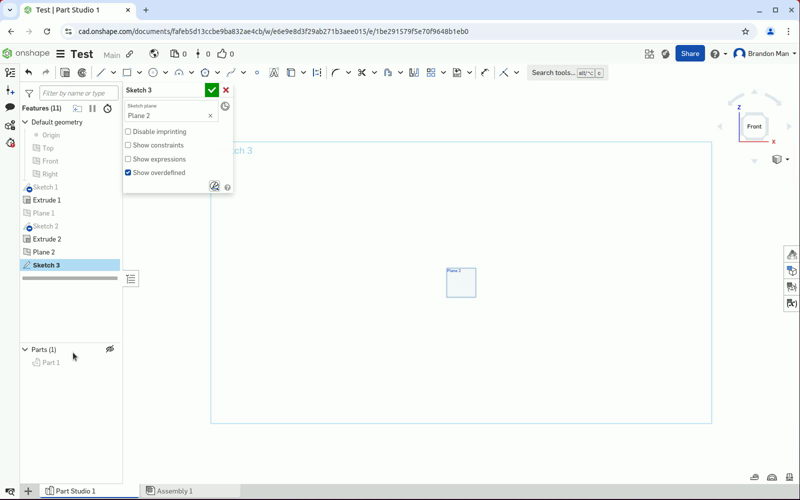
key(c)
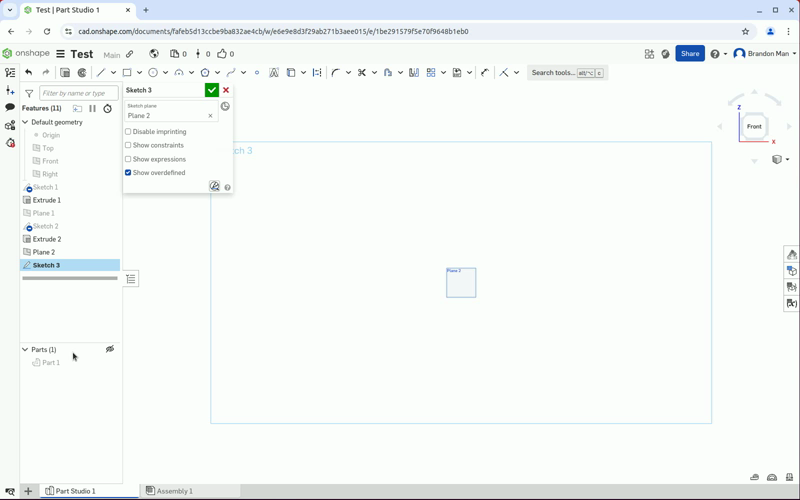
key_down(shift)
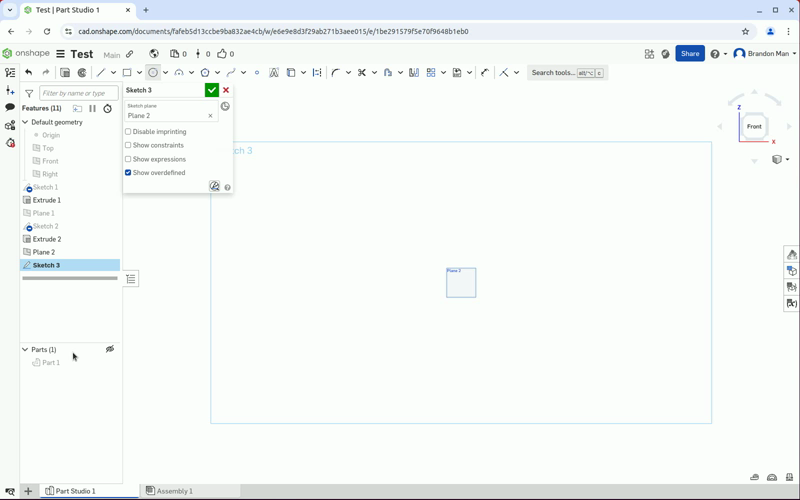
mouse_move(460, 232)
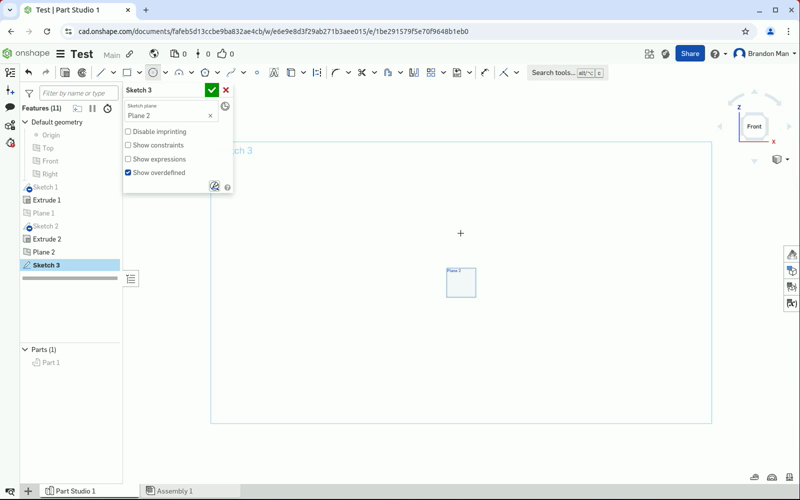
click(460, 232)
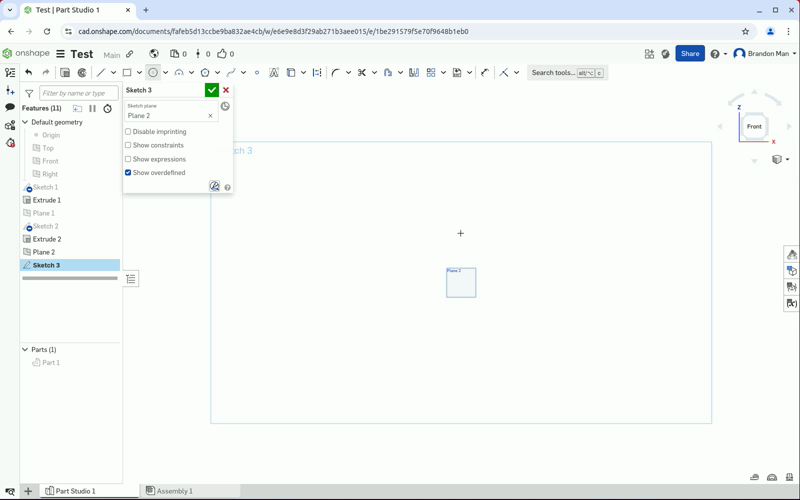
key_up(shift)
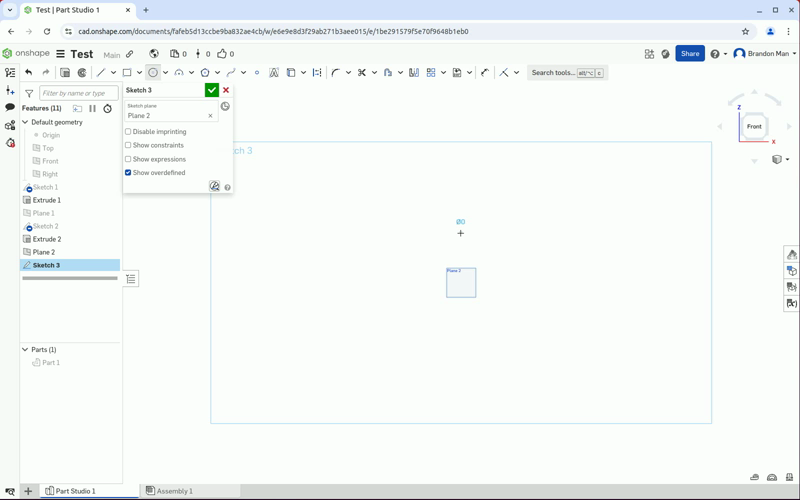
mouse_move(500, 232)
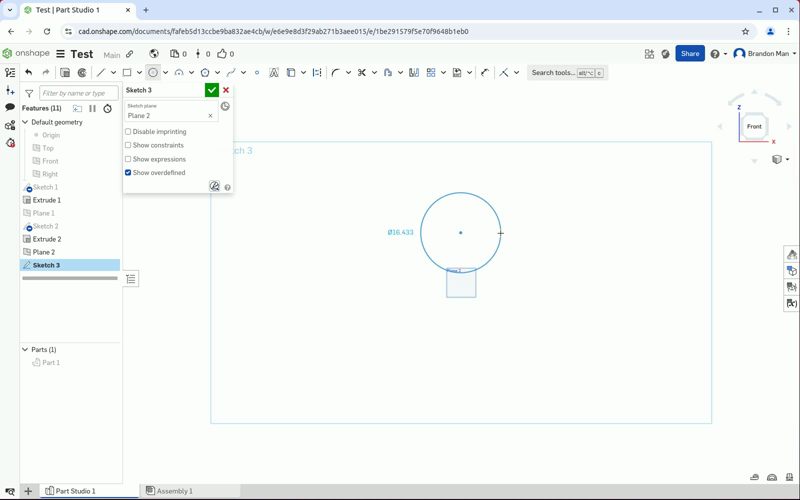
click(500, 232)
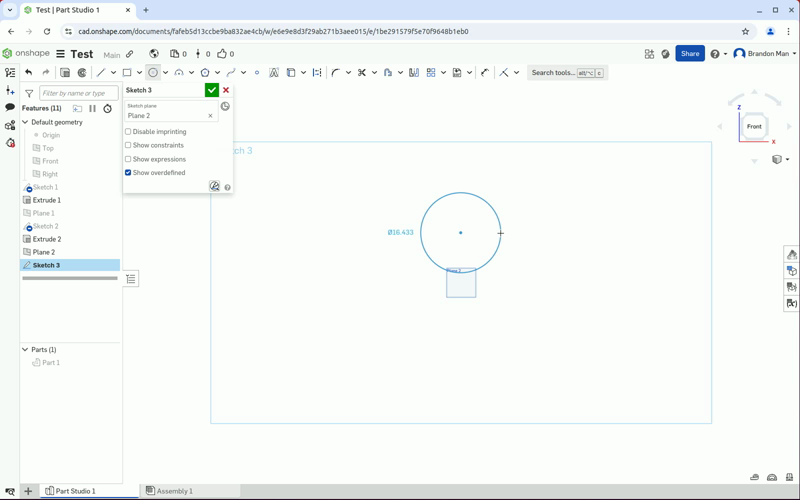
key(esc)
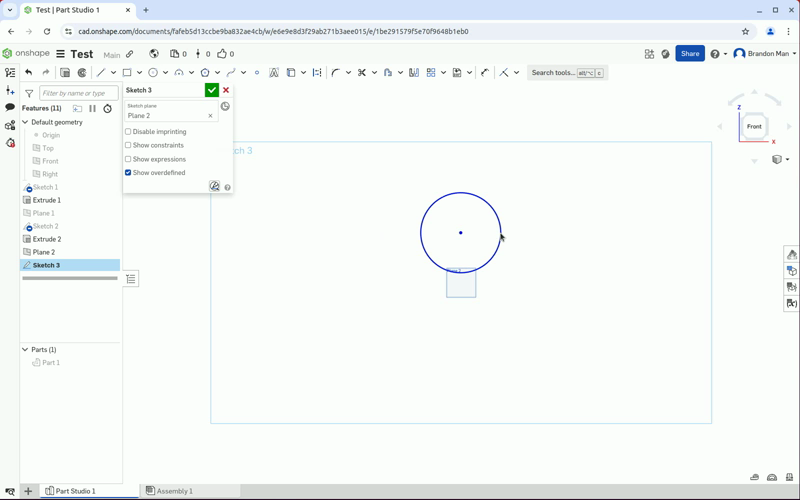
mouse_move(448, 221)
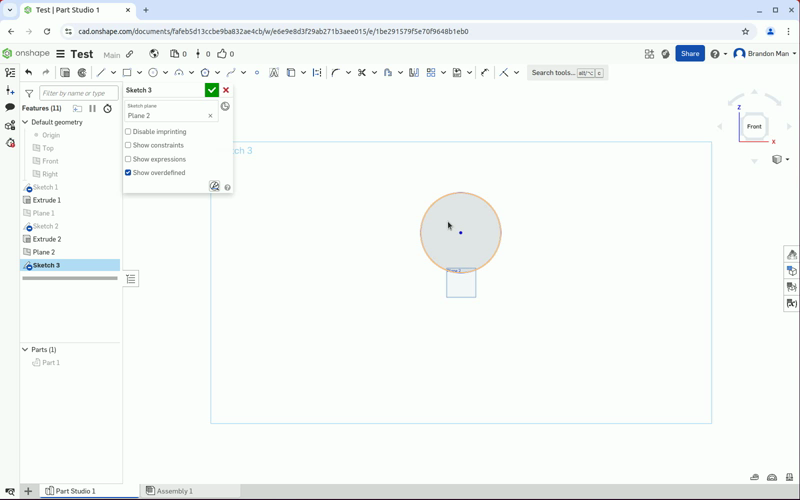
click(448, 221)
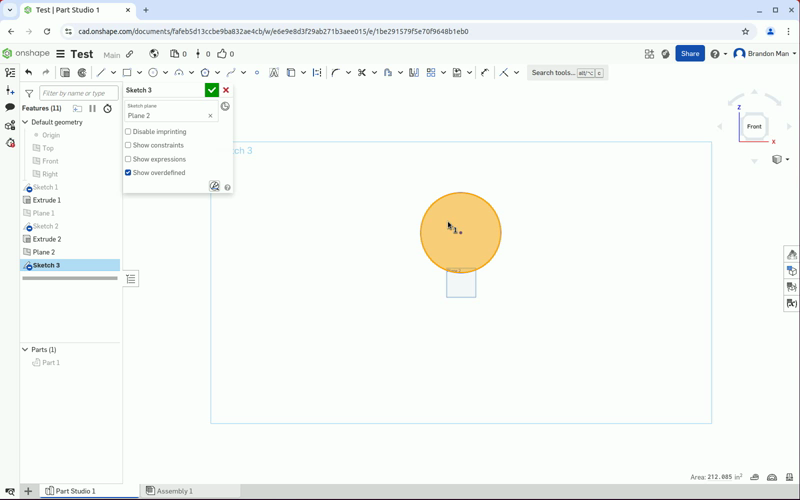
mouse_move(73, 352)
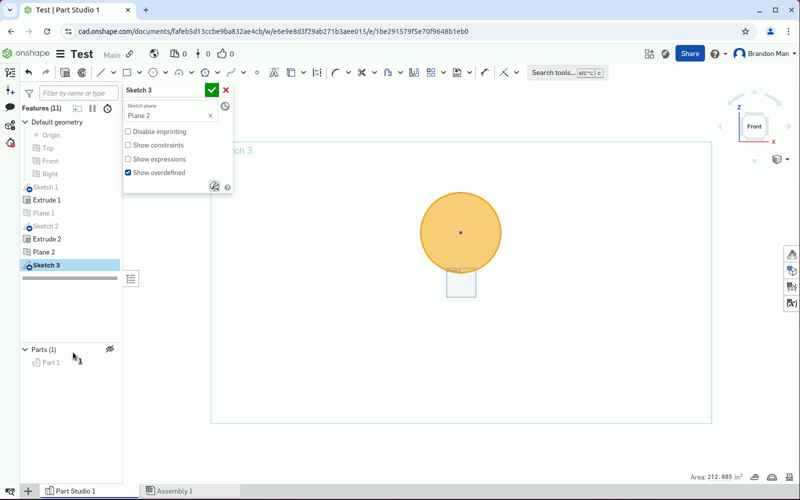
key(shift+y)
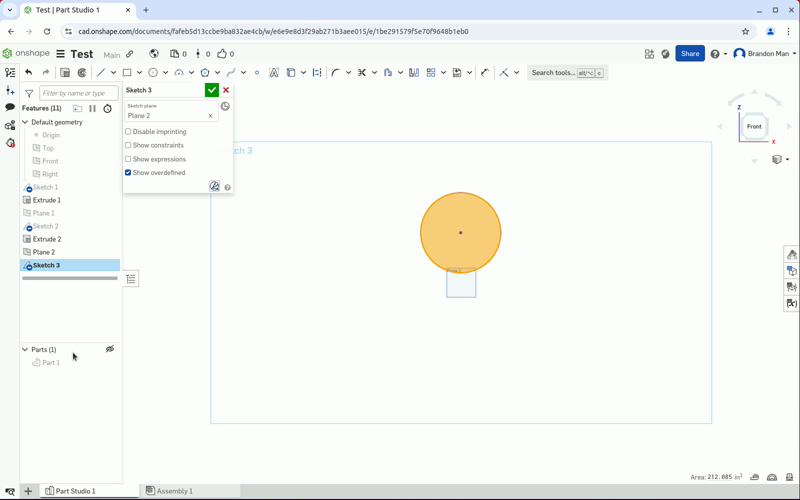
key(shift+e)
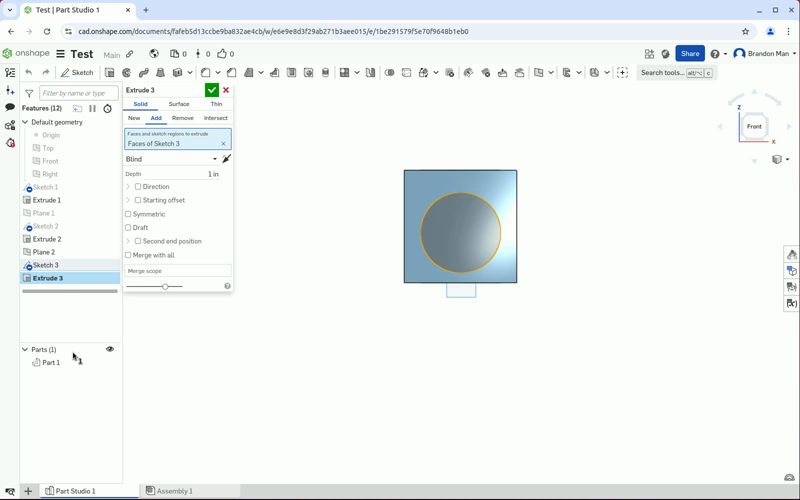
mouse_move(143, 106)
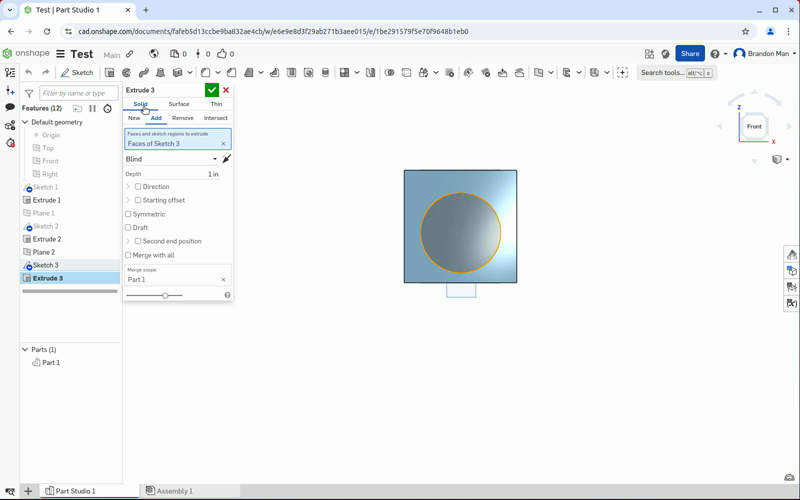
click(143, 106)
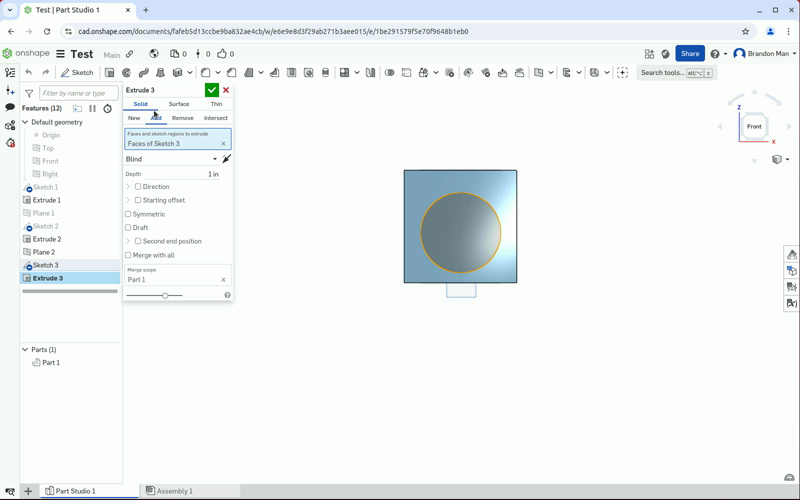
mouse_move(186, 120)
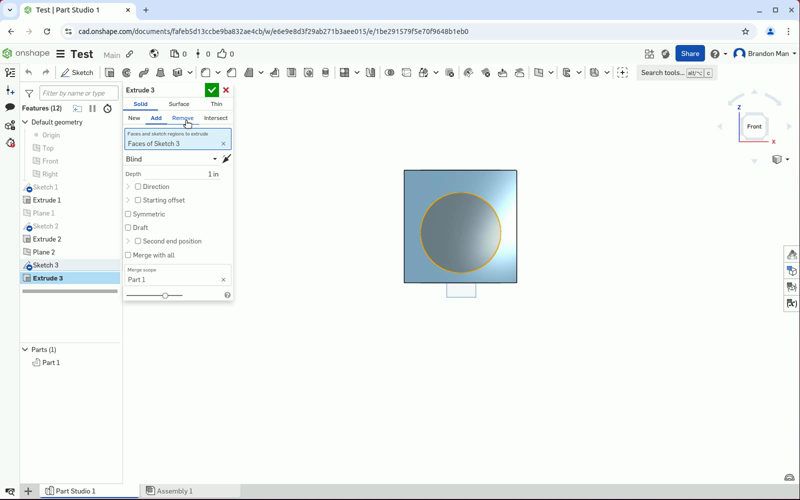
click(186, 120)
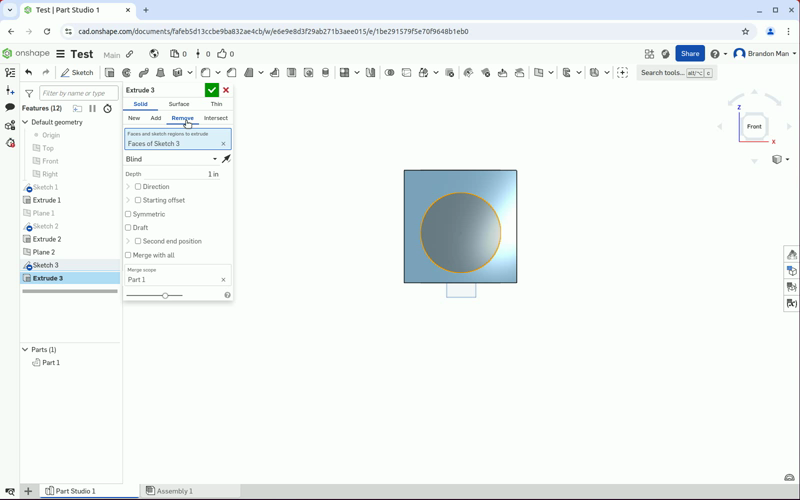
key(tab, 4)
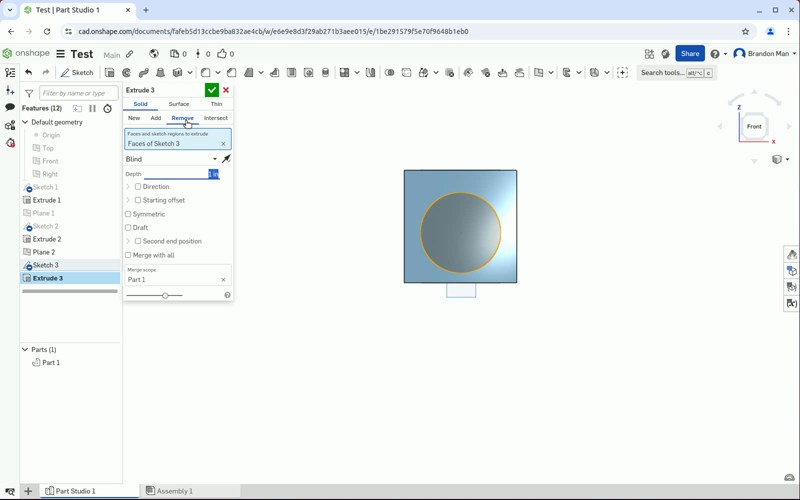
text(23.108)
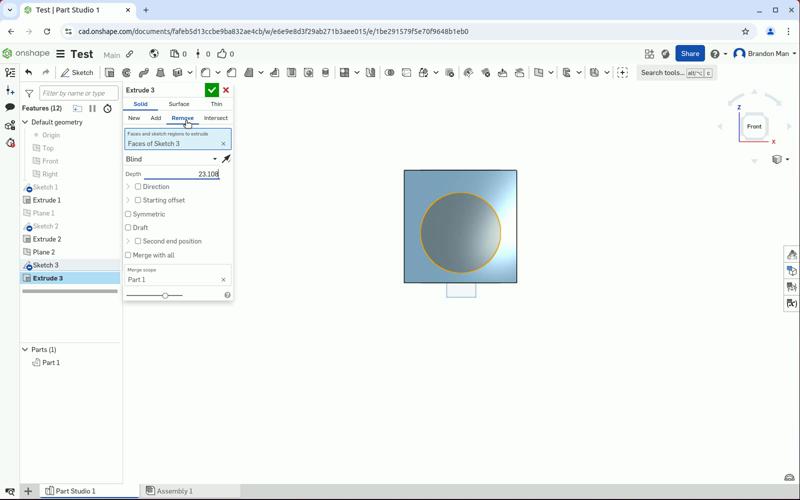
key(tab, 6)
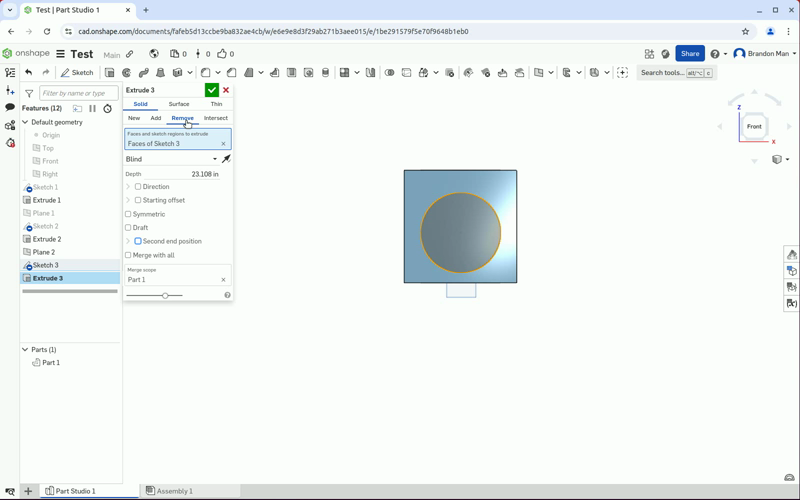
key(space)
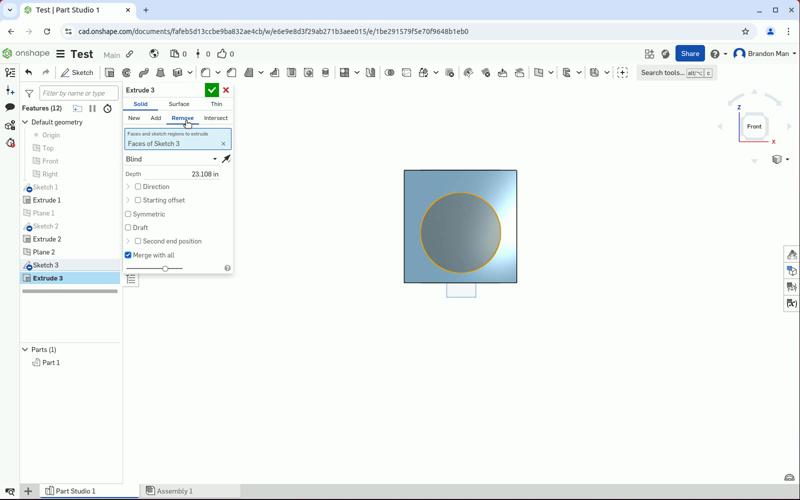
key(enter)
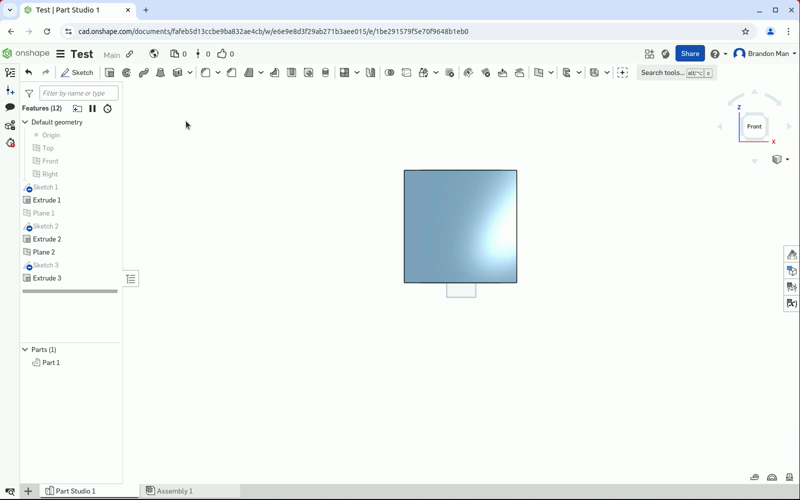
key(shift+h)
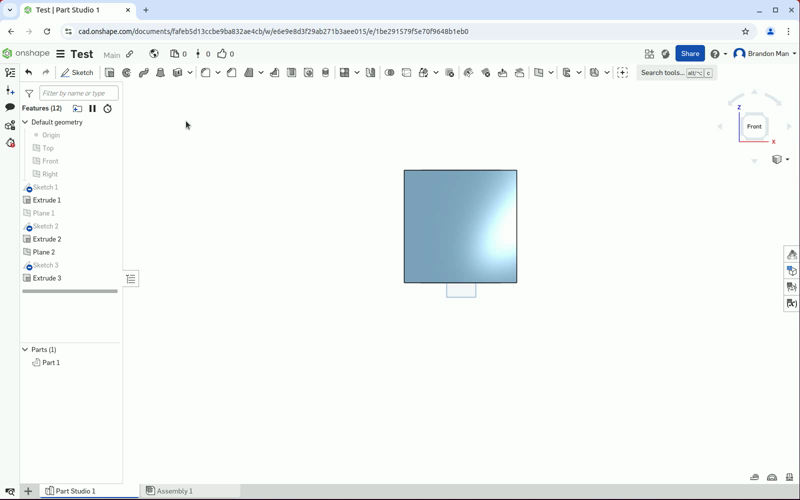
key(shift+h)
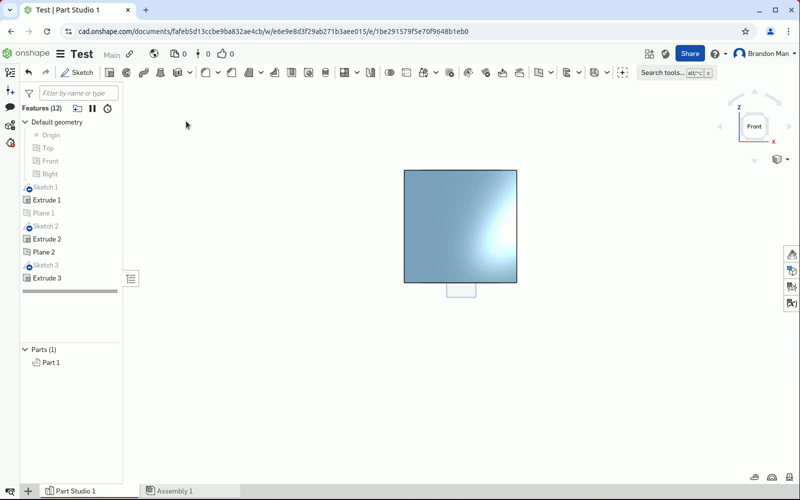
mouse_move(73, 189)
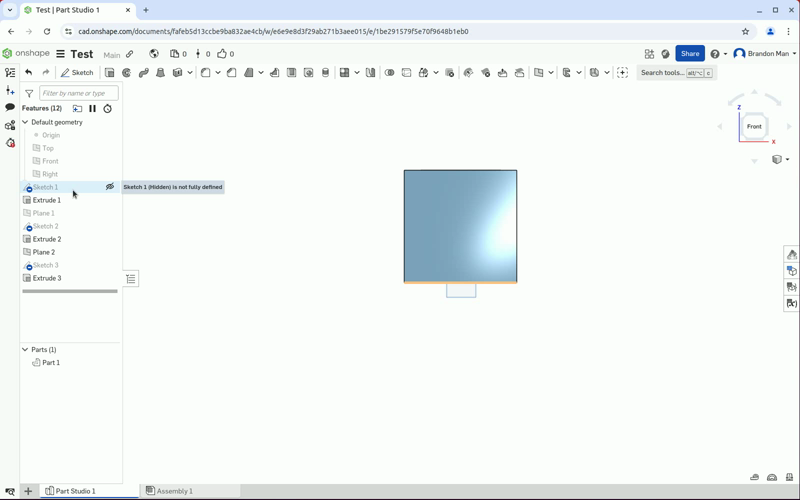
click(73, 189)
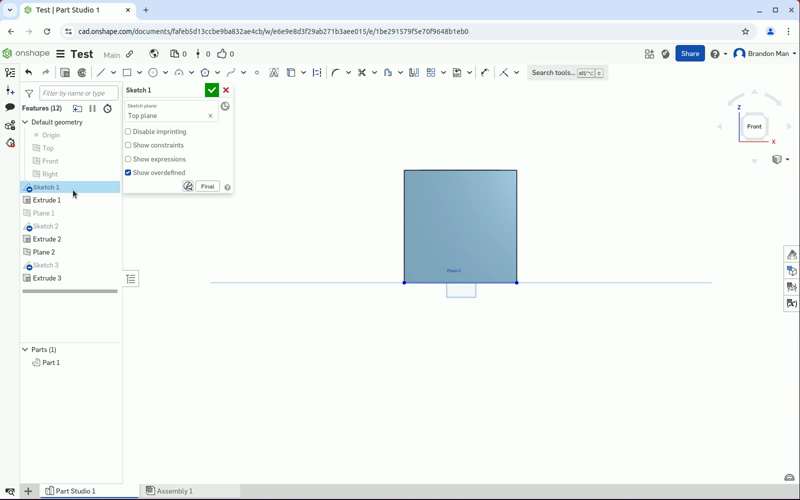
mouse_move(229, 92)
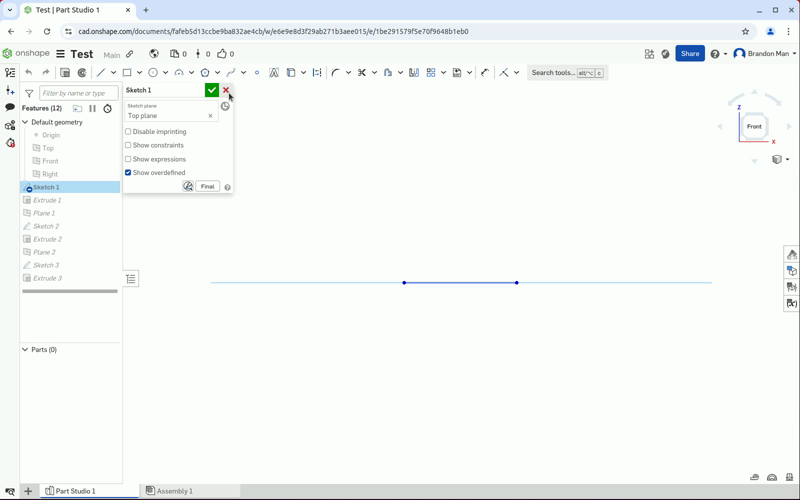
click(229, 92)
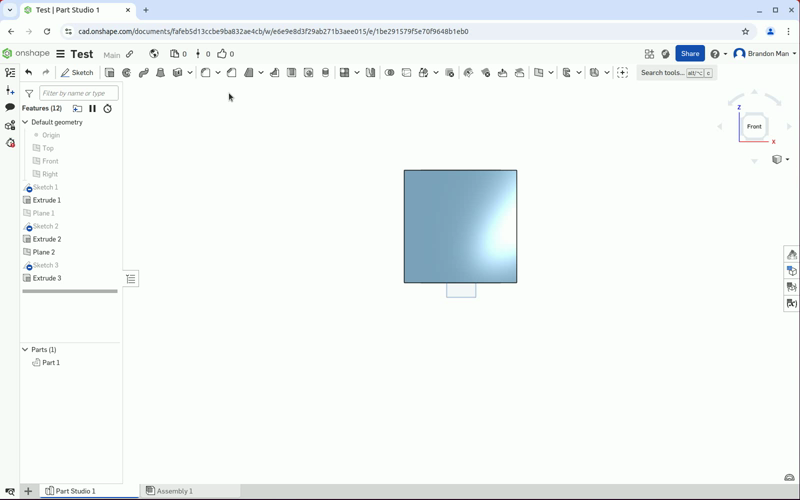
mouse_move(73, 352)
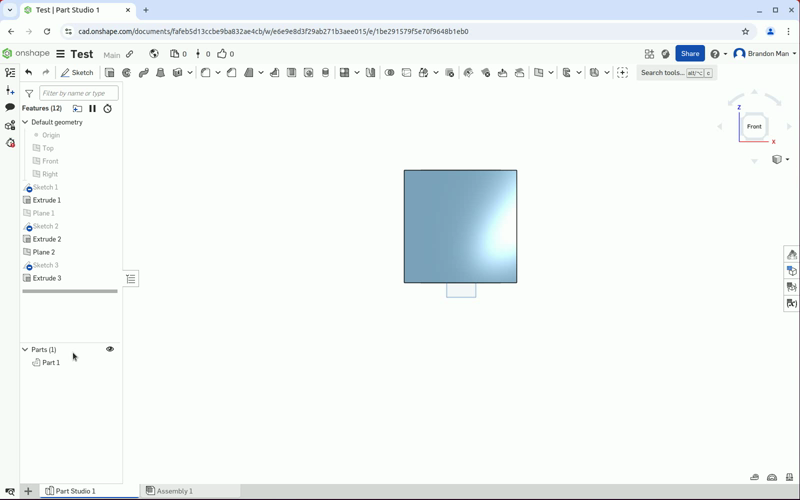
key(y)
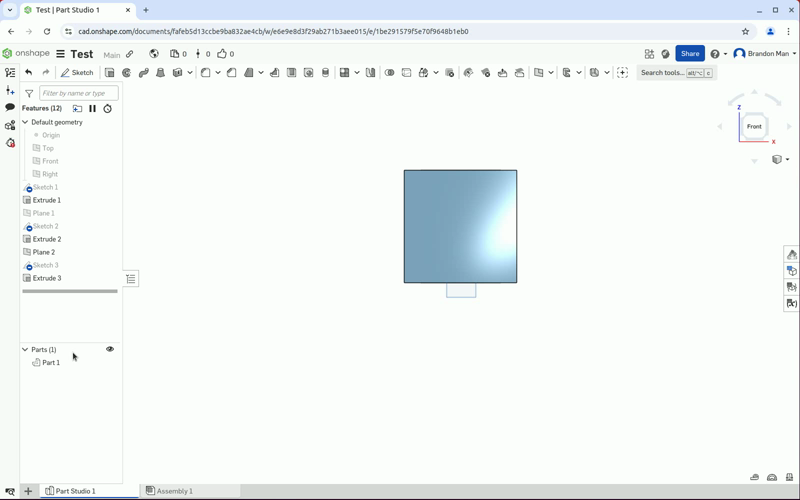
key(shift+p)
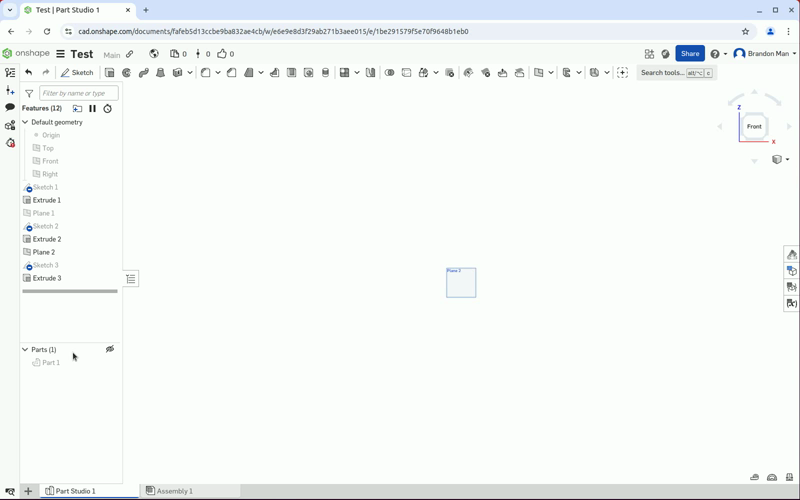
key(space)
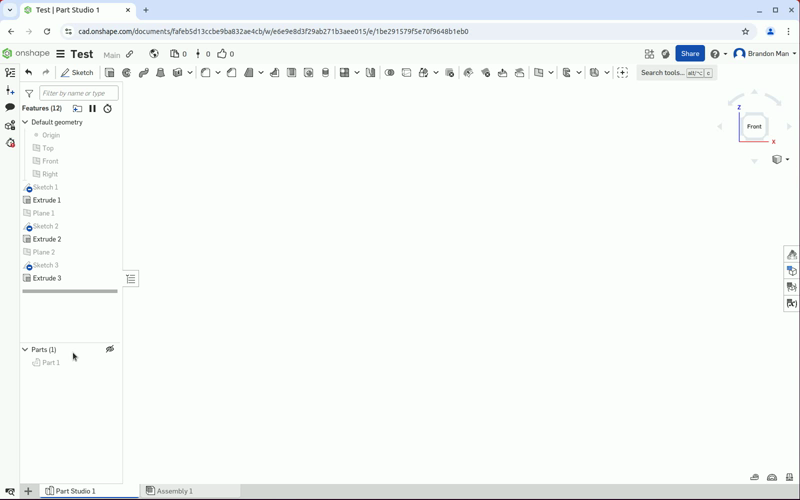
key_down(shift)
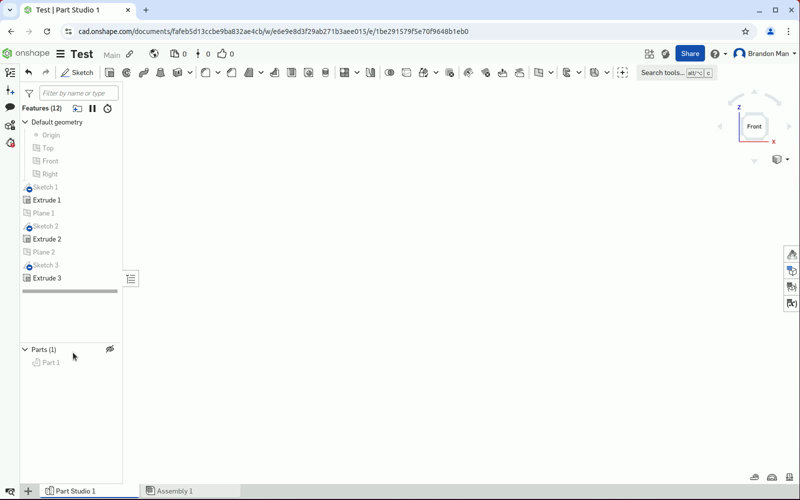
key(left)
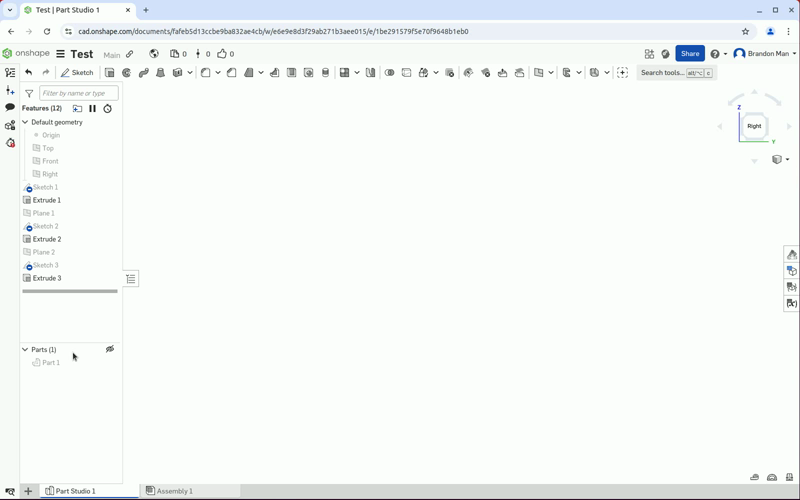
key_up(shift)
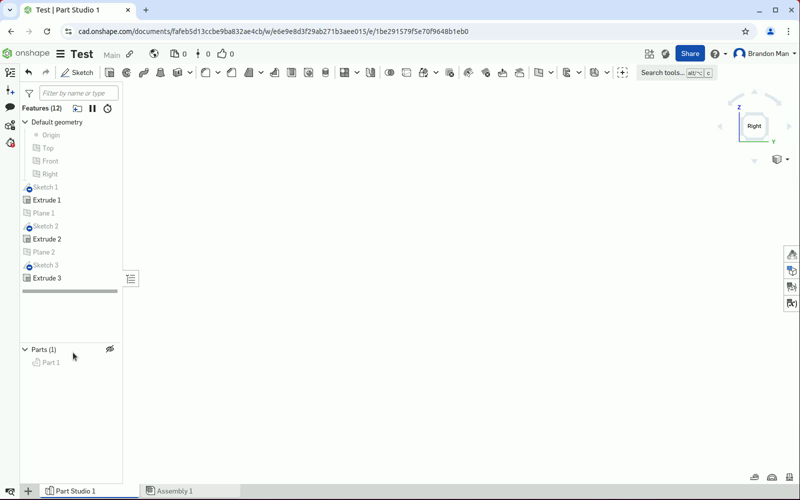
mouse_move(73, 352)
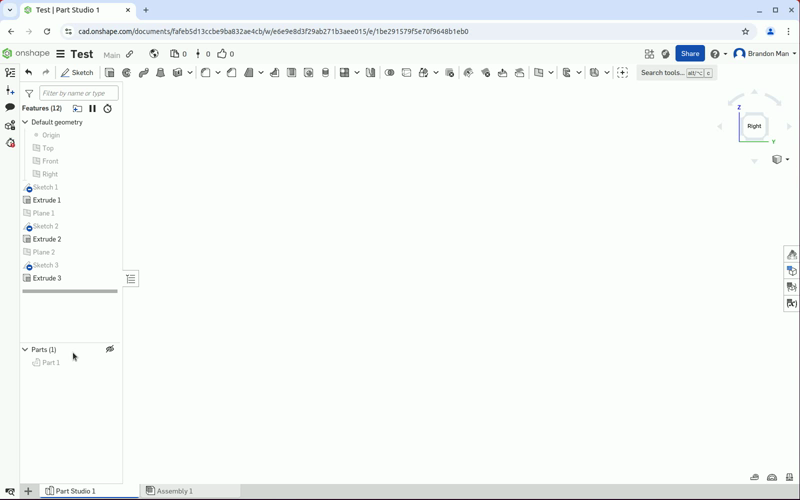
key(shift+y)
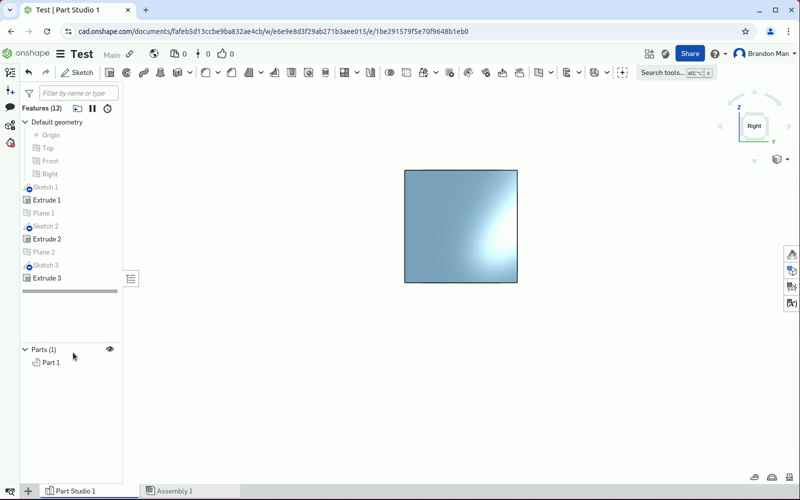
mouse_move(541, 75)
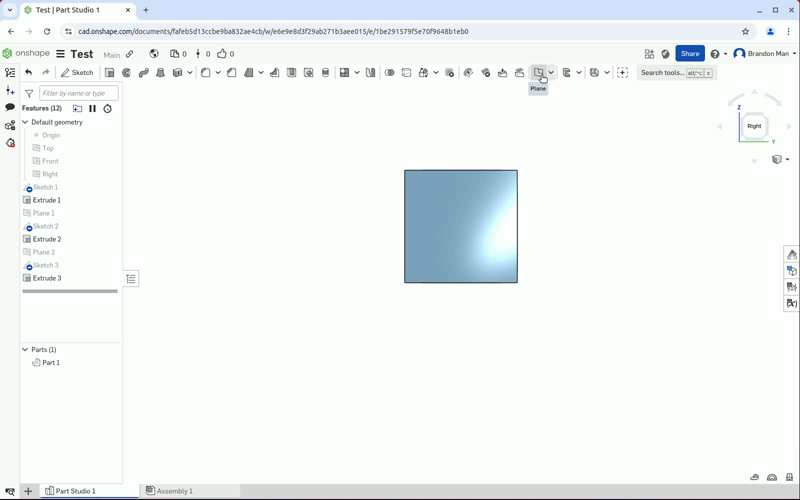
click(541, 75)
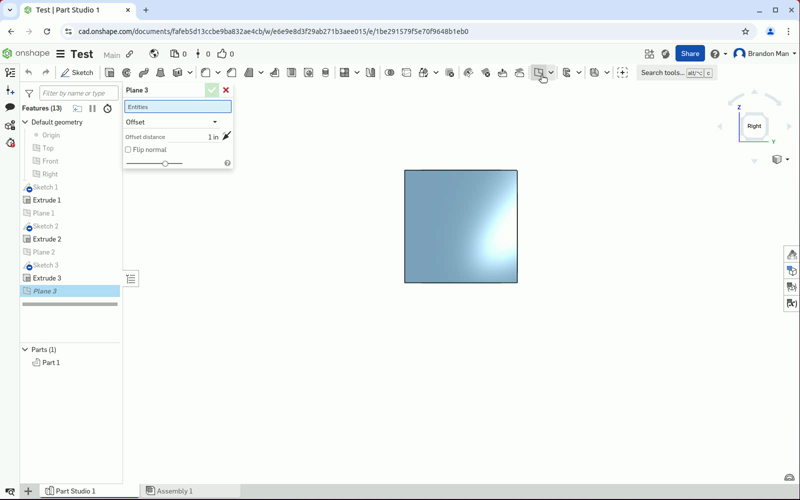
mouse_move(73, 176)
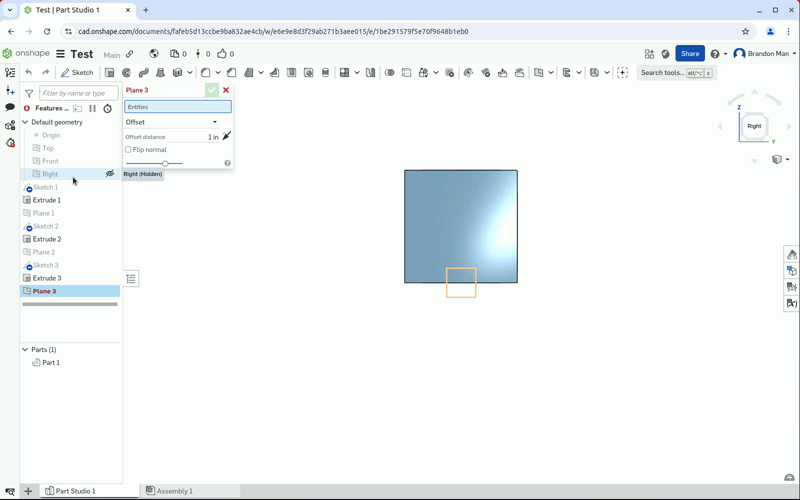
click(73, 176)
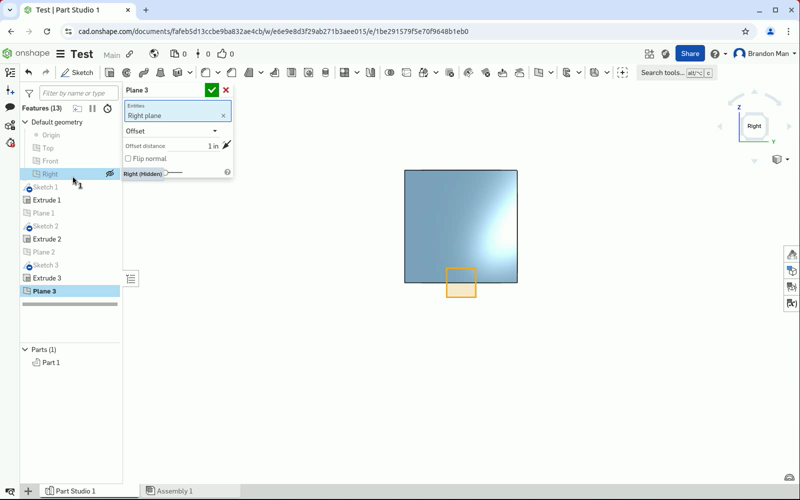
key(tab, 2)
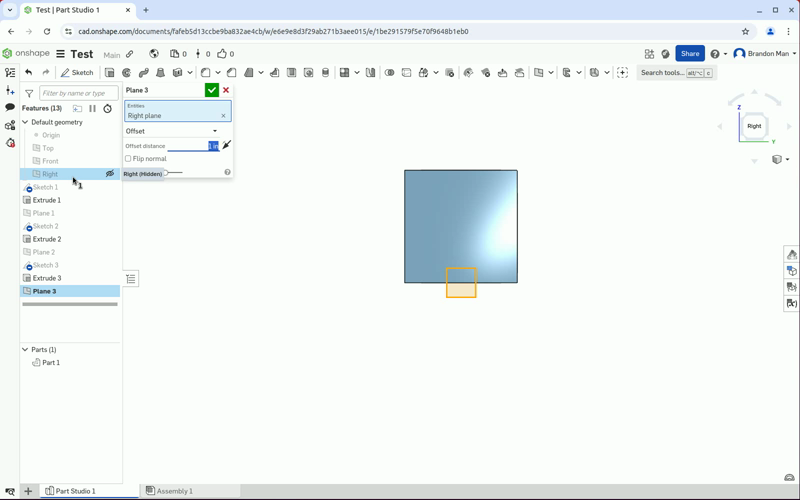
text(11.554)
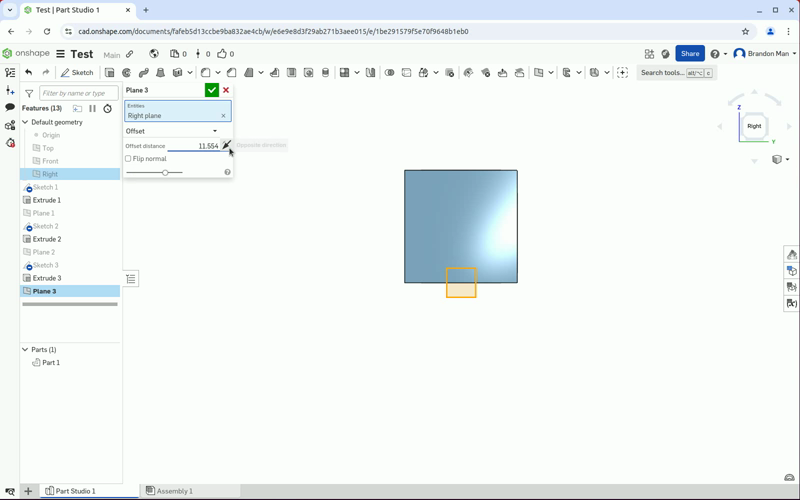
mouse_move(229, 147)
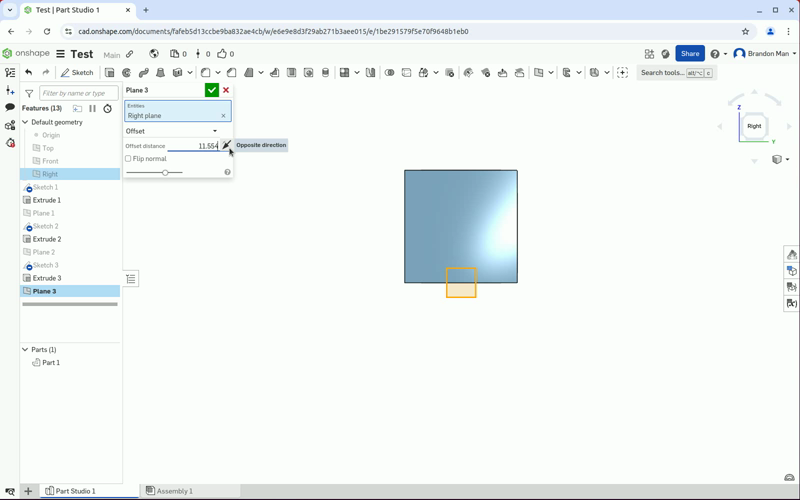
click(229, 147)
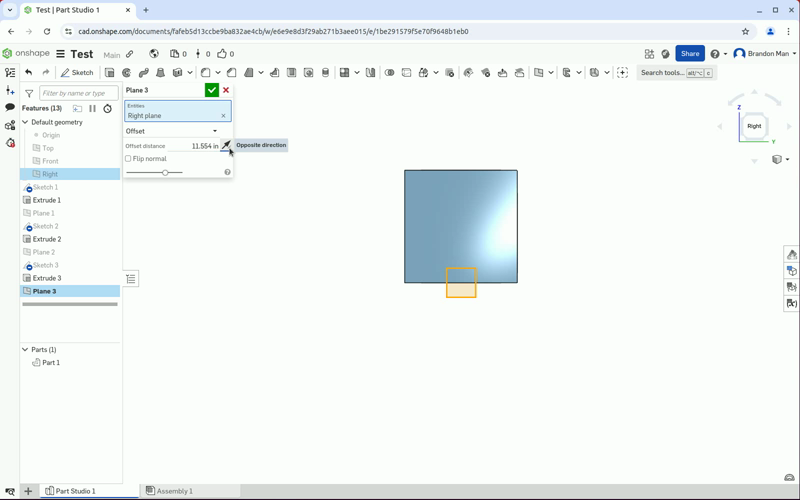
key(enter, 2)
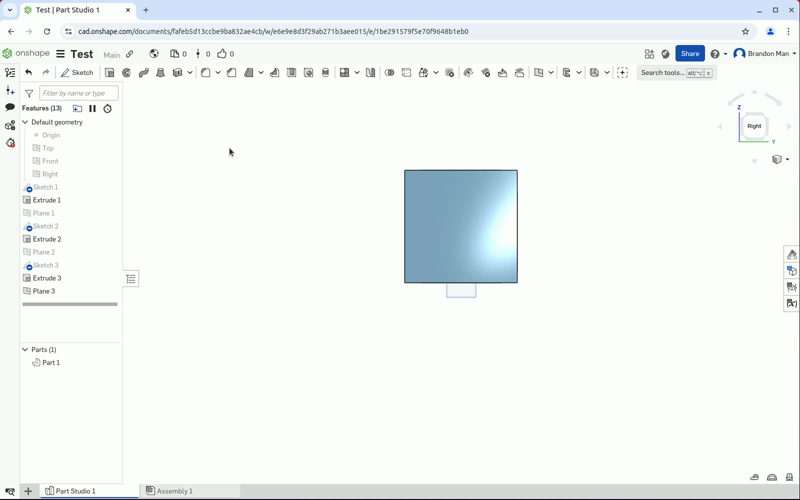
key(shift+s)
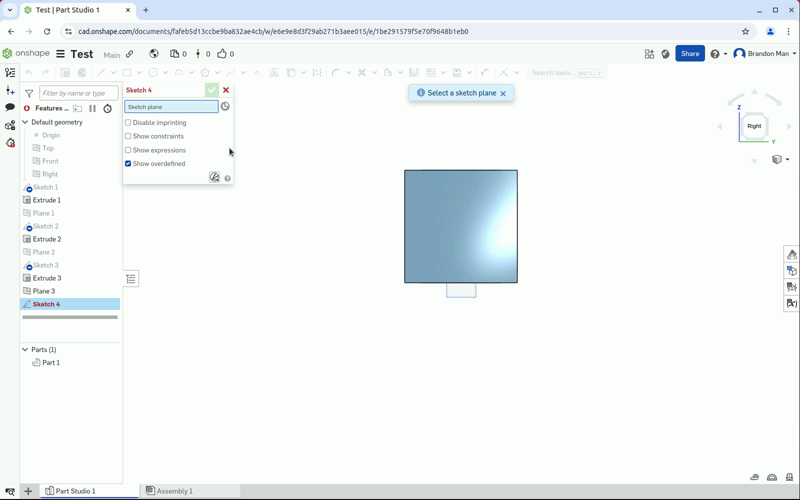
mouse_move(73, 293)
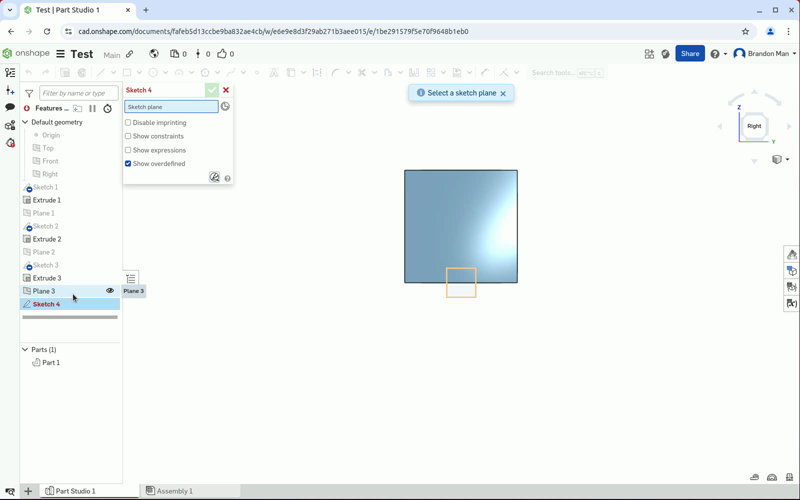
click(73, 293)
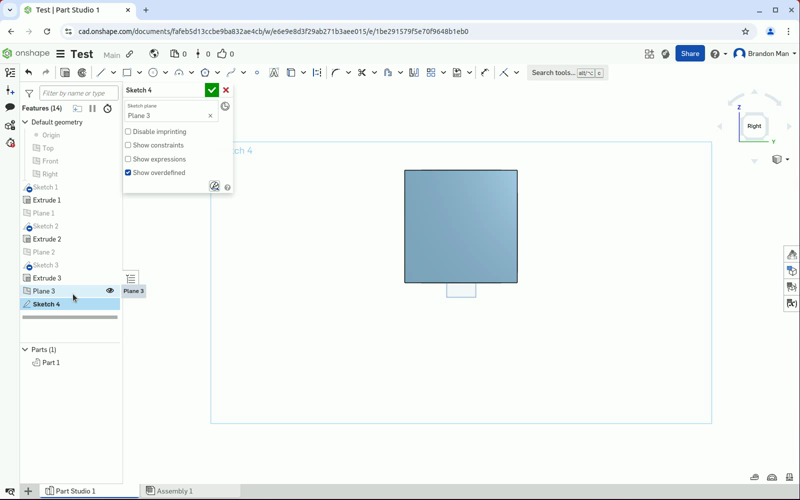
mouse_move(73, 352)
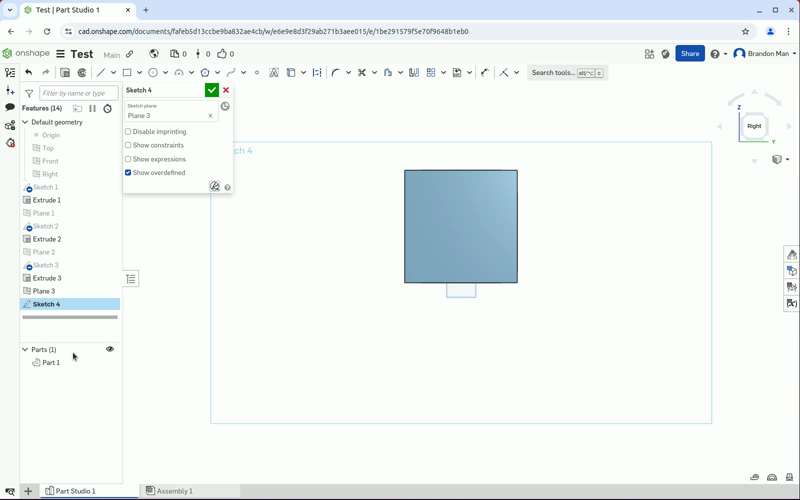
key(y)
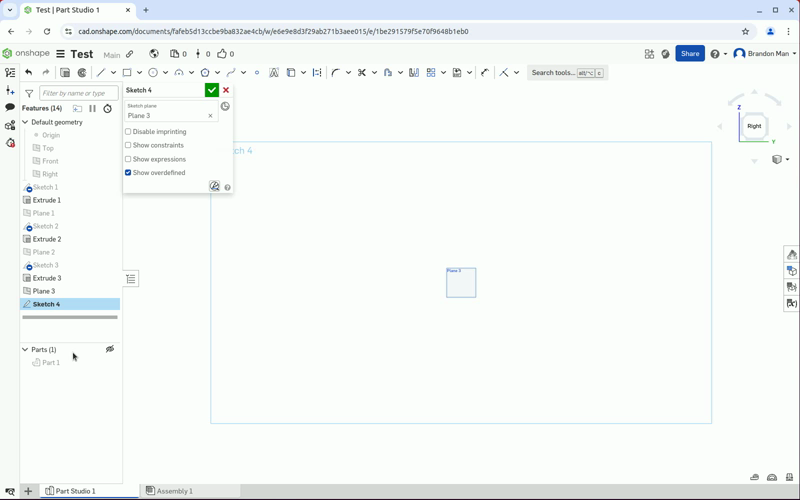
key(c)
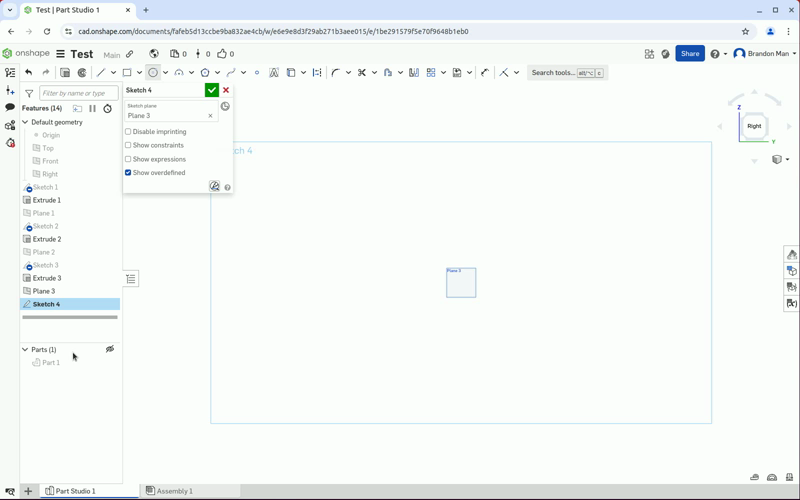
key_down(shift)
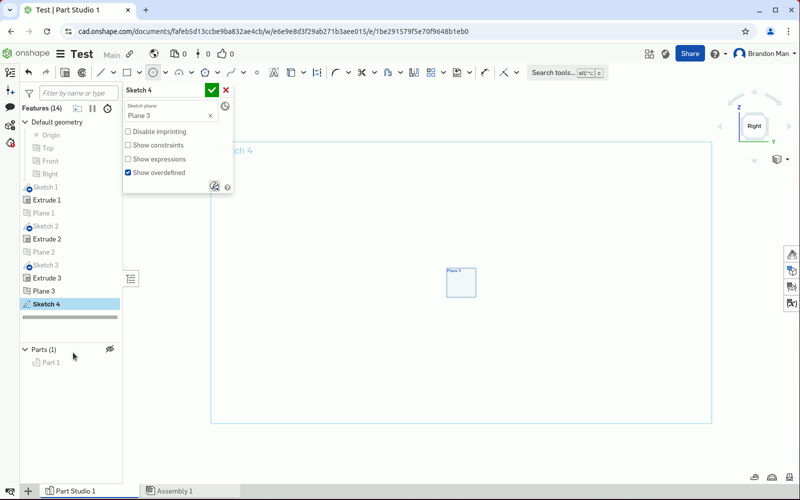
mouse_move(460, 226)
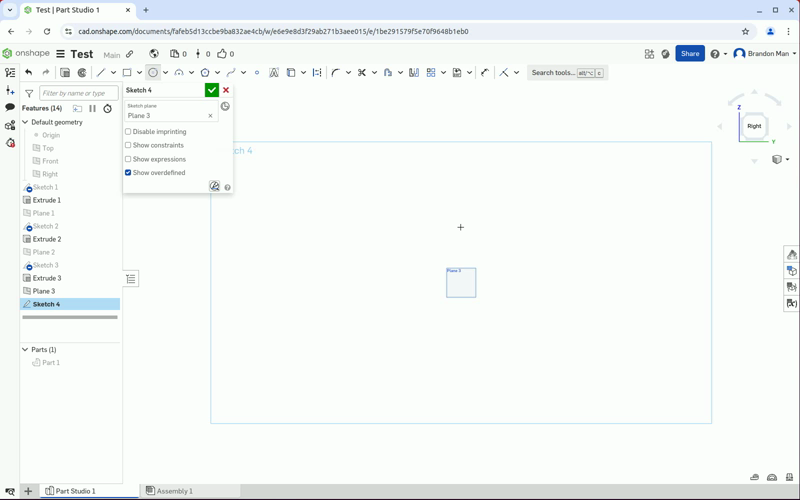
click(460, 226)
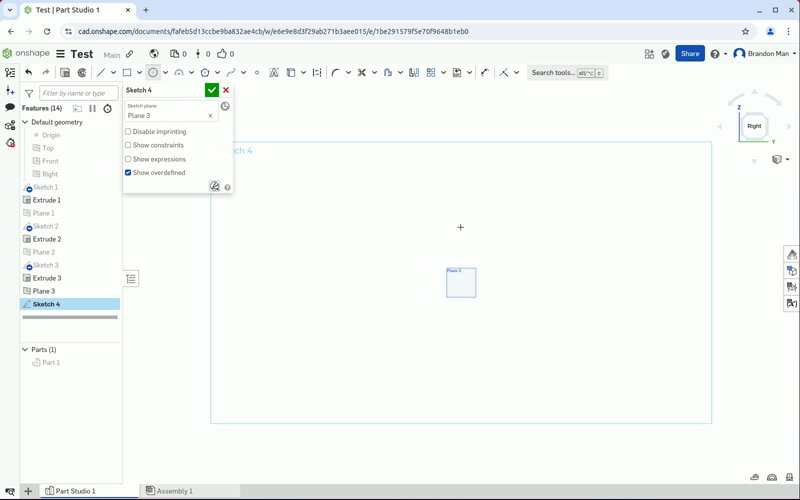
key_up(shift)
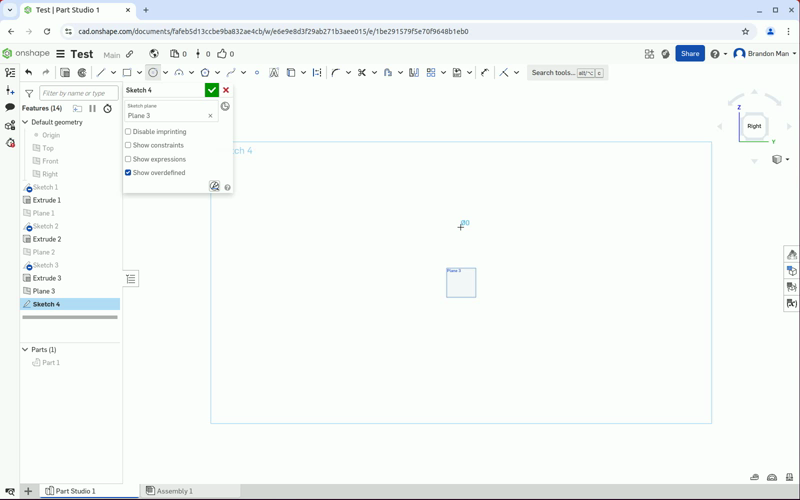
mouse_move(500, 226)
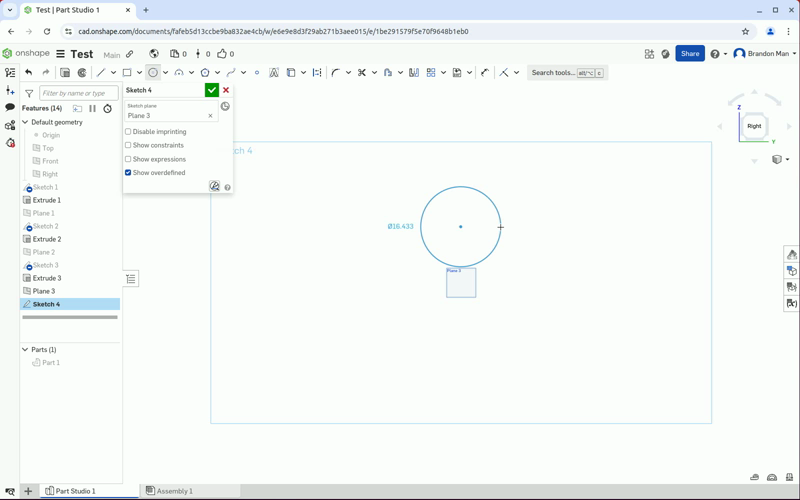
click(500, 226)
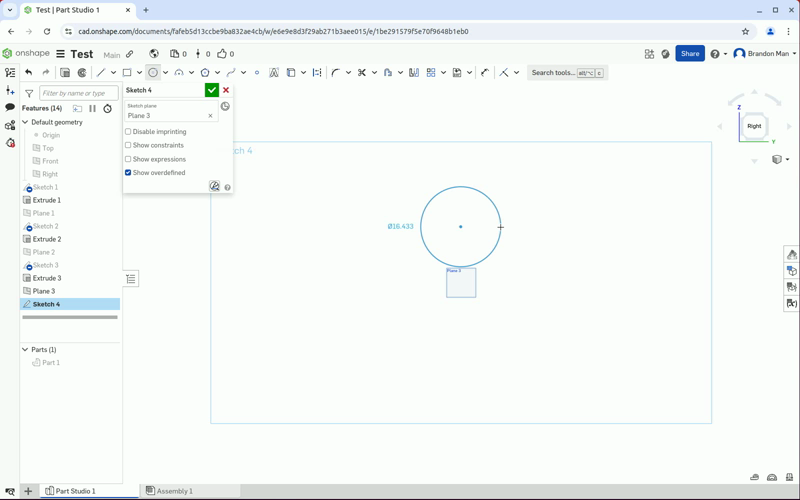
key(esc)
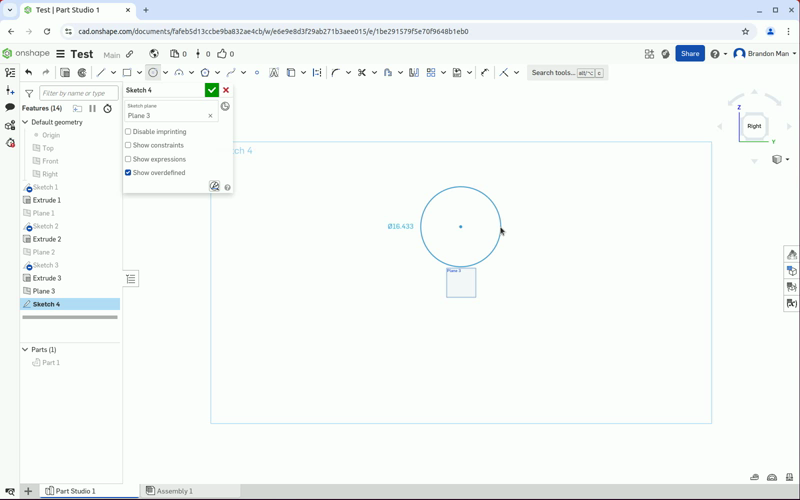
mouse_move(480, 218)
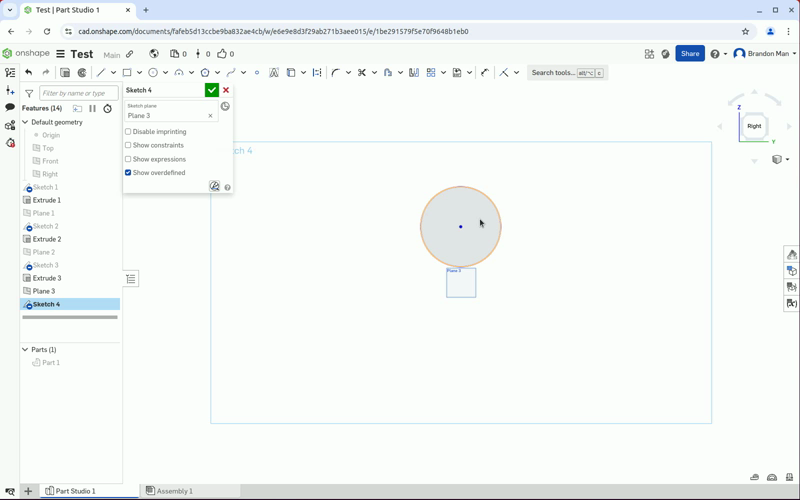
click(480, 218)
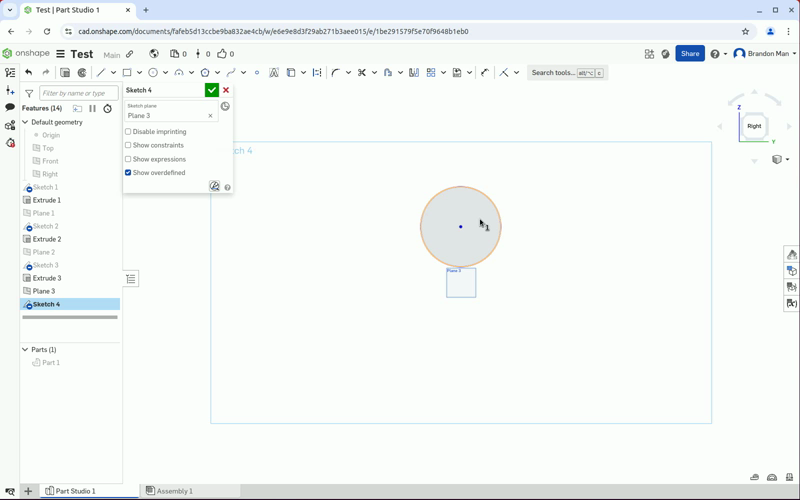
mouse_move(73, 352)
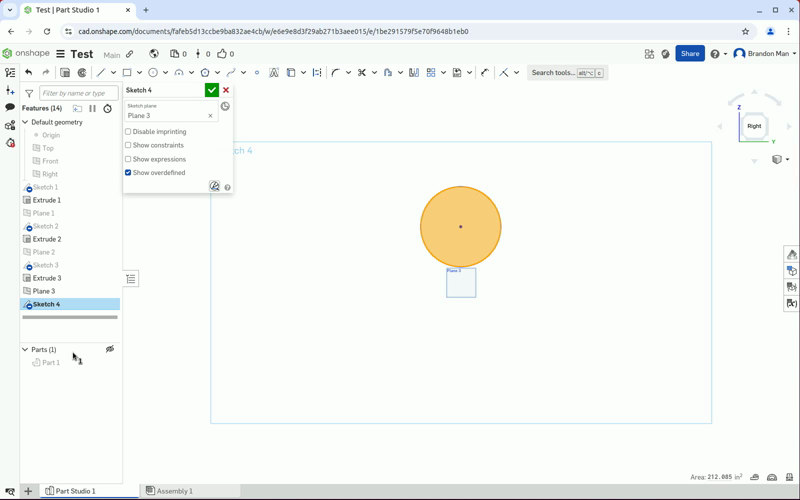
key(shift+y)
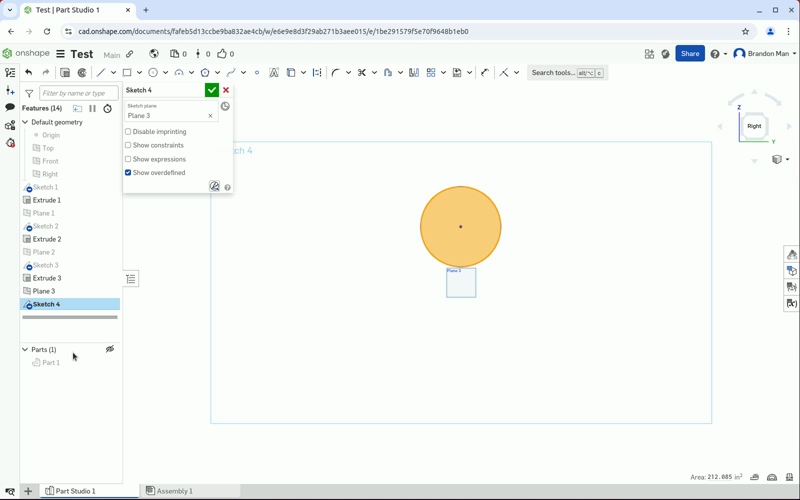
key(shift+e)
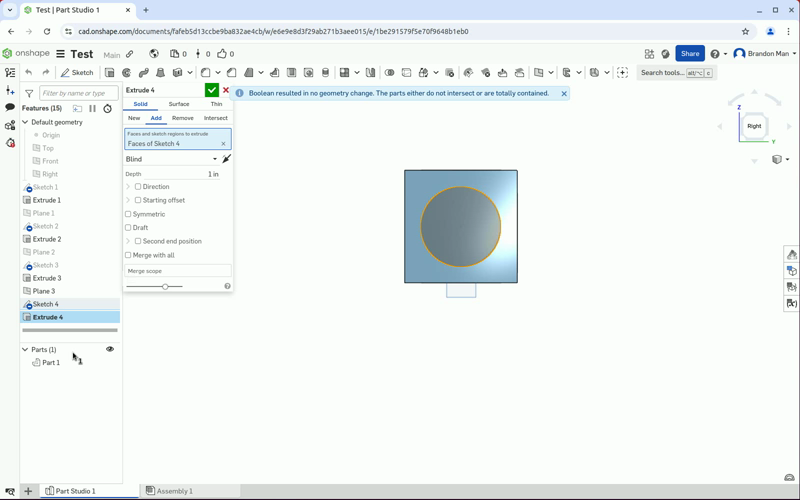
mouse_move(143, 106)
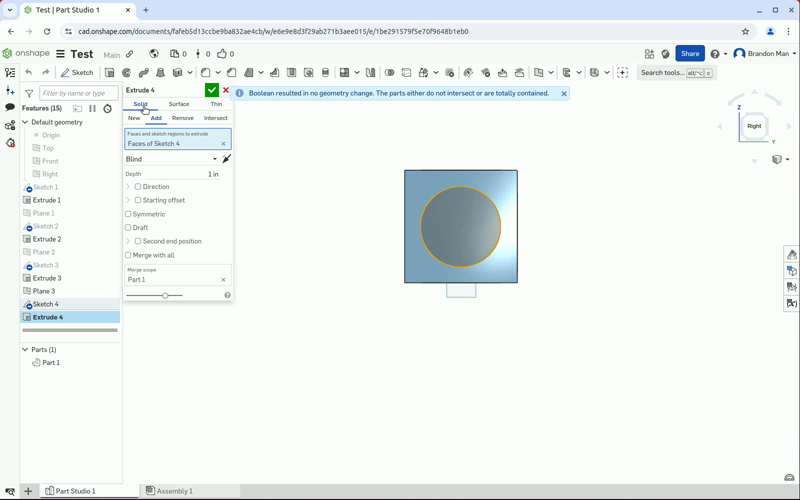
click(143, 106)
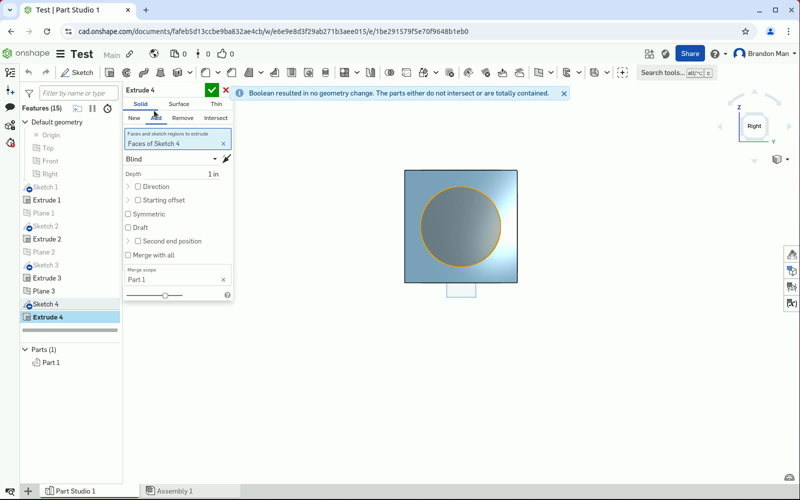
mouse_move(186, 120)
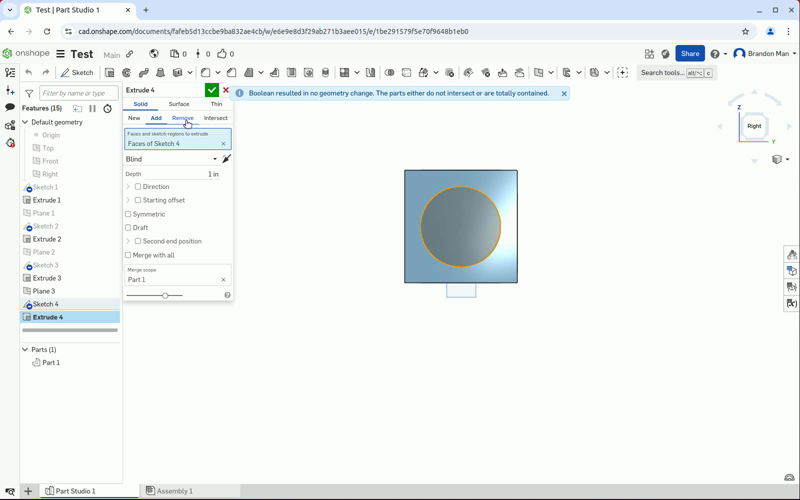
click(186, 120)
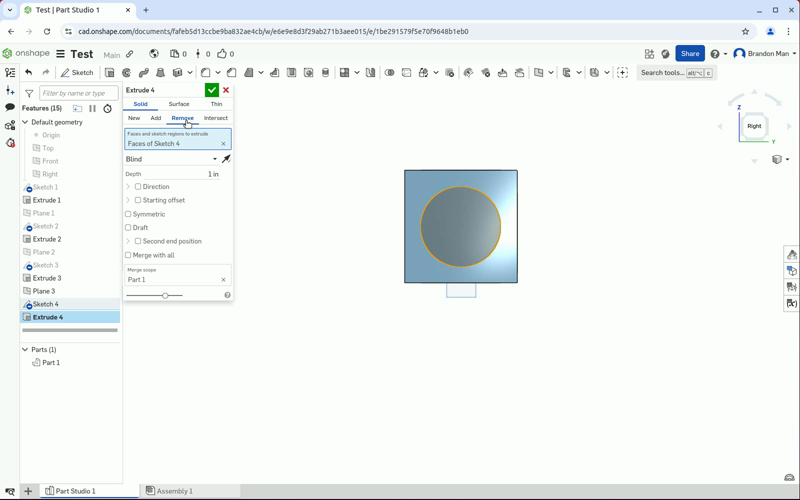
key(tab, 4)
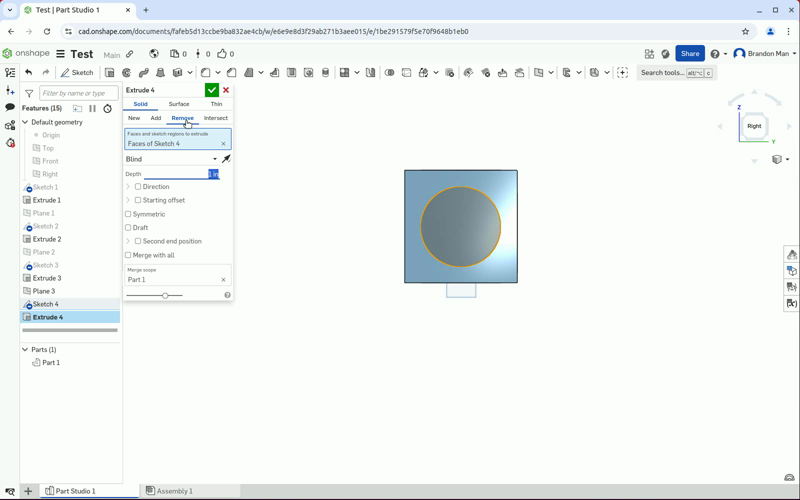
text(23.108)
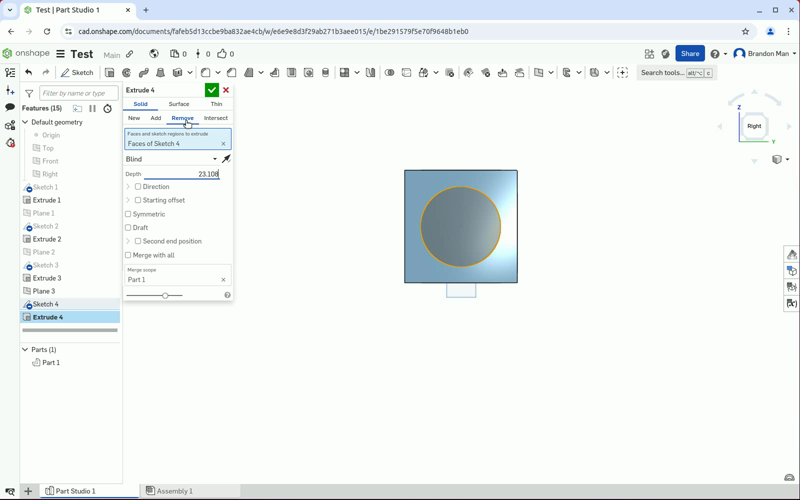
key(tab, 6)
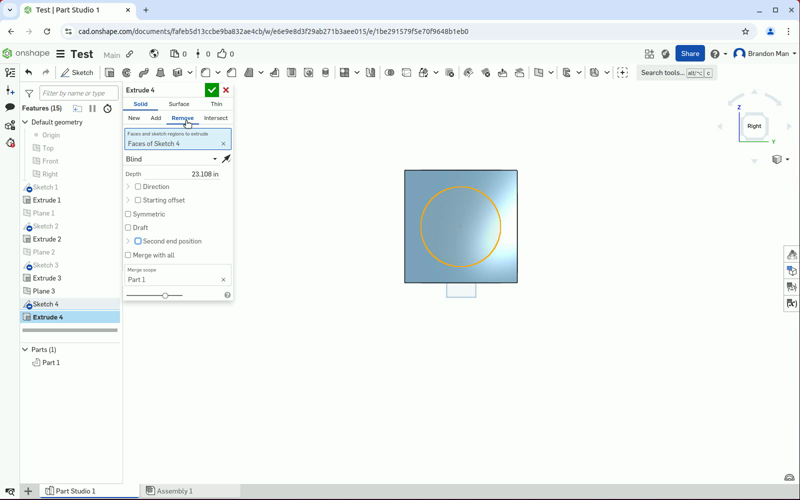
key(space)
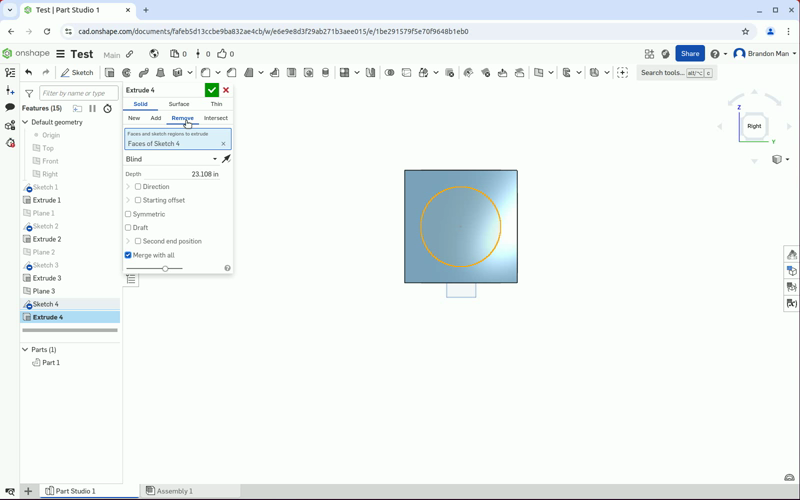
key(enter)
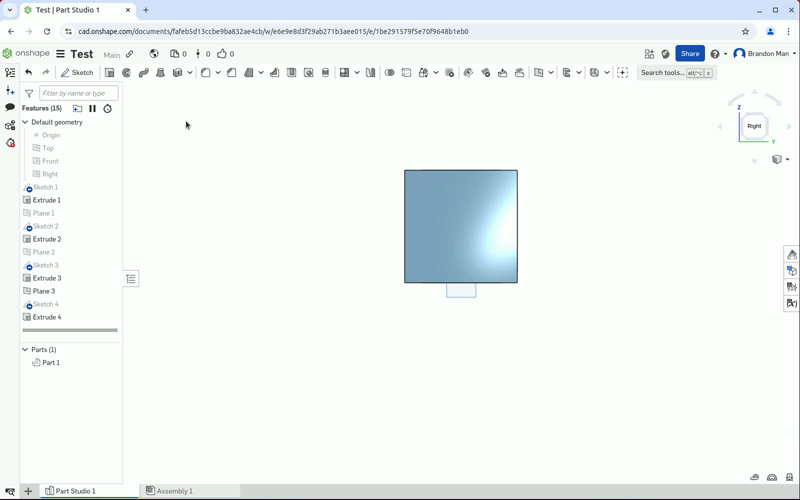
key(shift+h)
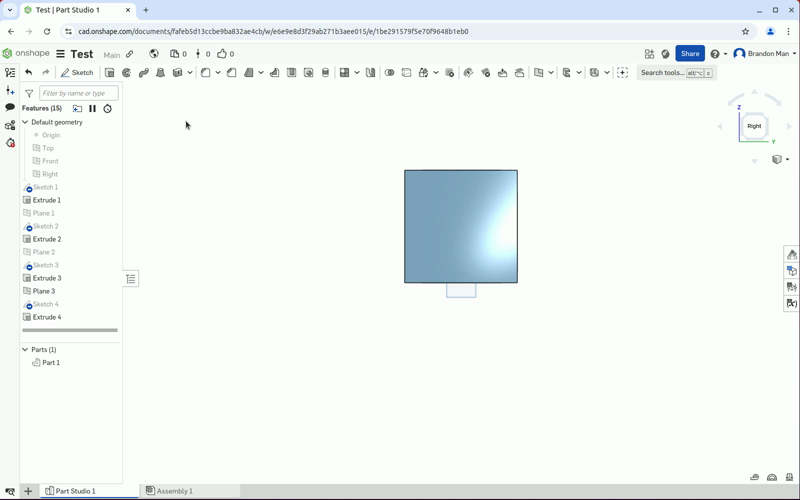
key(shift+h)
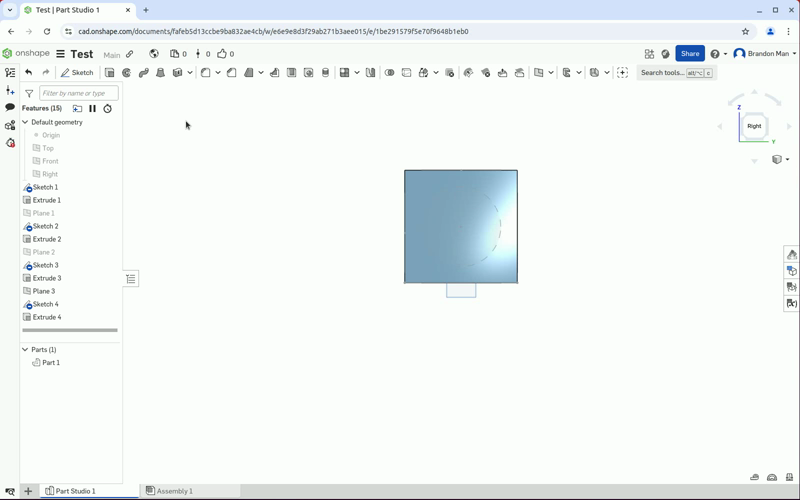
key(shift+7)
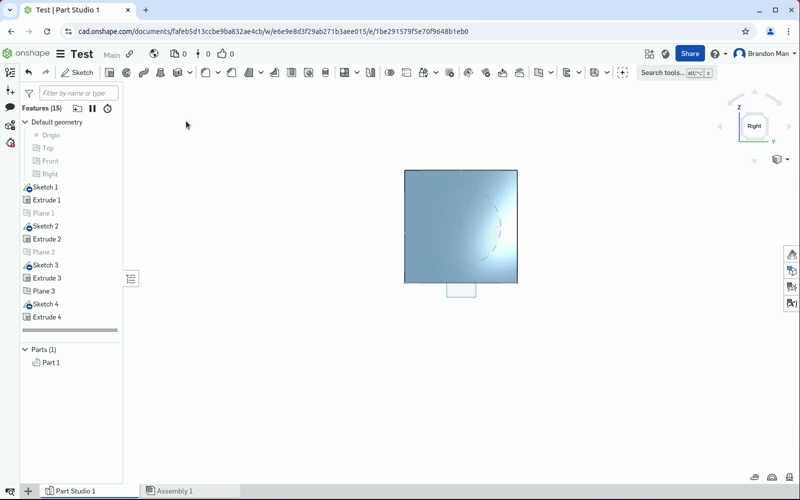
key(right, 2)
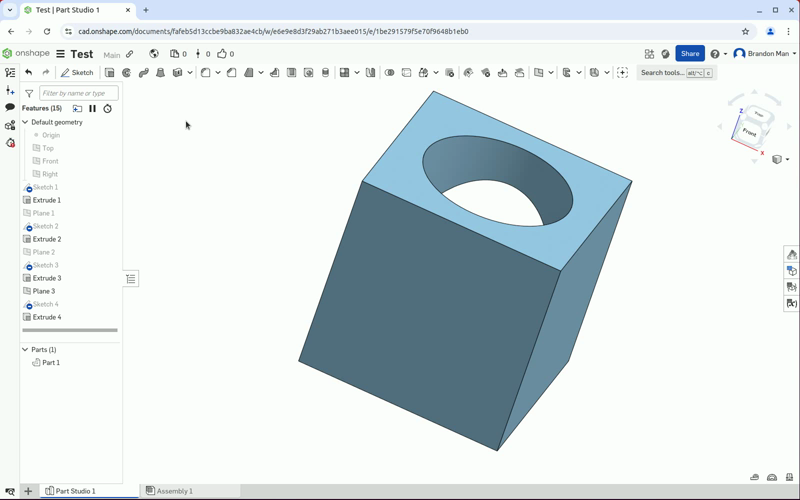
key(down, 2)
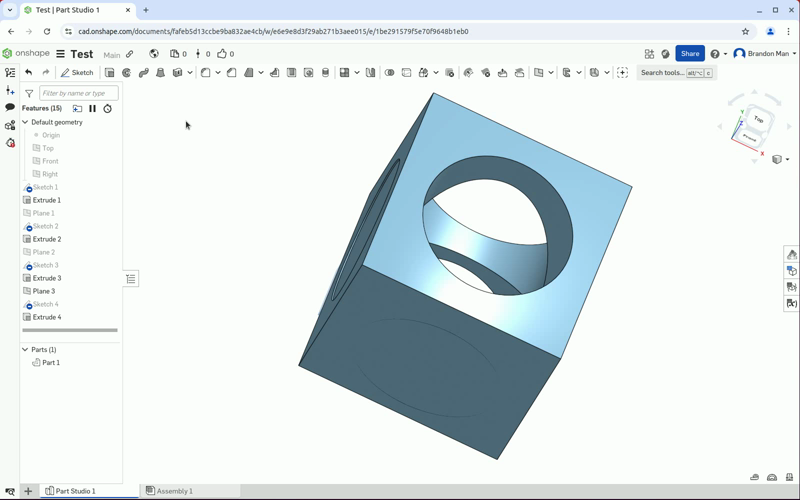
key(up, 2)
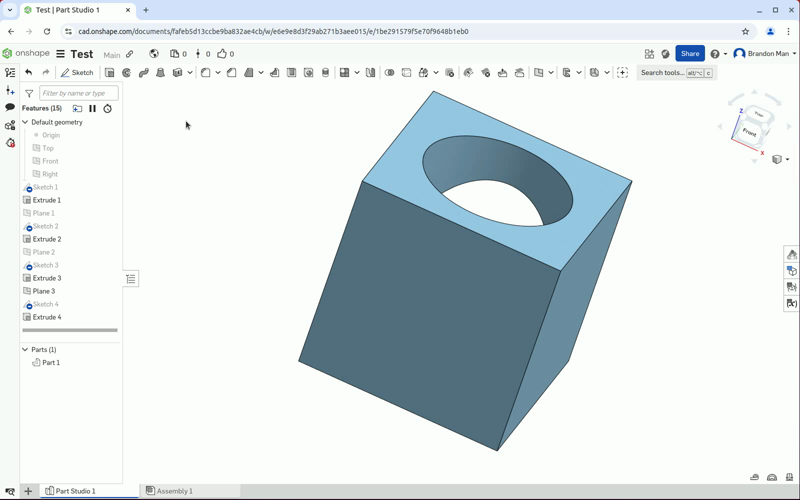
key(left, 2)
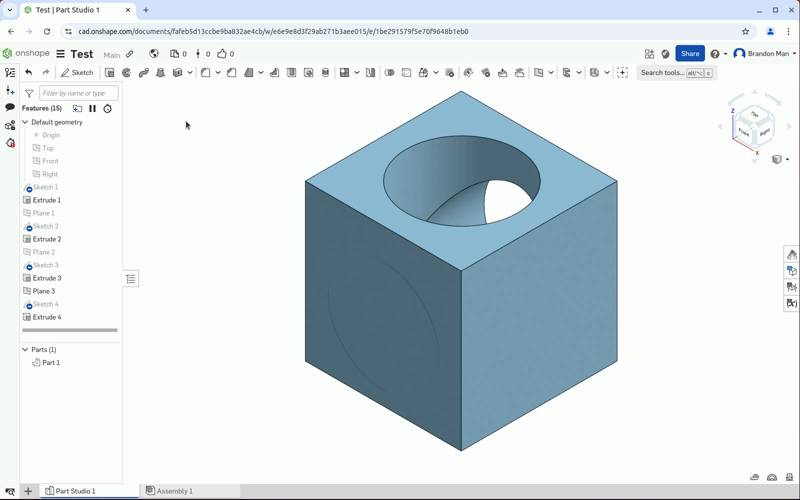
mouse_move(73, 189)
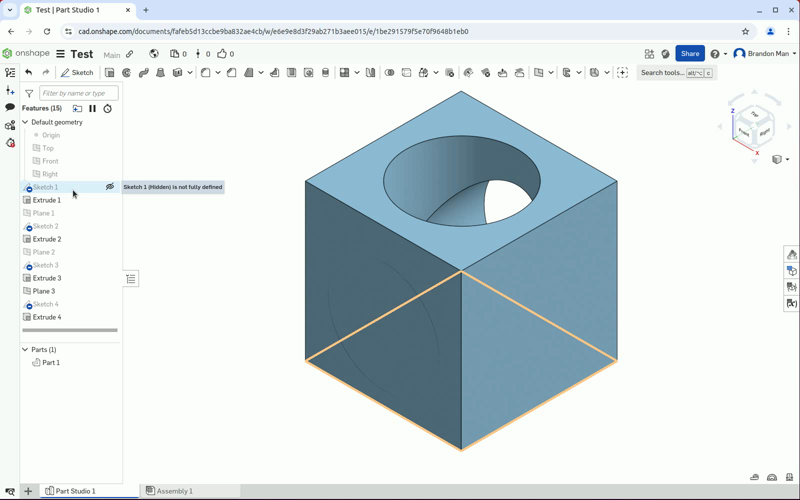
click(73, 189)